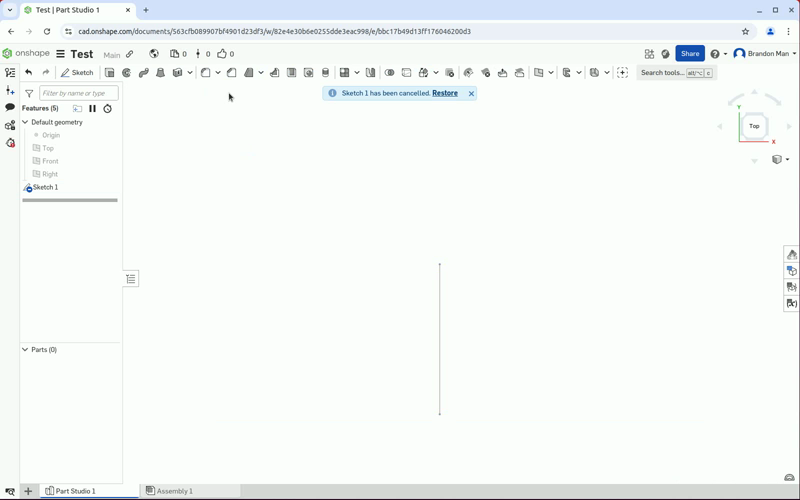
key(shift+h)
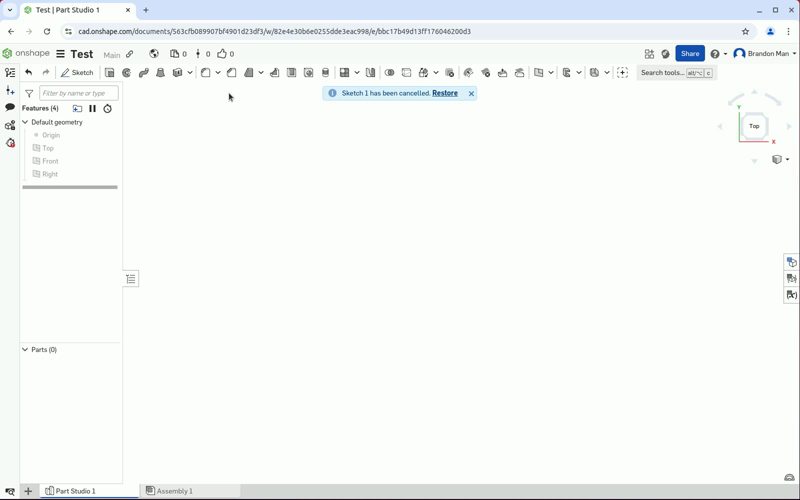
mouse_move(73, 352)
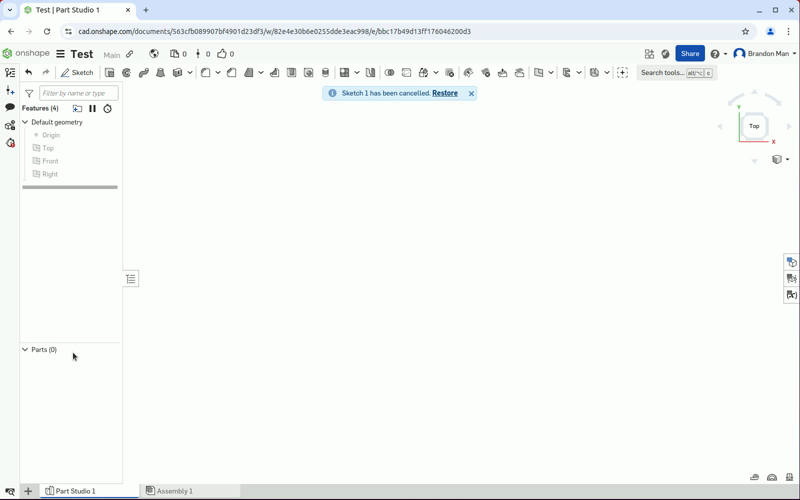
key(y)
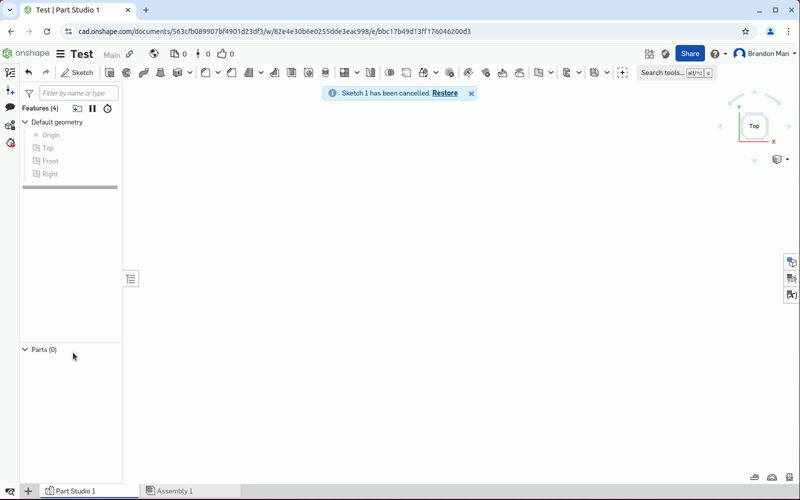
key(shift+p)
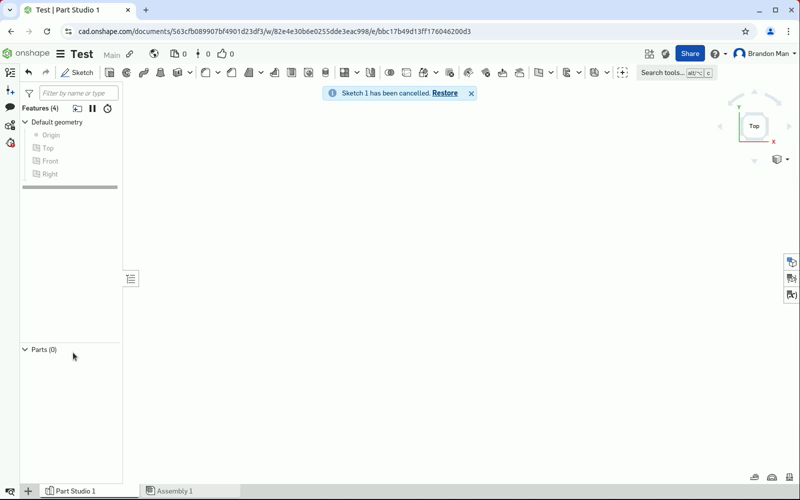
key(space)
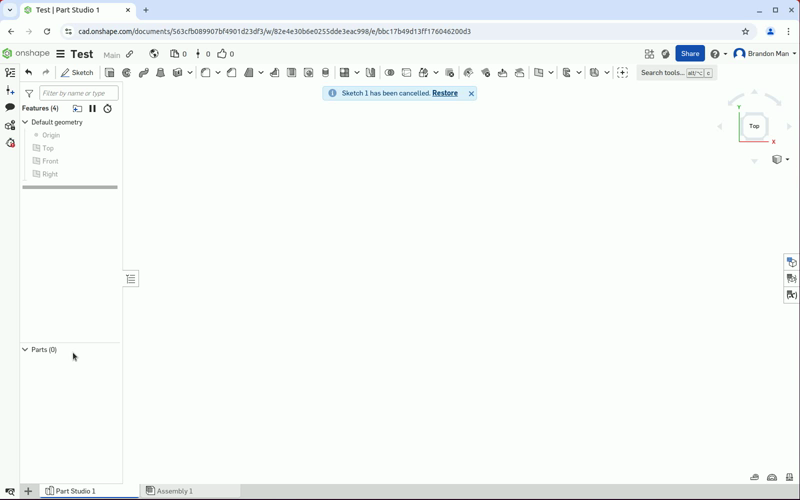
key_down(shift)
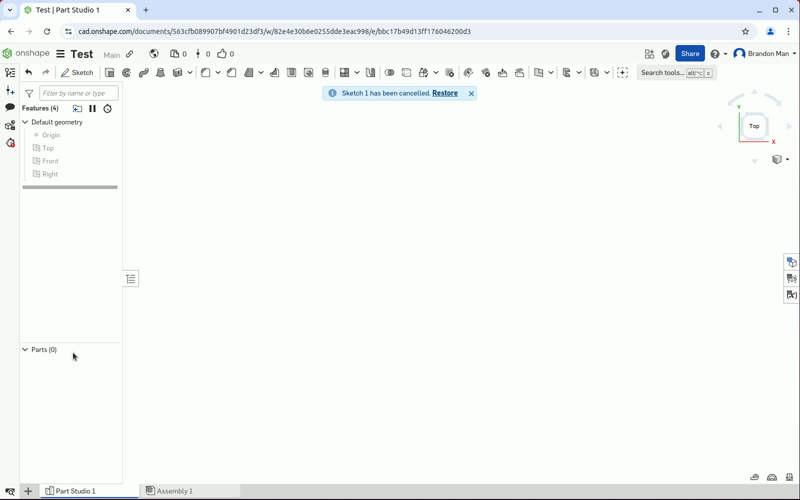
key(up)
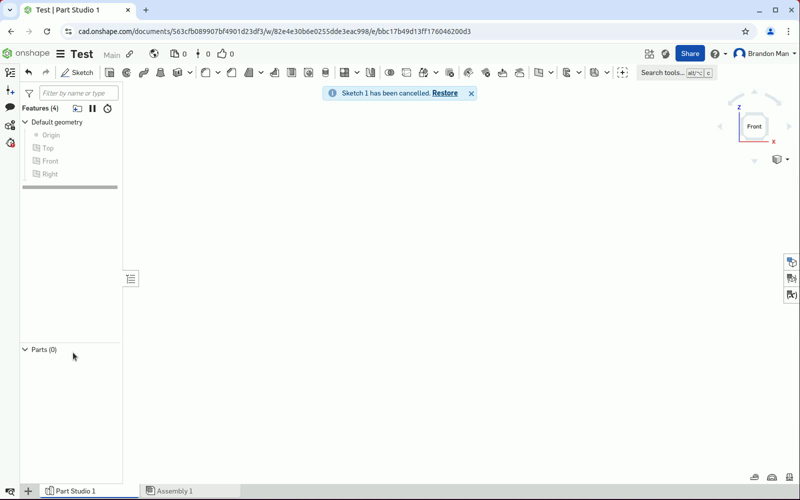
key_up(shift)
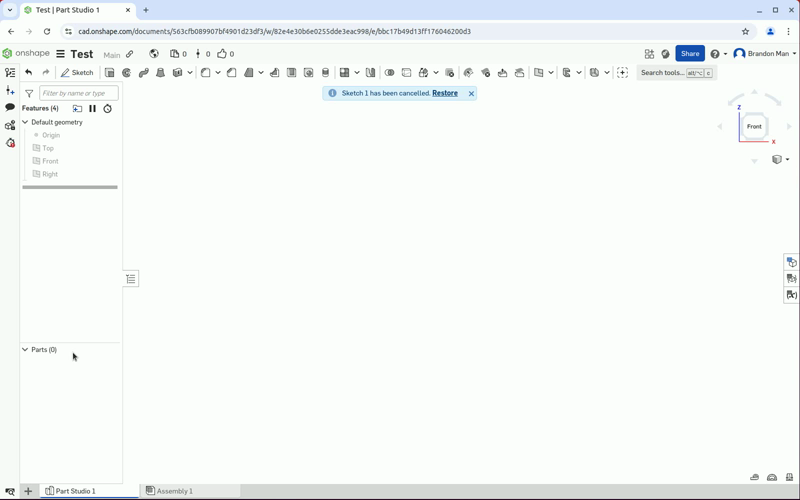
key(space)
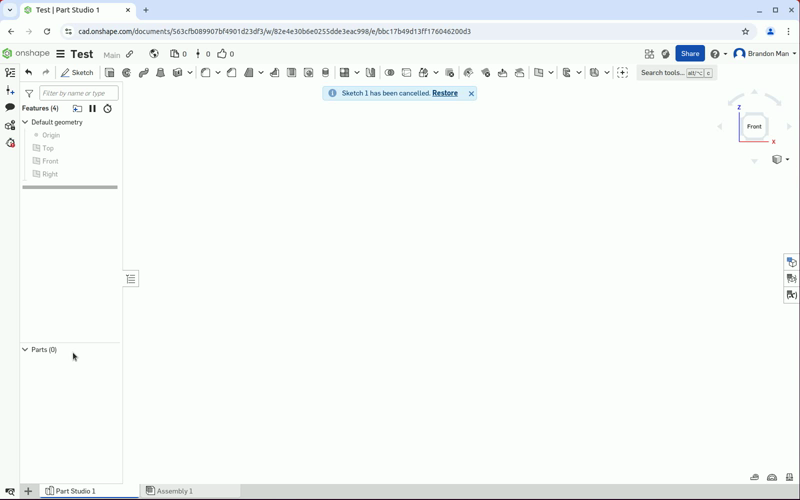
key_down(shift)
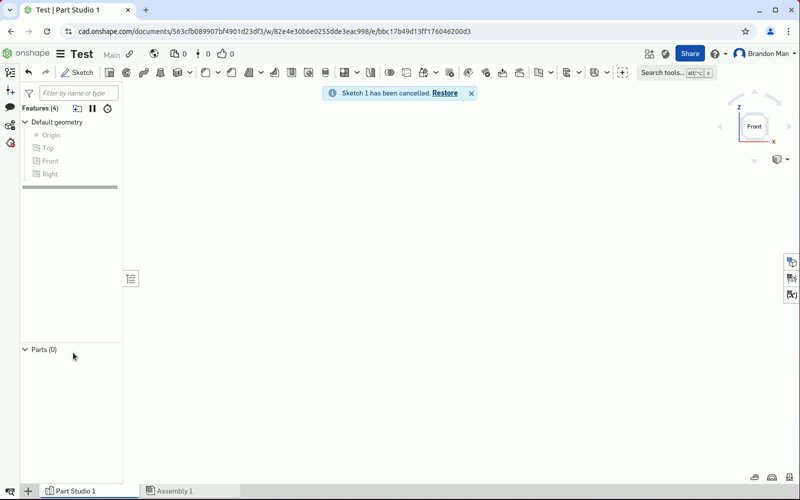
key(left)
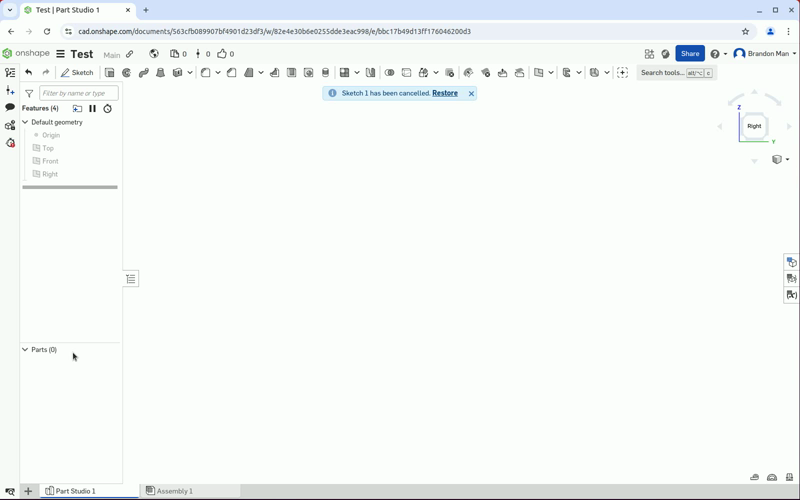
key_up(shift)
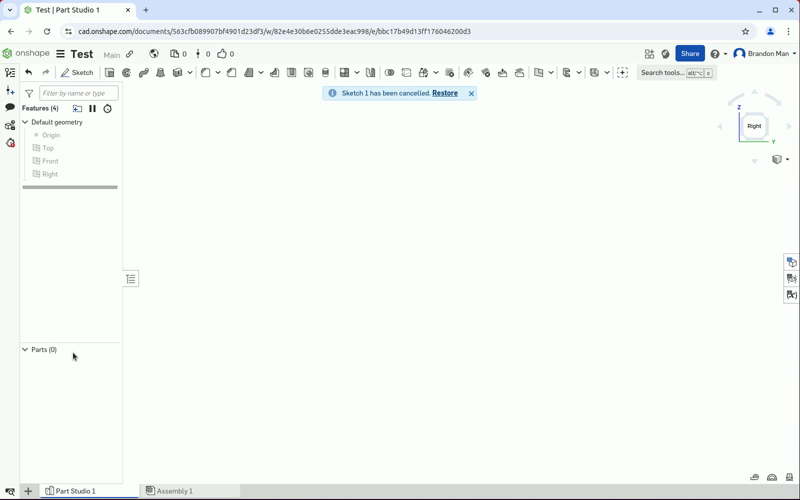
mouse_move(73, 352)
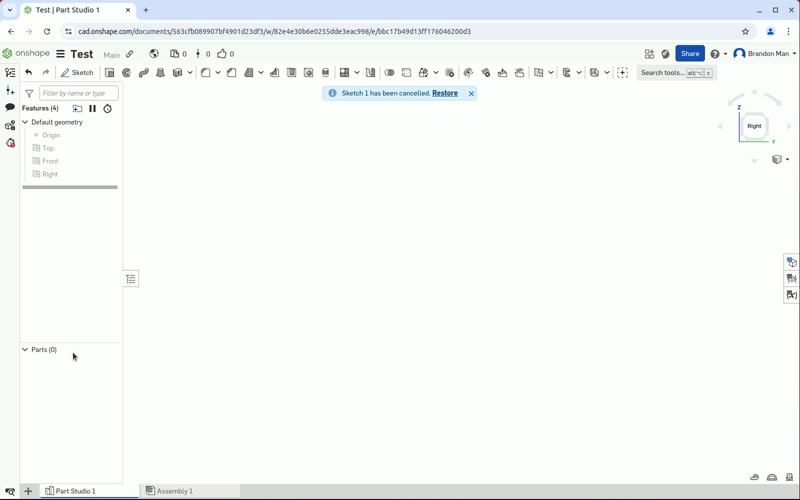
key(shift+y)
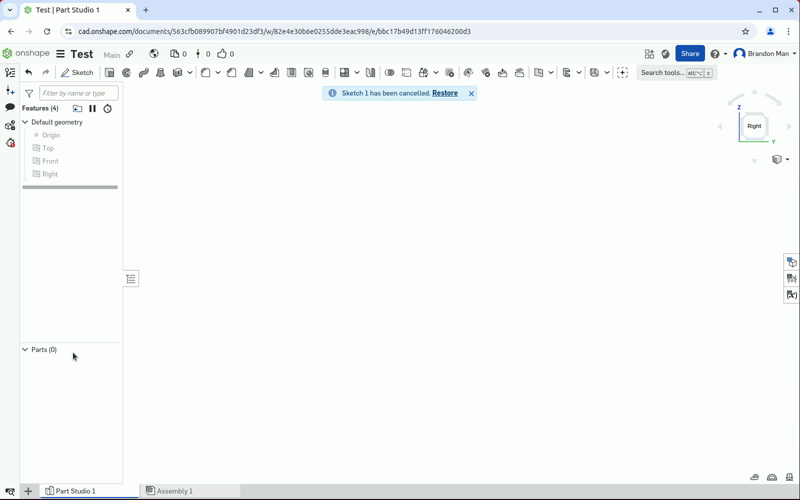
key(shift+s)
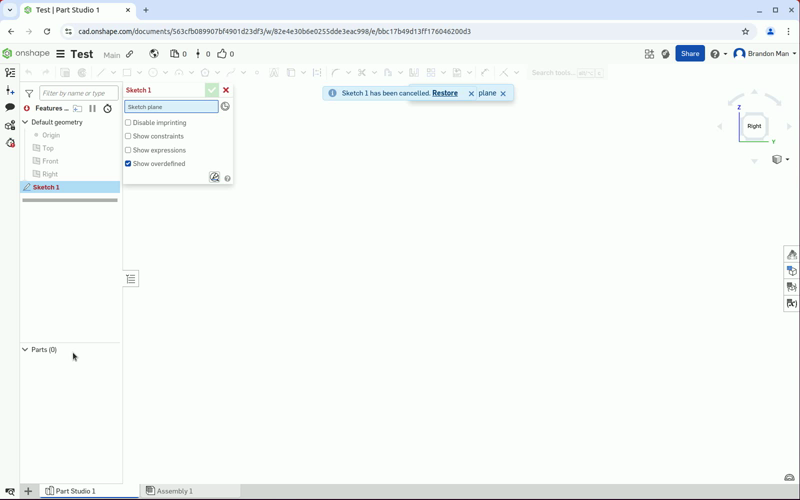
mouse_move(73, 176)
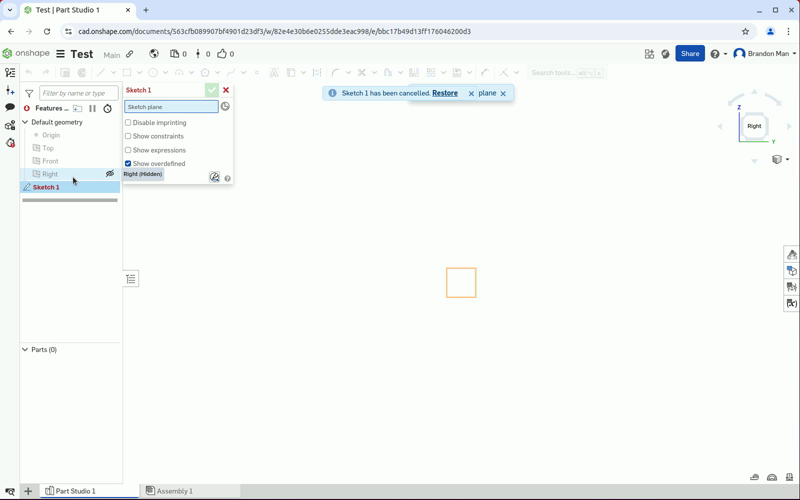
click(73, 176)
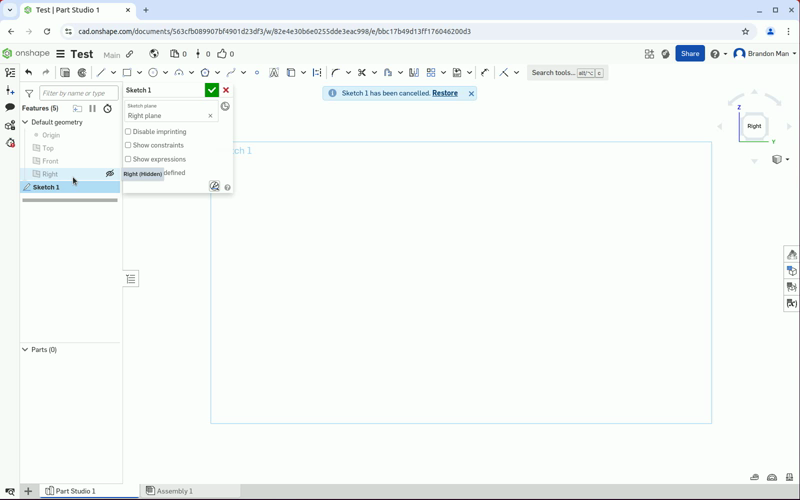
mouse_move(73, 352)
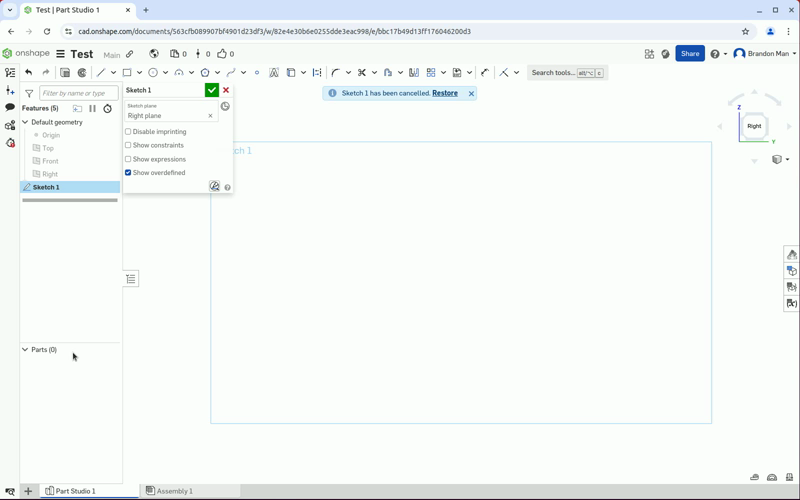
key(y)
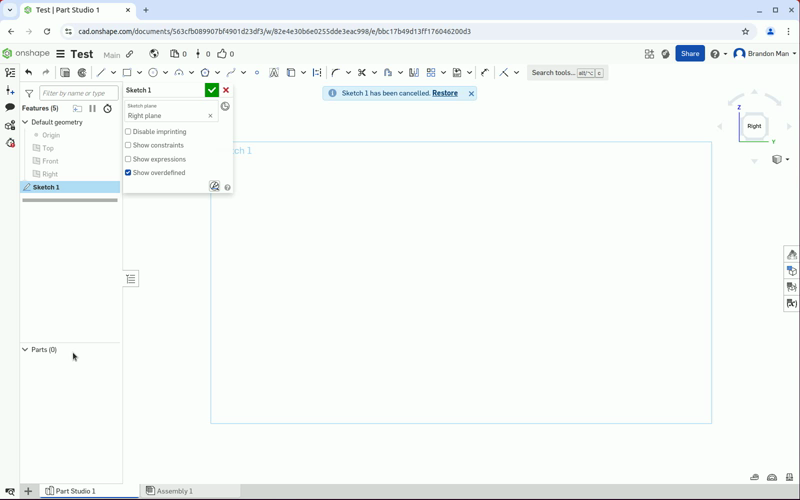
key(l)
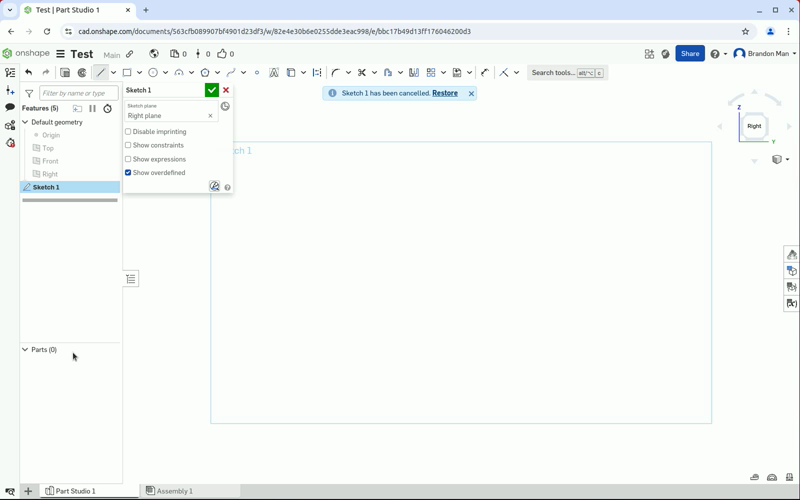
key_down(shift)
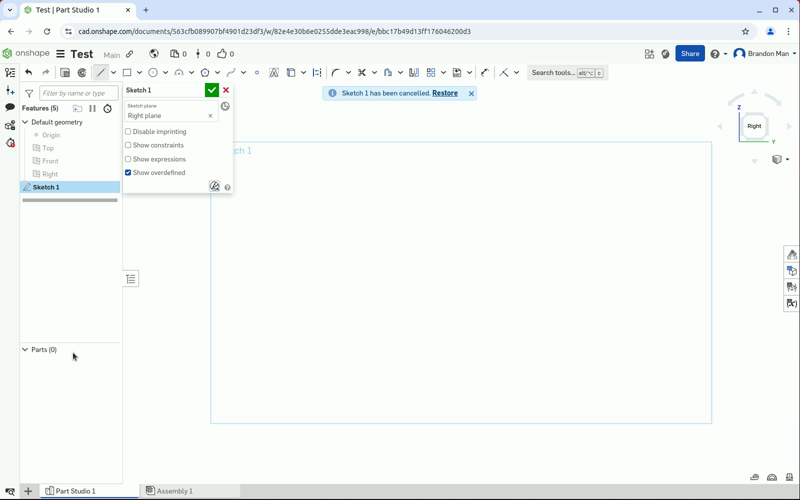
mouse_move(348, 282)
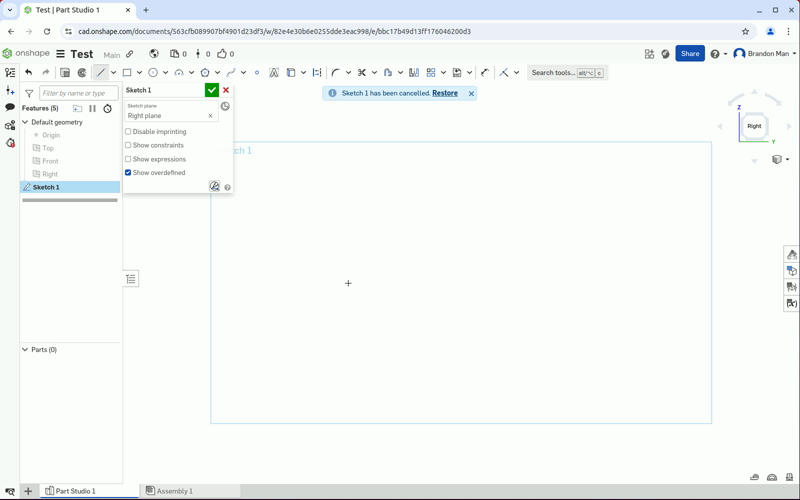
click(348, 282)
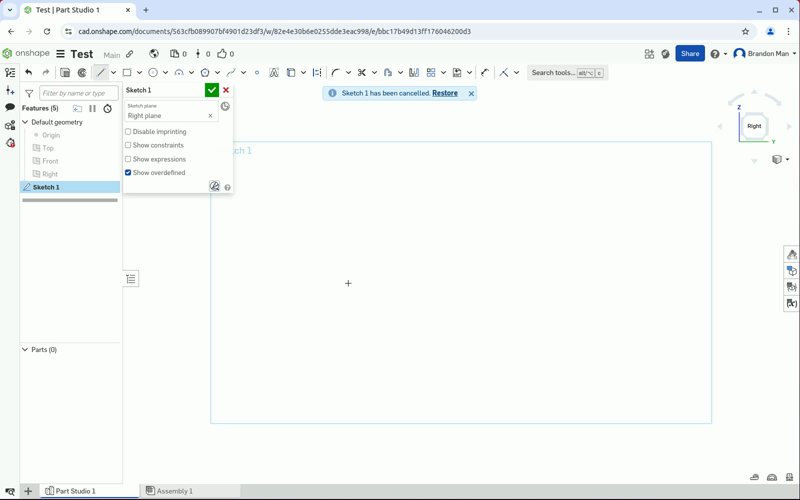
key_up(shift)
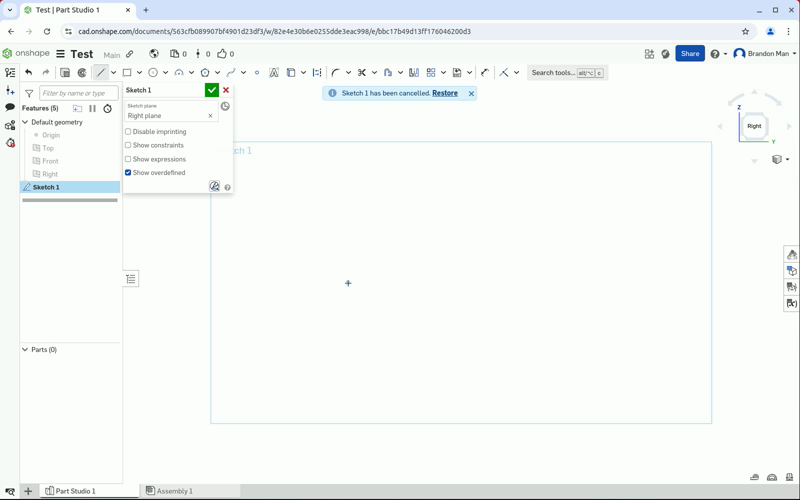
key_down(shift)
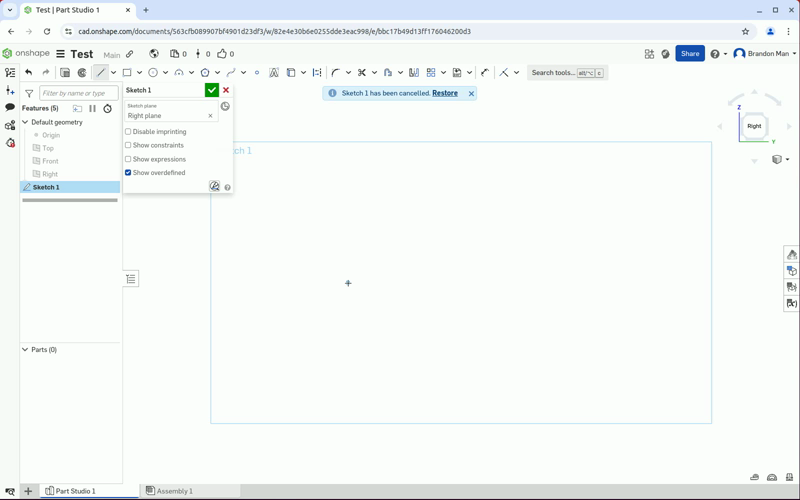
mouse_move(378, 282)
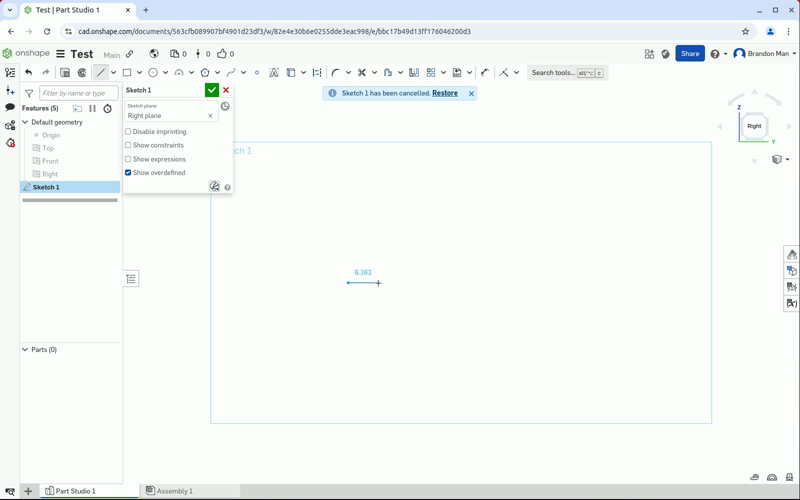
mouse_move(407, 282)
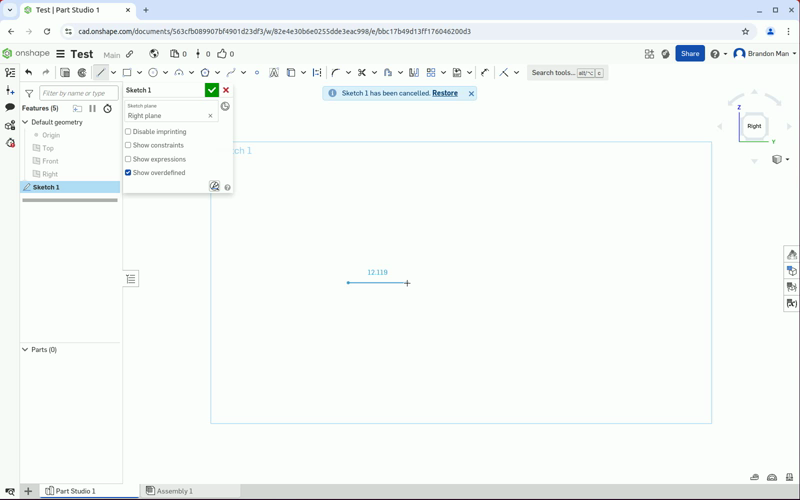
click(407, 282)
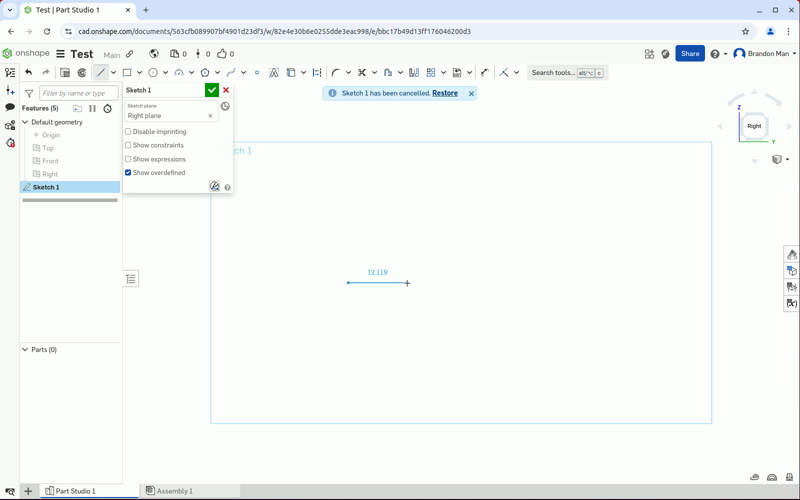
key_up(shift)
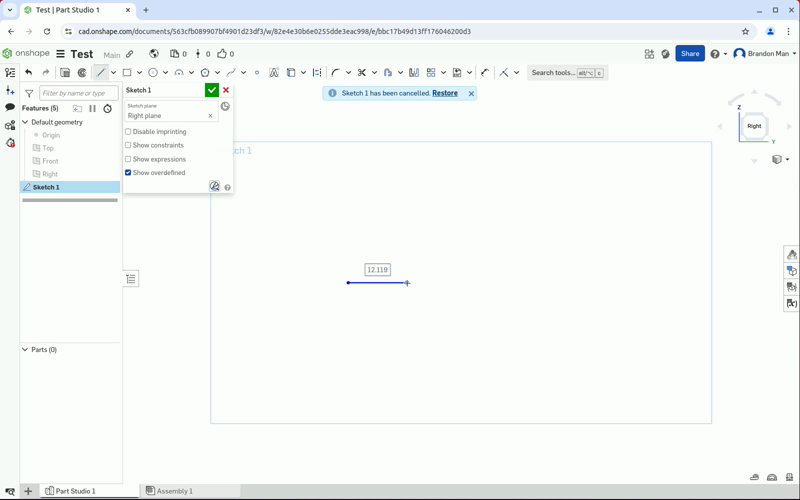
key(esc)
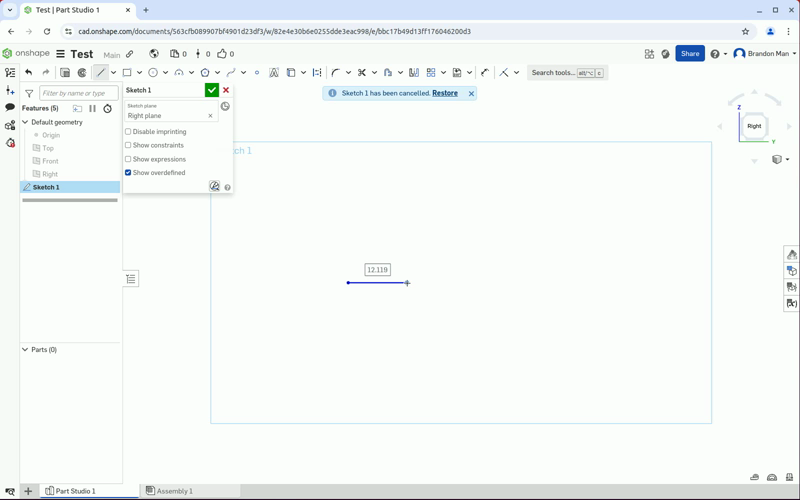
key(a)
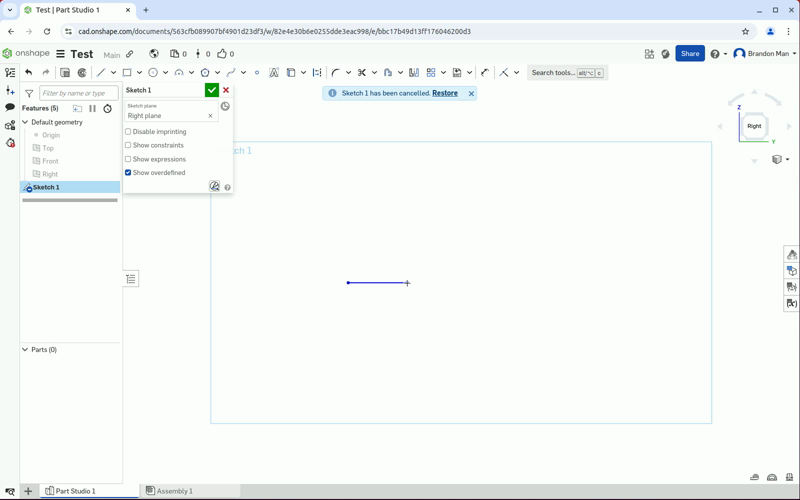
mouse_move(407, 282)
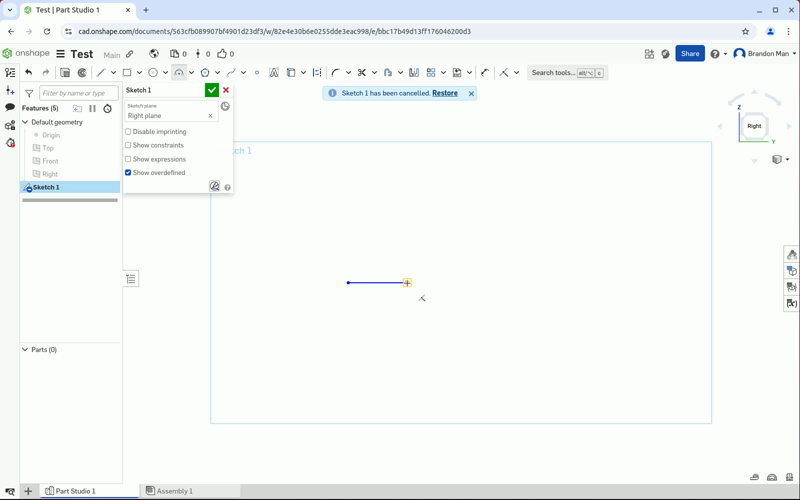
click(407, 282)
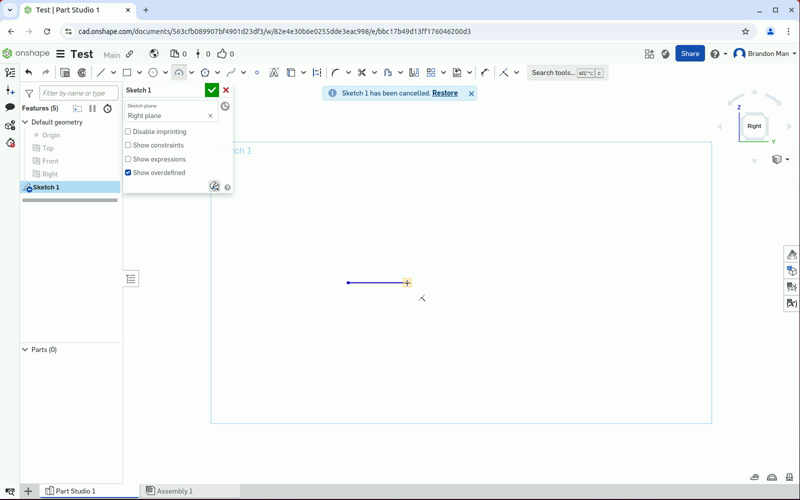
key_down(shift)
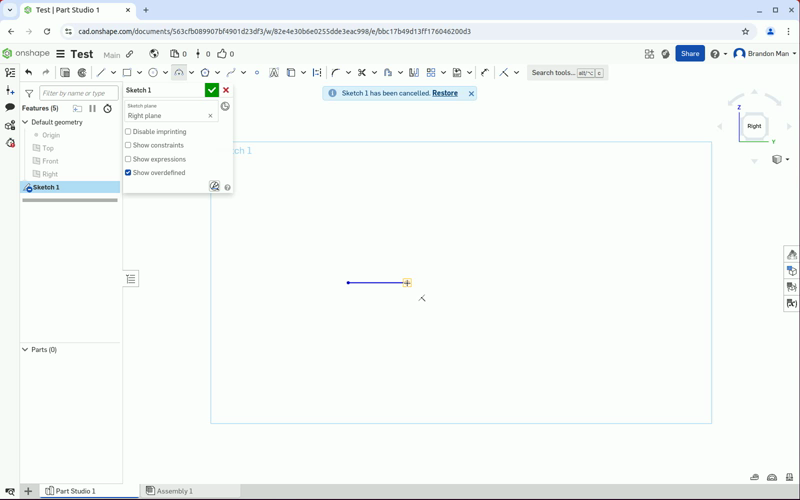
mouse_move(513, 282)
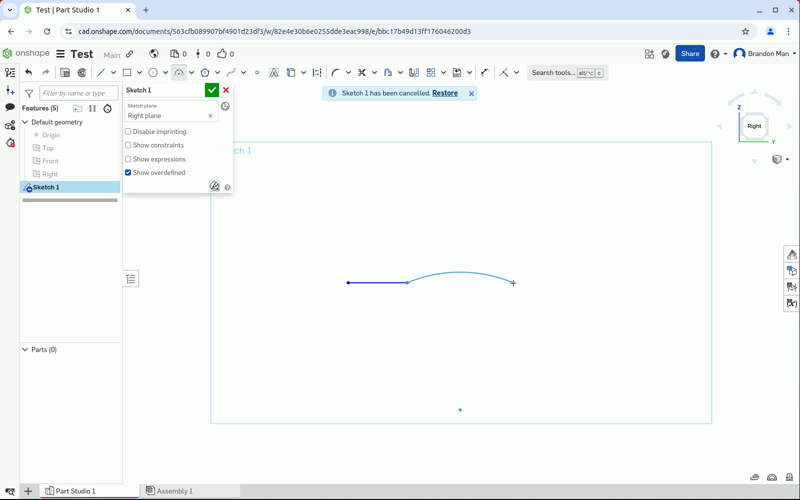
click(513, 282)
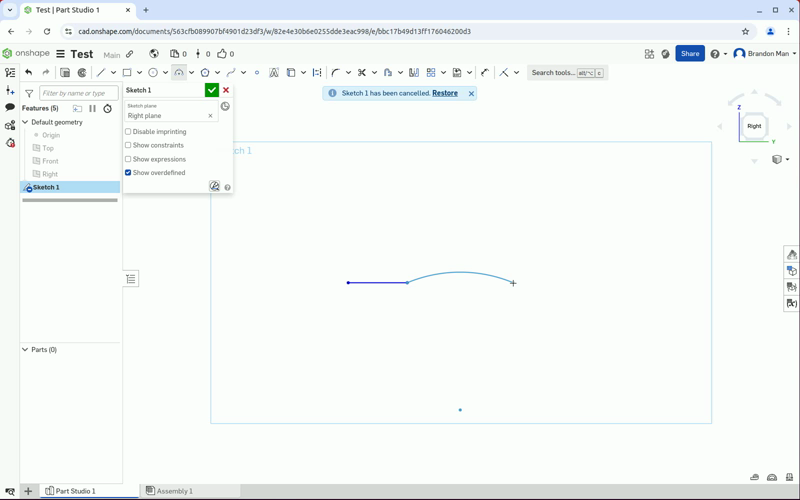
mouse_move(460, 229)
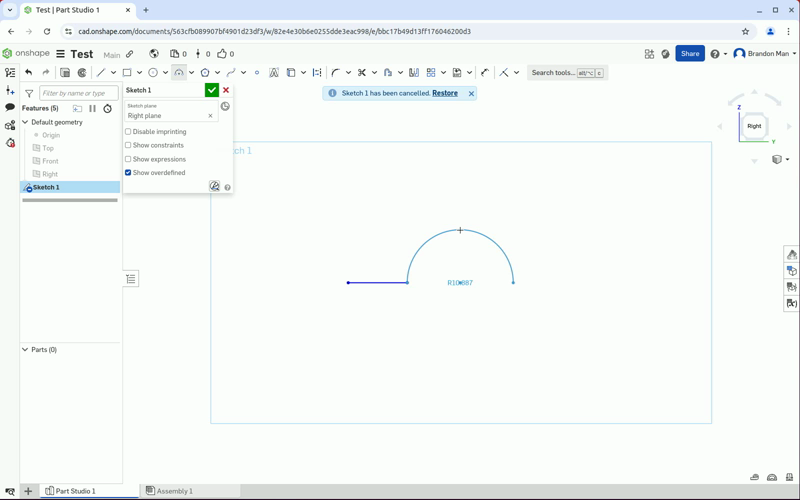
click(460, 229)
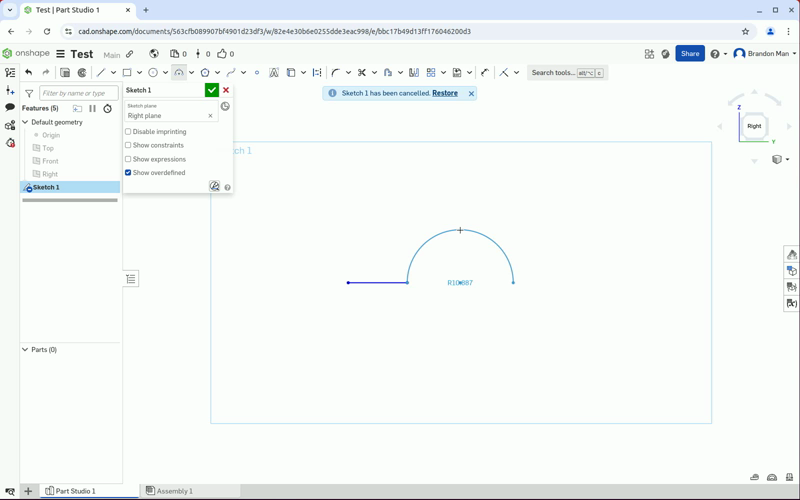
key_up(shift)
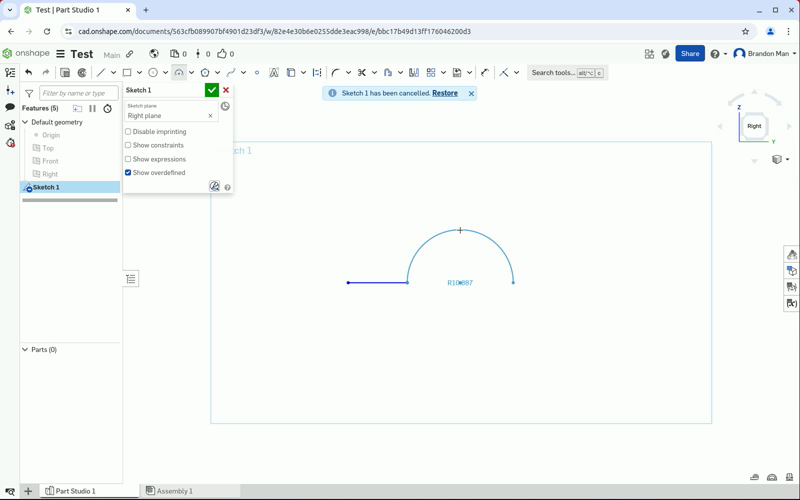
key(esc)
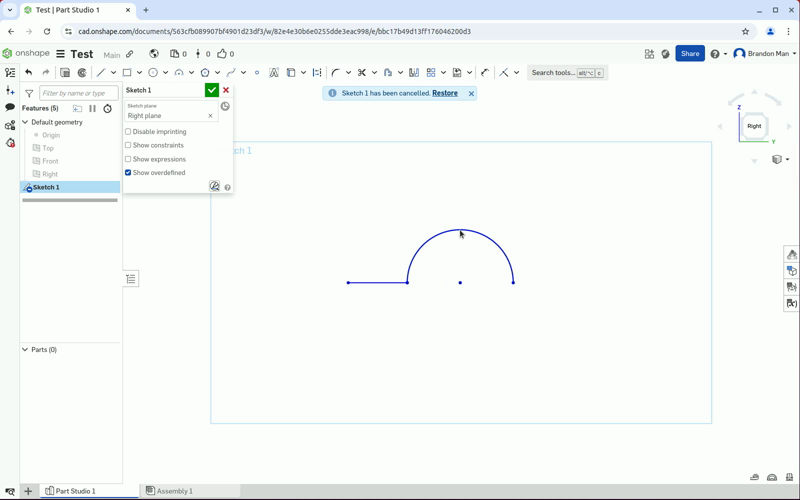
key(l)
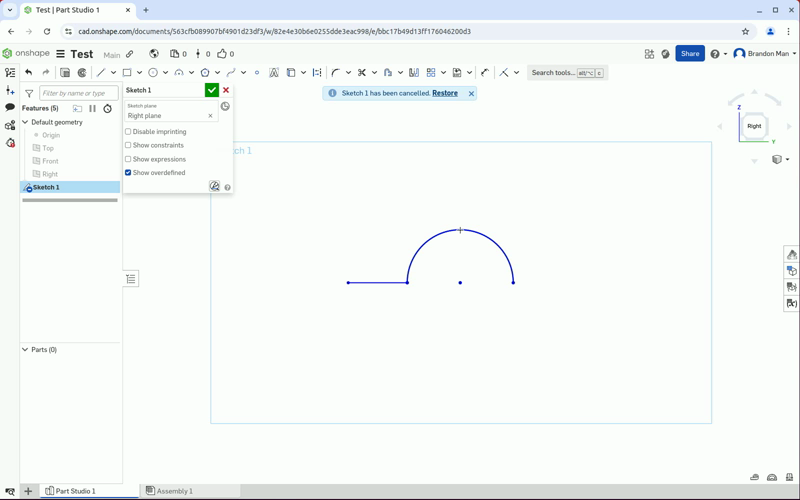
mouse_move(513, 282)
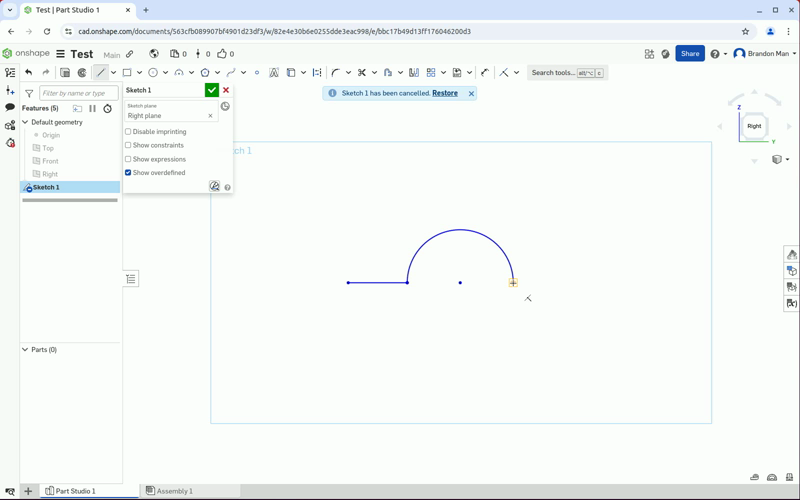
click(513, 282)
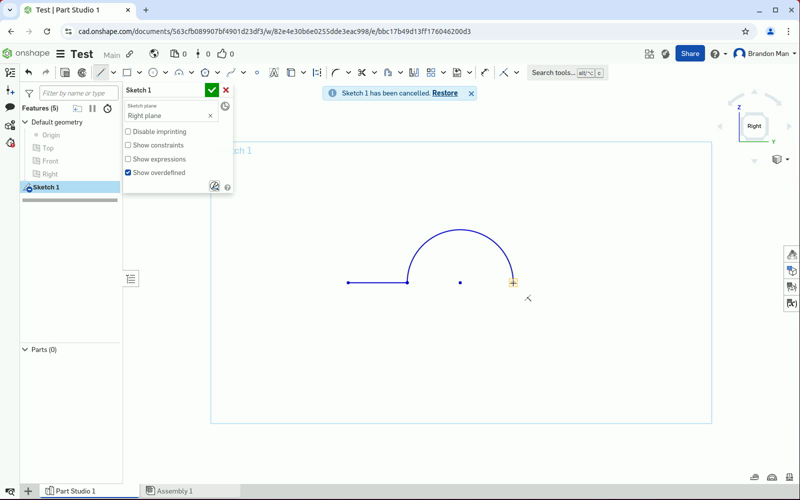
key_down(shift)
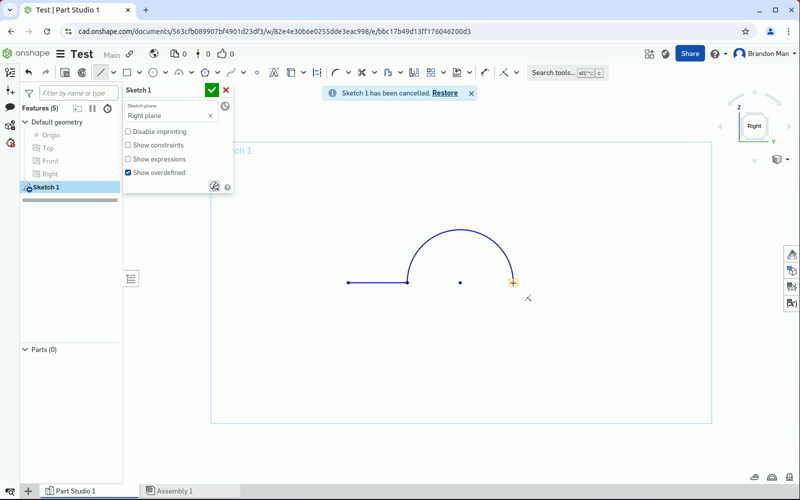
mouse_move(543, 282)
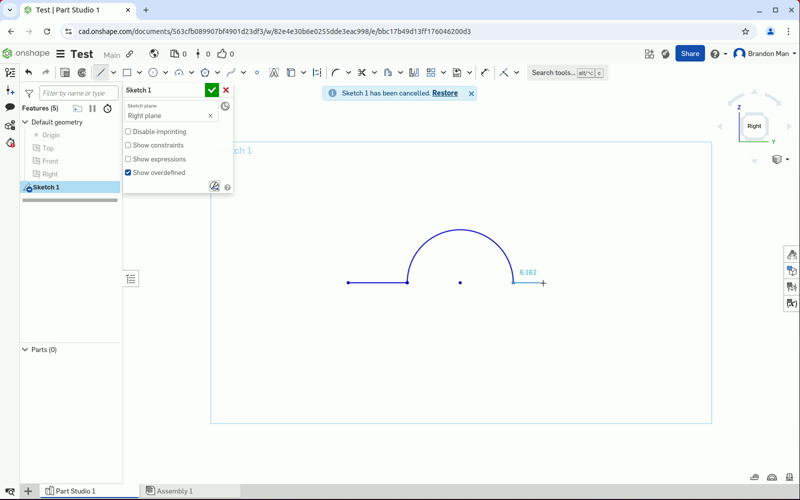
mouse_move(572, 282)
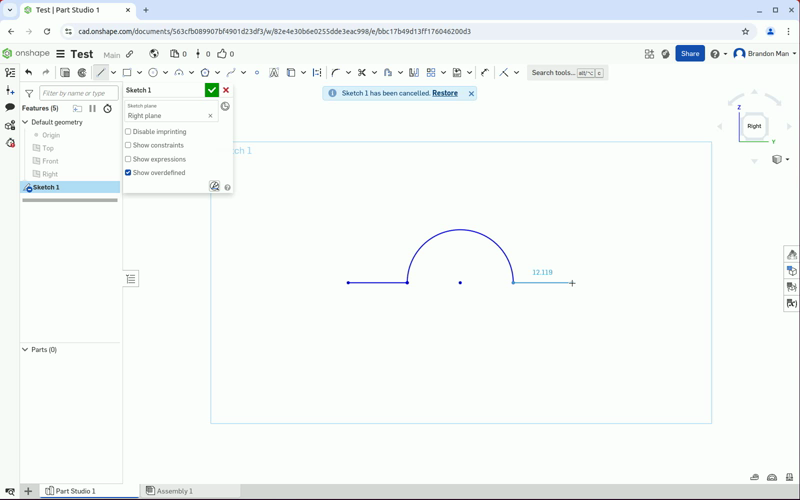
click(572, 282)
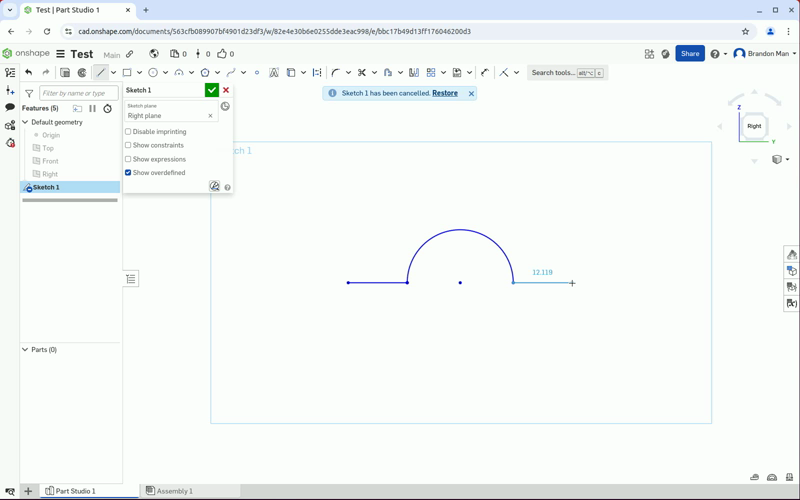
key_up(shift)
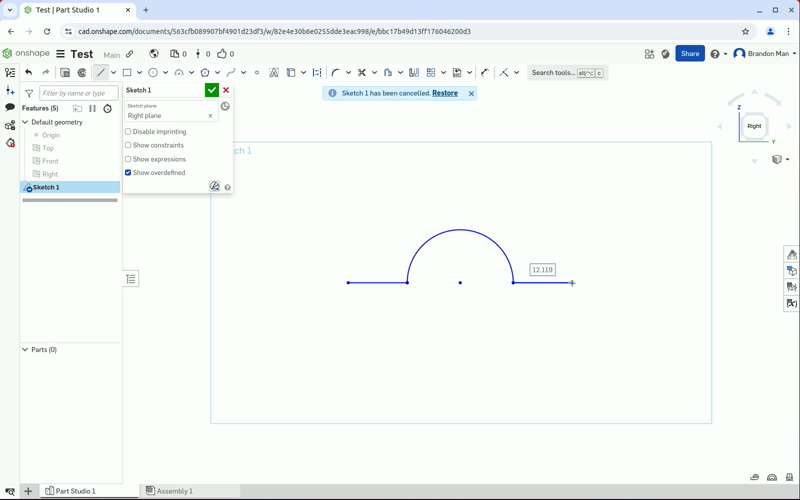
key_down(shift)
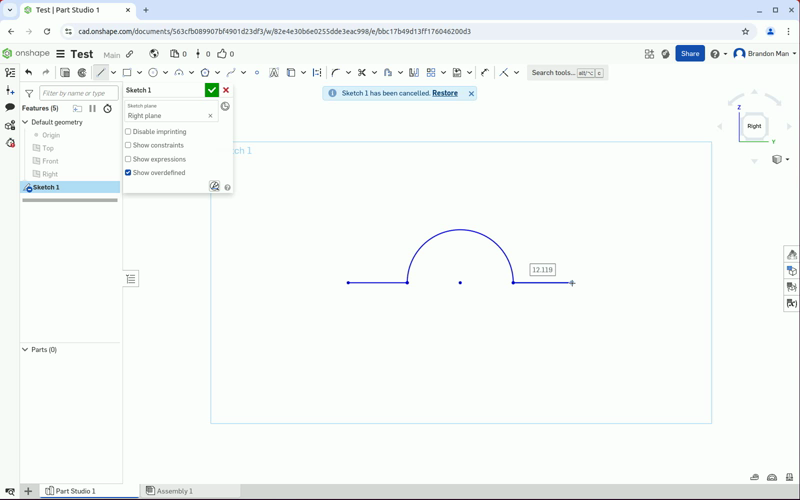
mouse_move(589, 282)
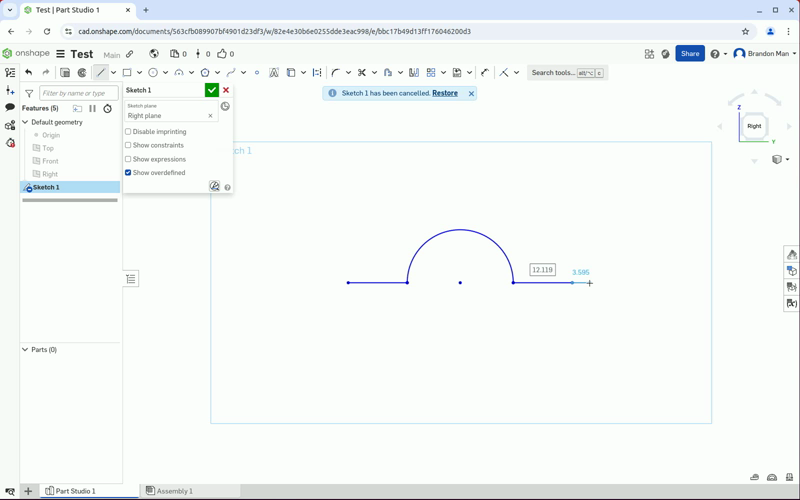
mouse_move(572, 271)
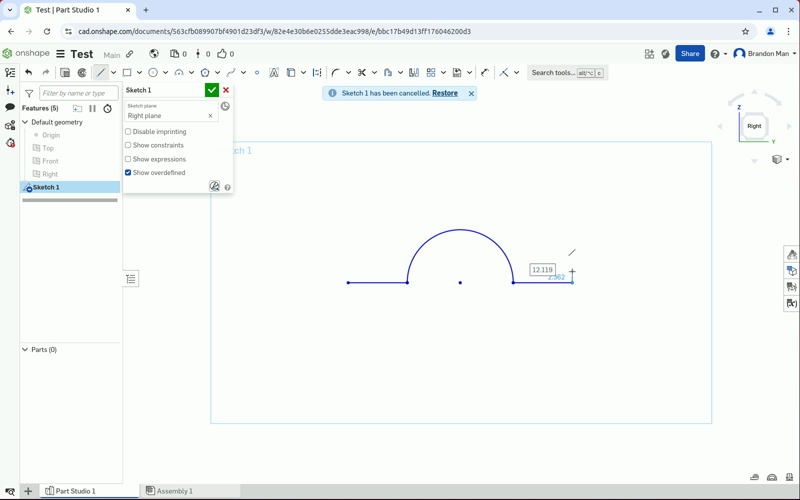
click(572, 271)
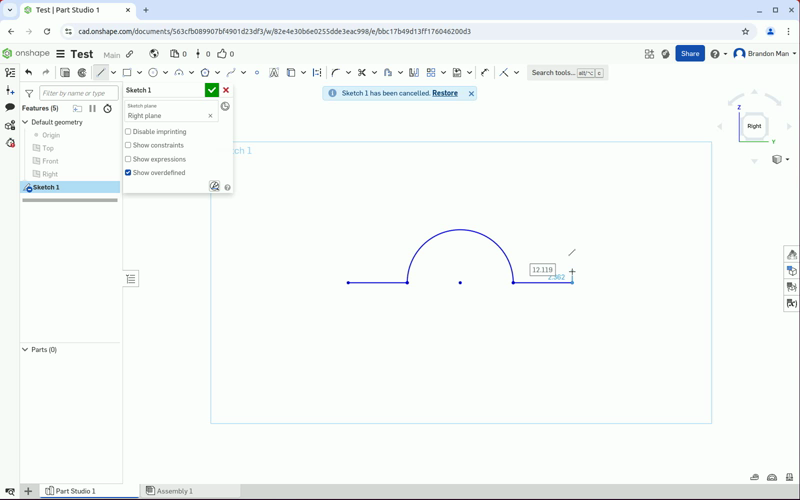
key_up(shift)
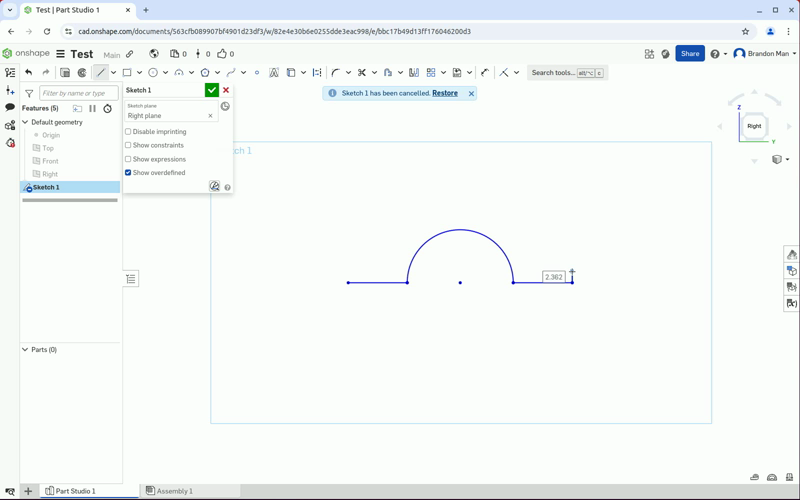
key_down(shift)
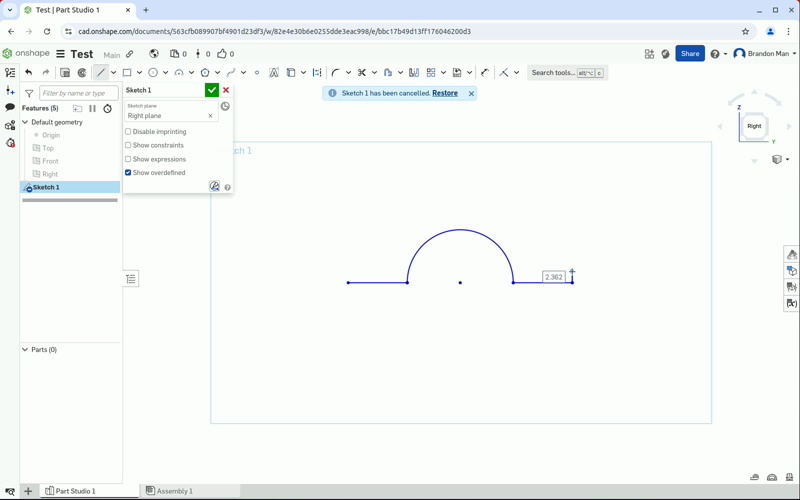
mouse_move(589, 271)
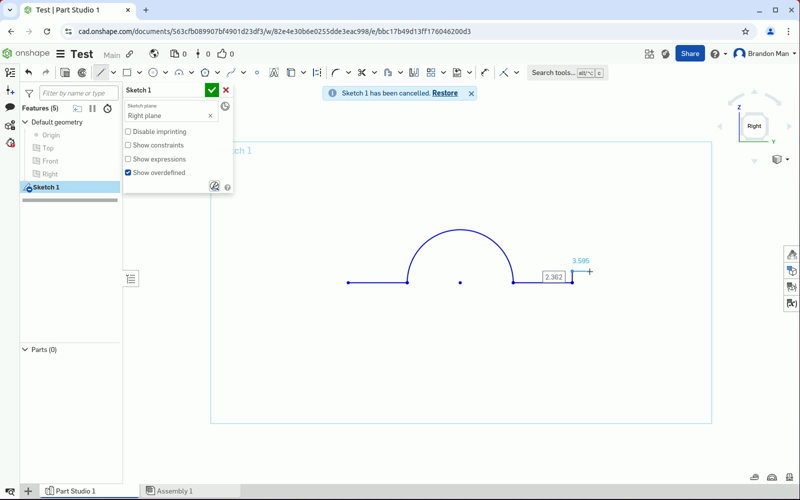
mouse_move(534, 271)
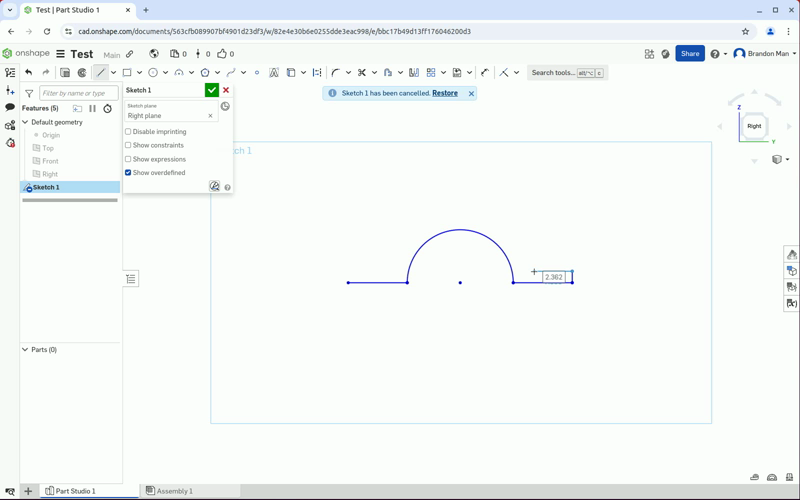
click(534, 271)
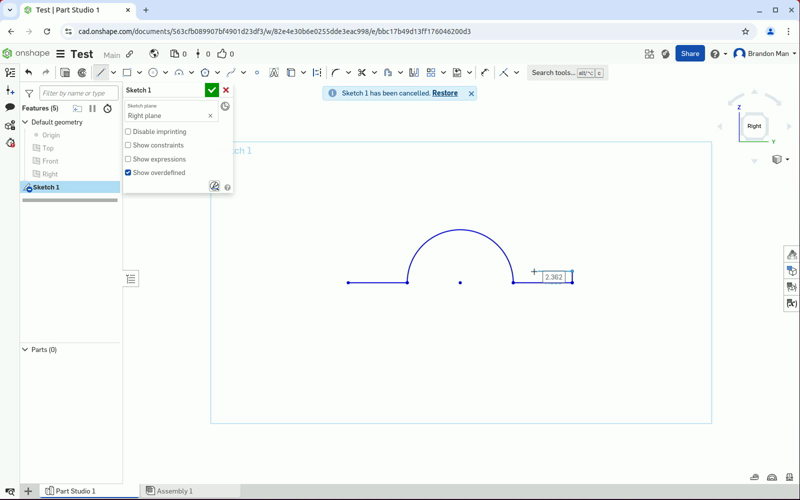
key_up(shift)
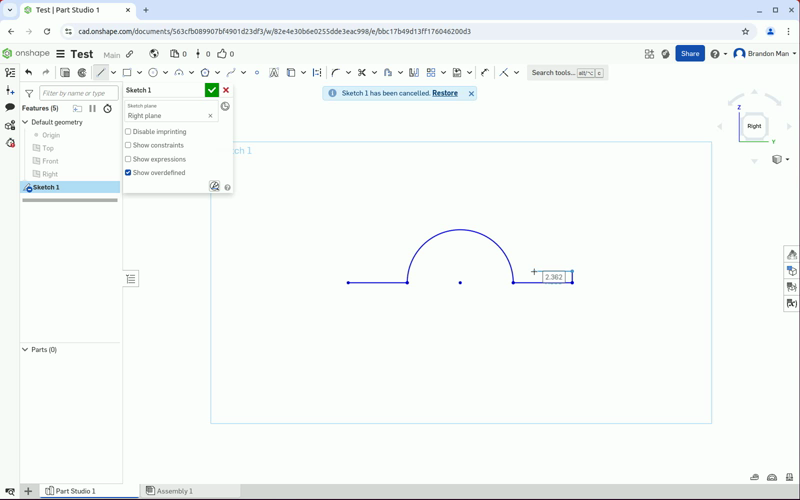
key(esc)
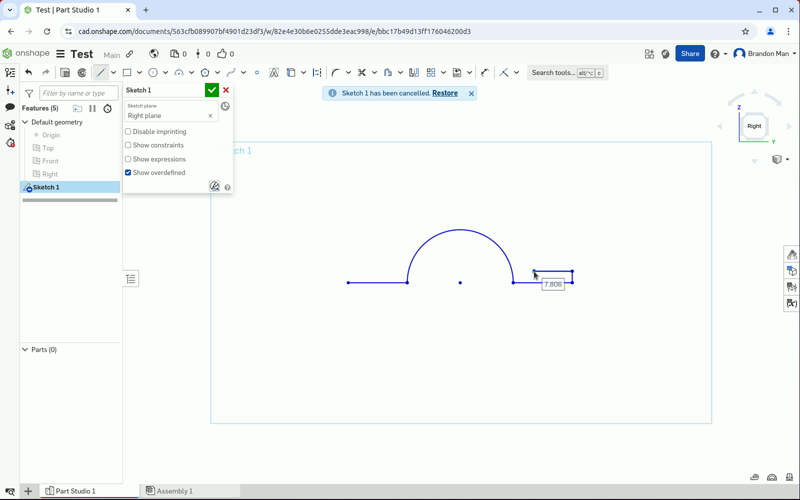
key(a)
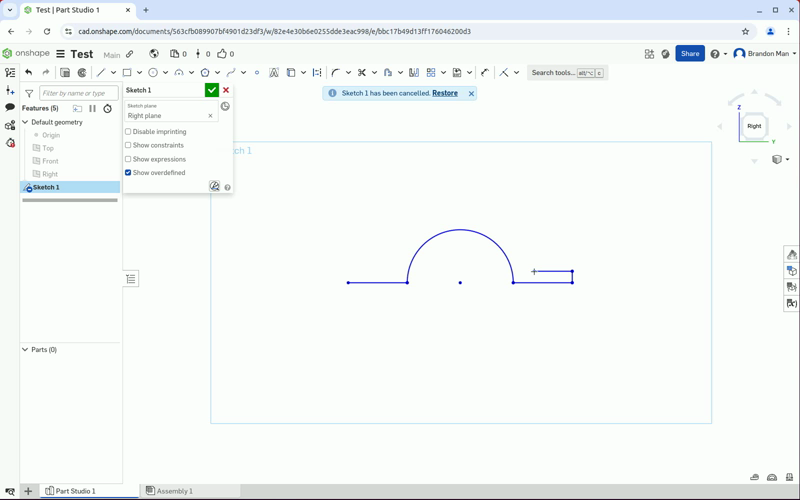
mouse_move(534, 271)
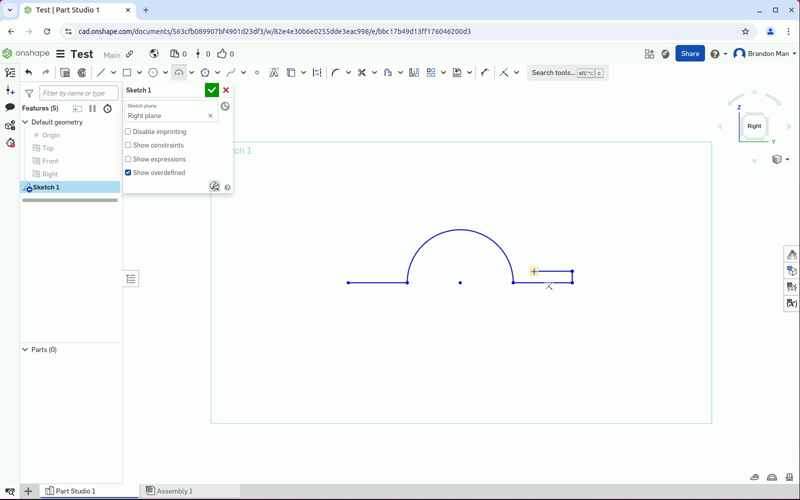
click(534, 271)
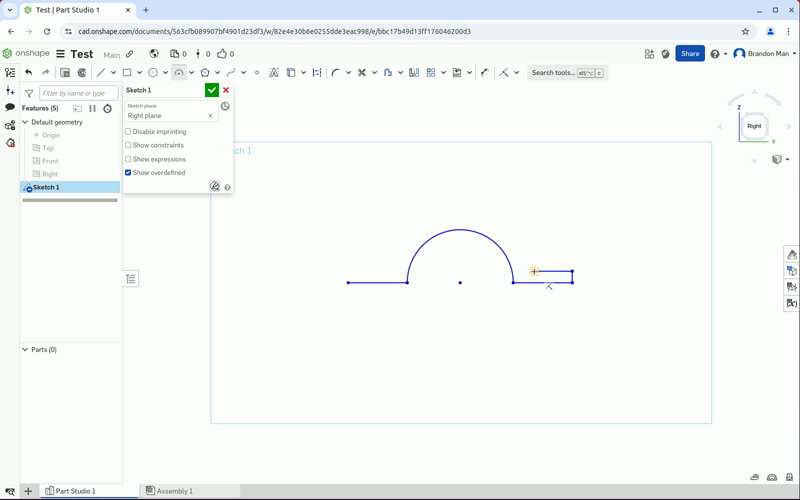
key_down(shift)
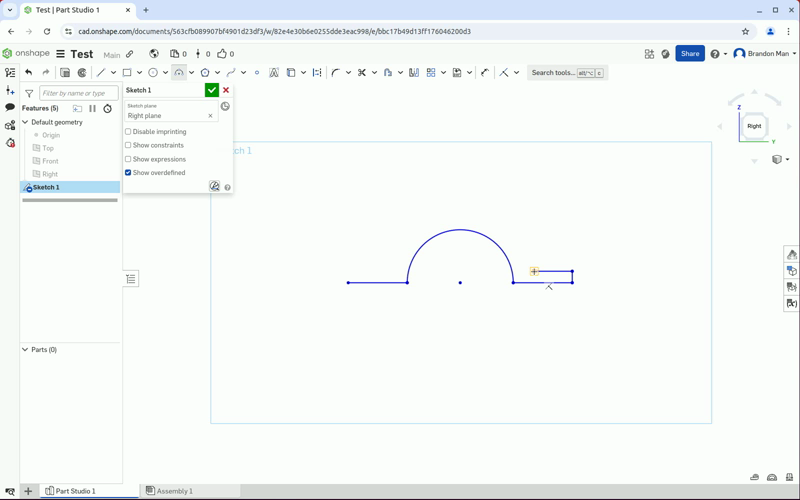
mouse_move(386, 271)
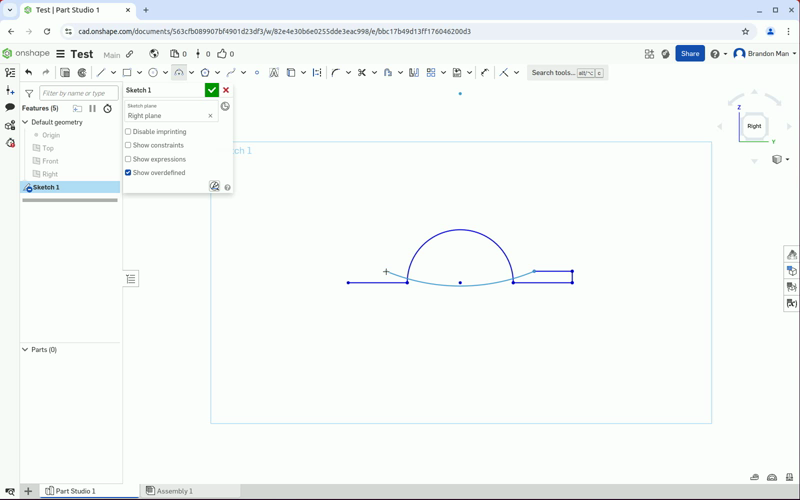
click(386, 271)
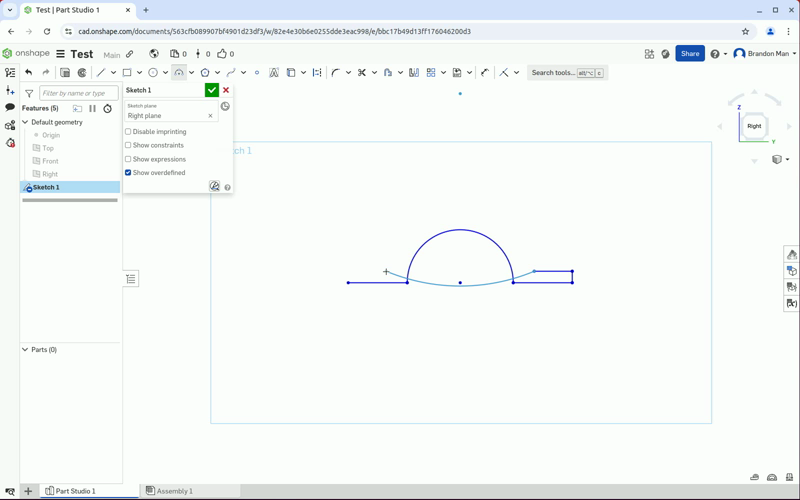
mouse_move(460, 207)
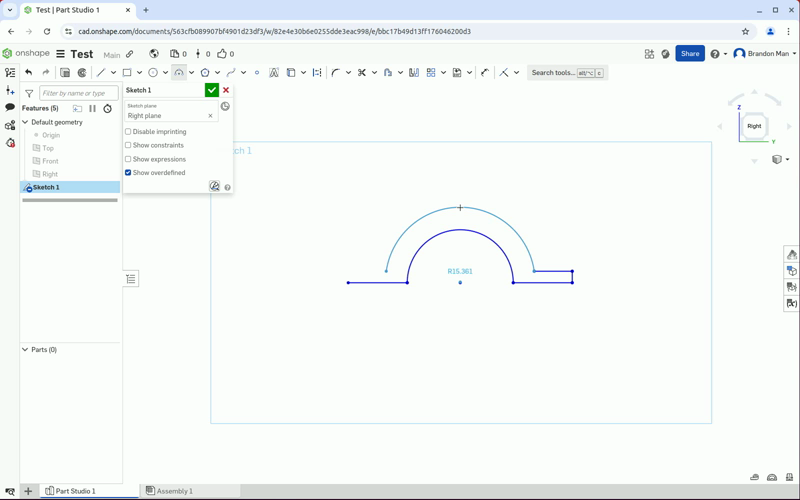
click(460, 207)
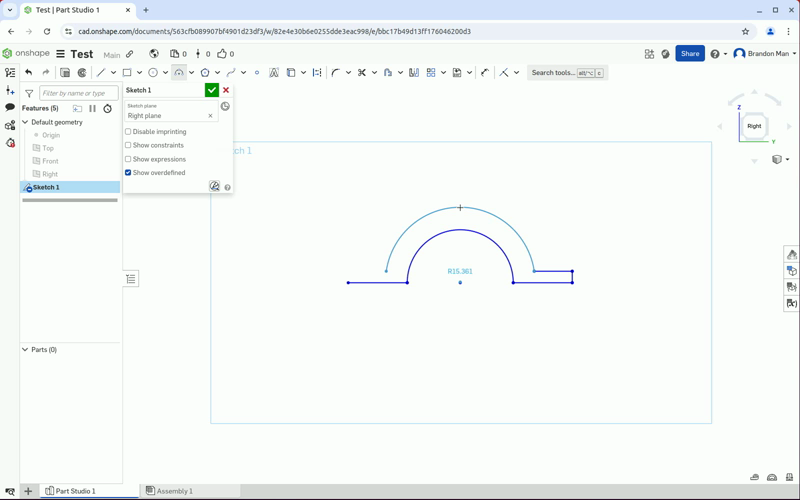
key_up(shift)
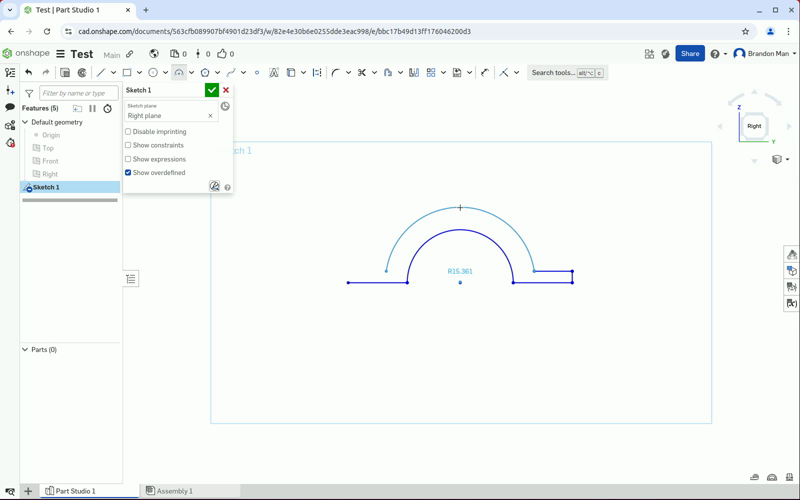
key(esc)
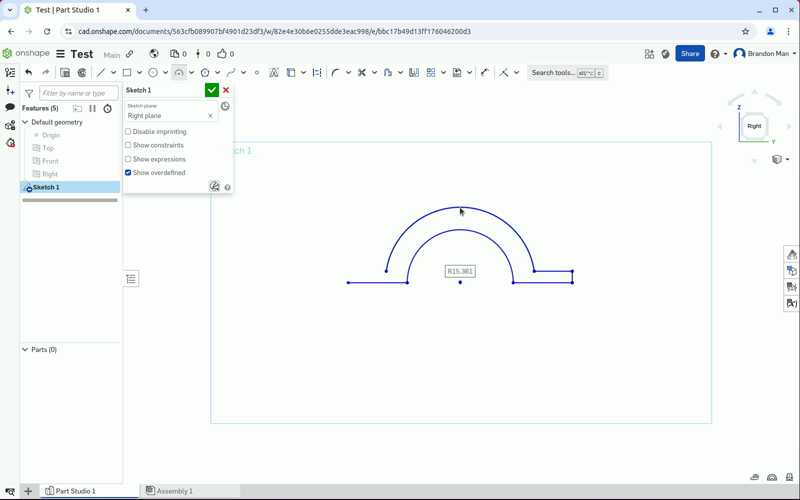
key(l)
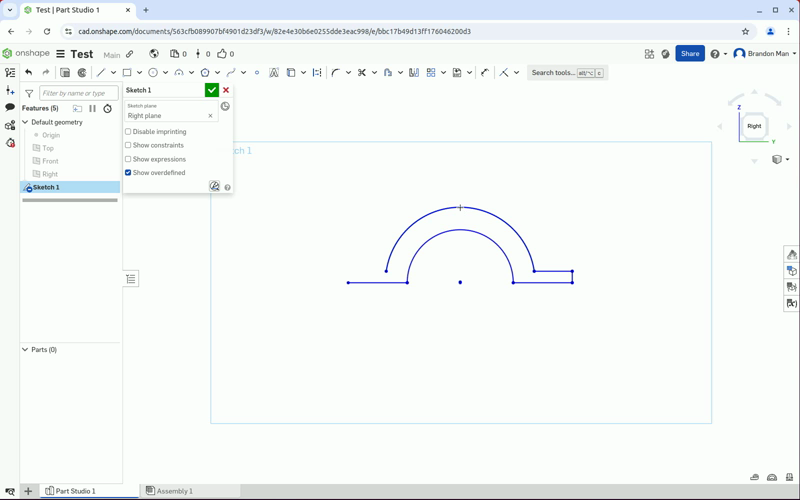
mouse_move(386, 271)
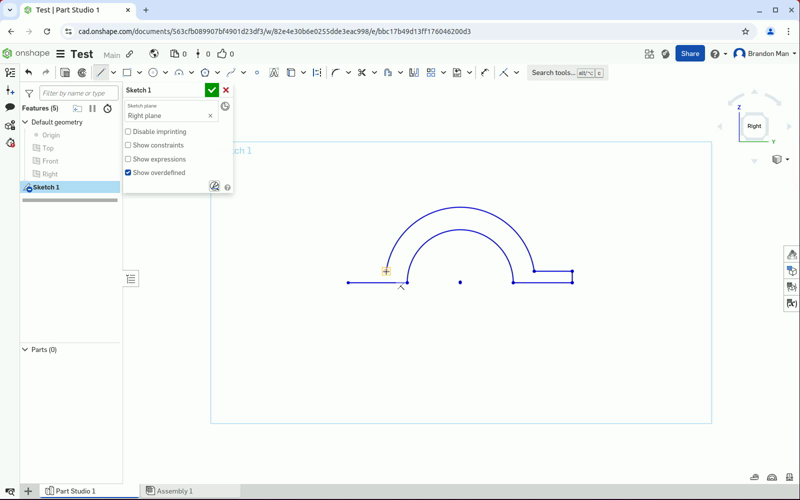
click(386, 271)
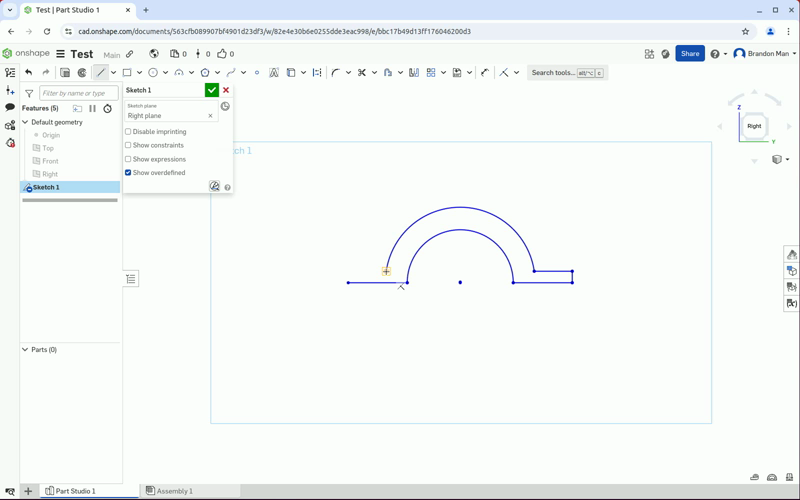
key_down(shift)
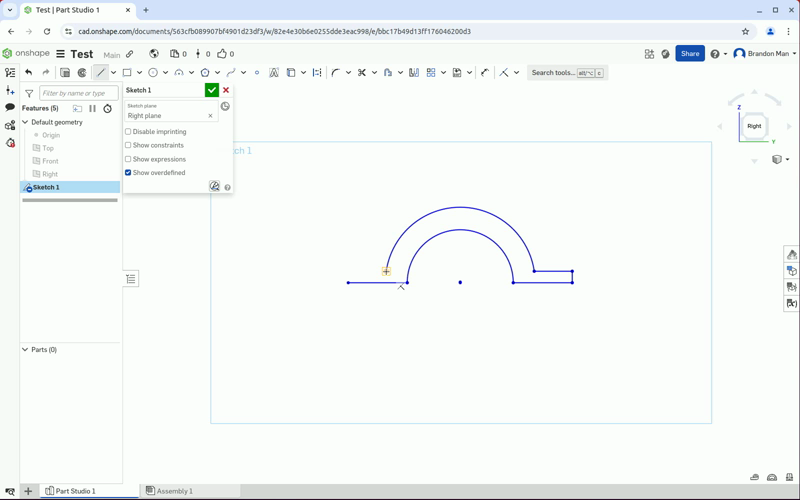
mouse_move(416, 271)
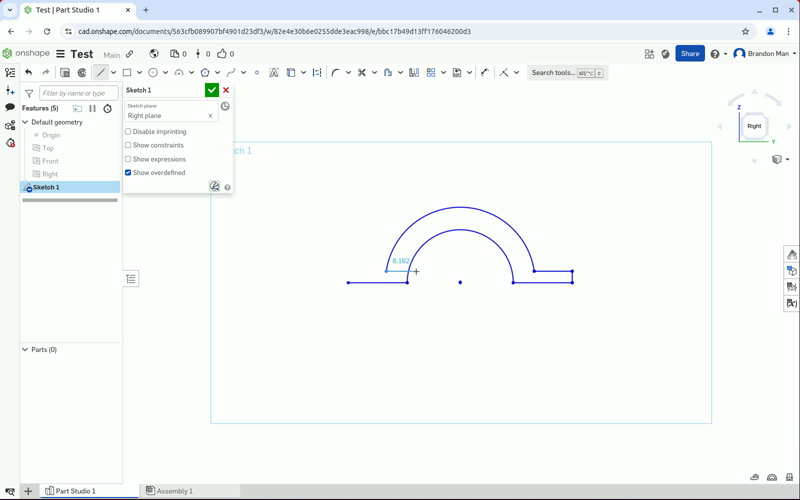
mouse_move(348, 271)
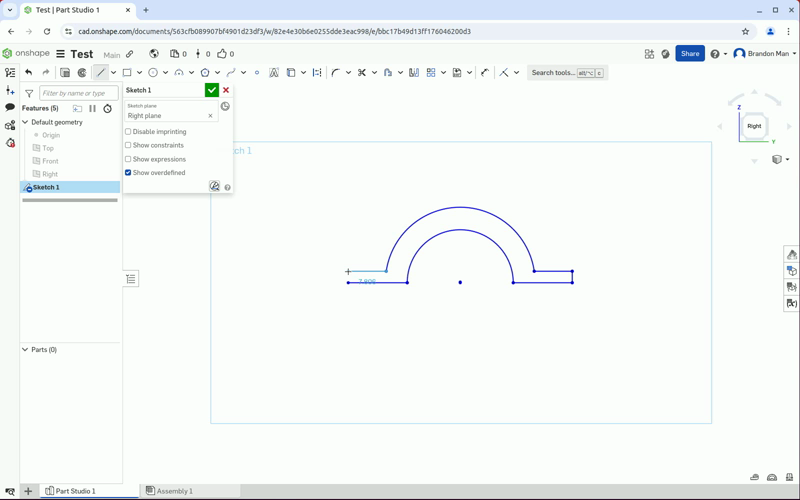
click(348, 271)
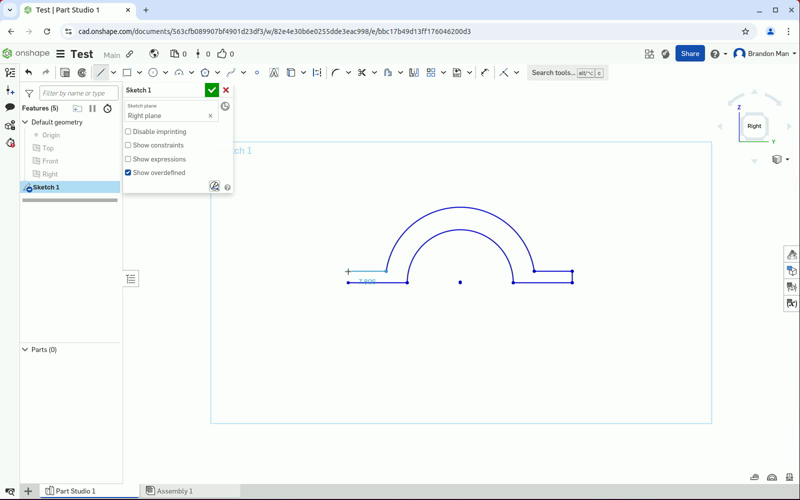
key_up(shift)
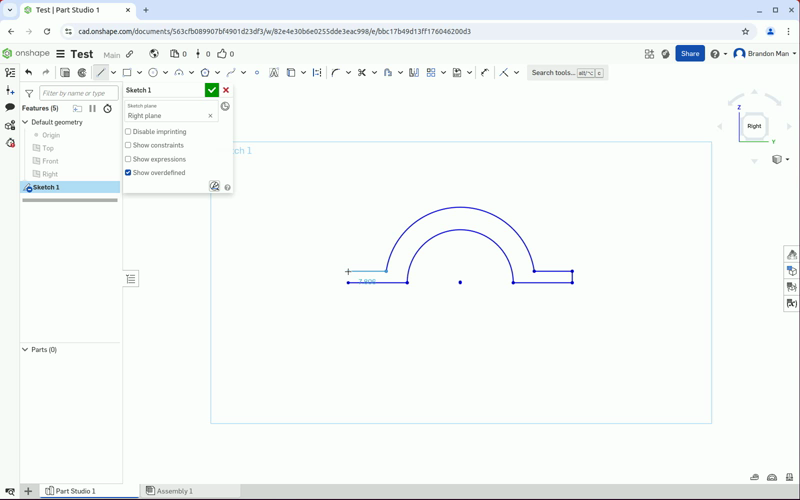
mouse_move(378, 271)
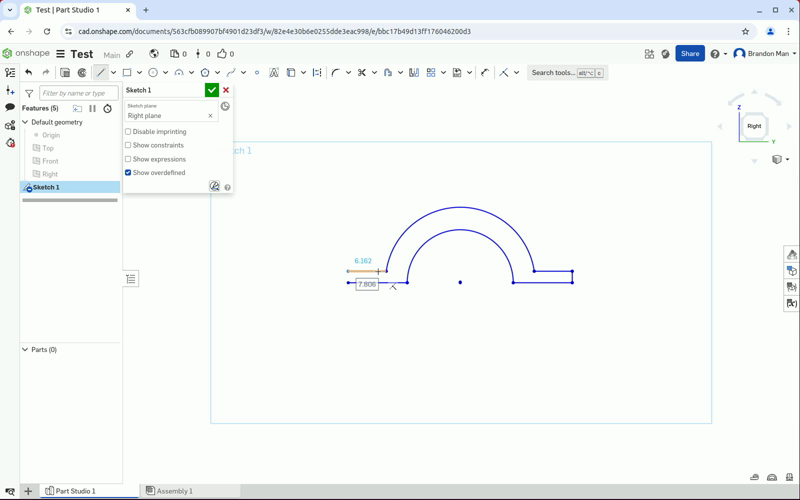
key_down(shift)
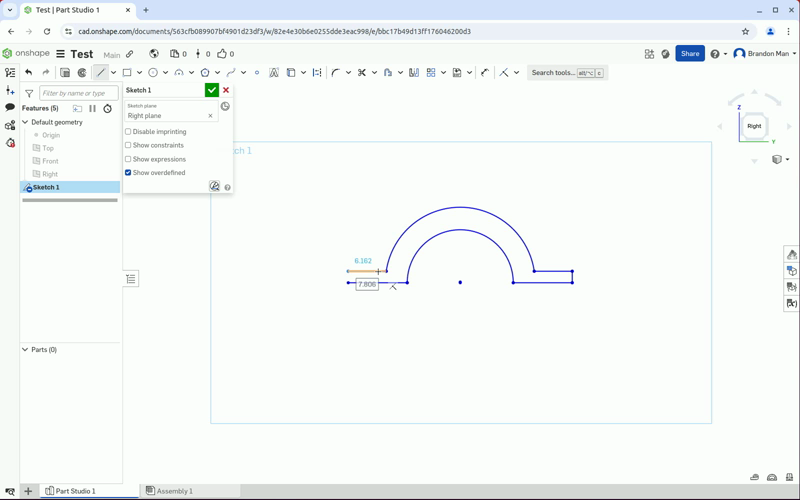
mouse_move(348, 282)
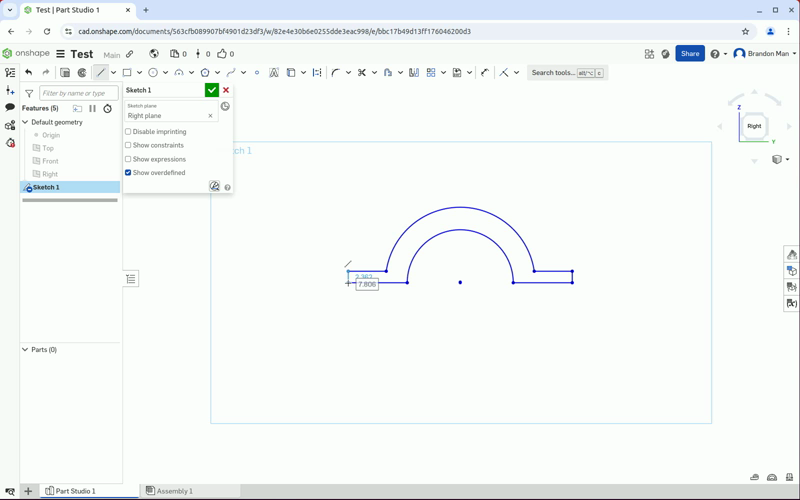
key_up(shift)
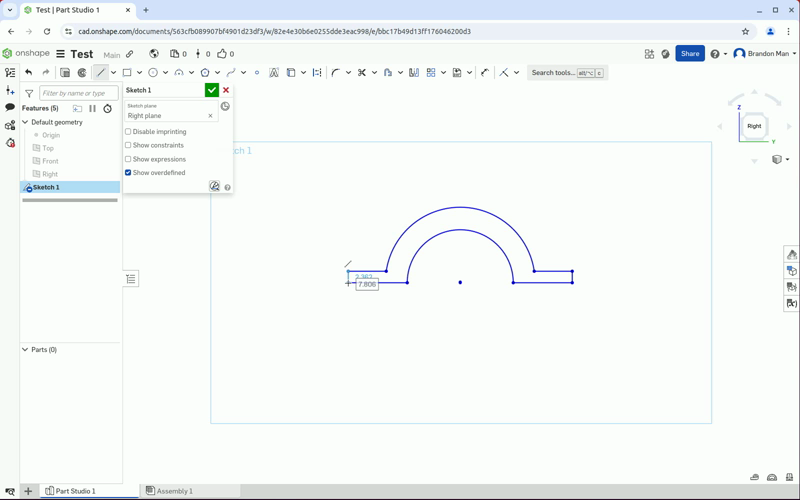
click(348, 282)
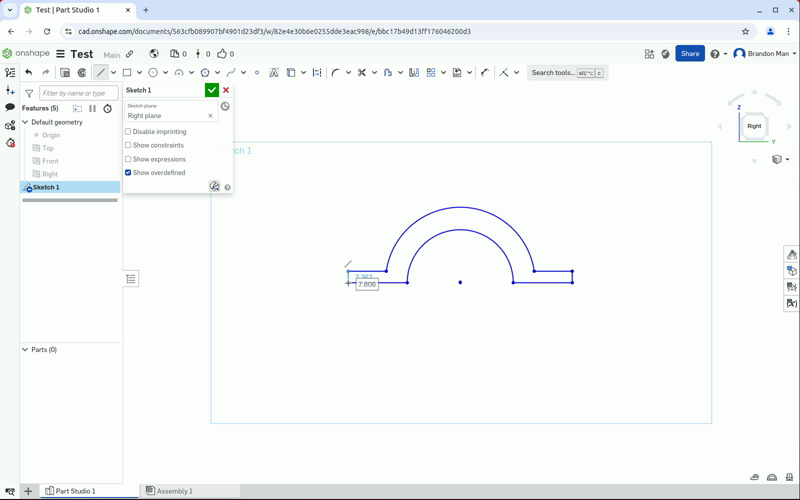
key(esc)
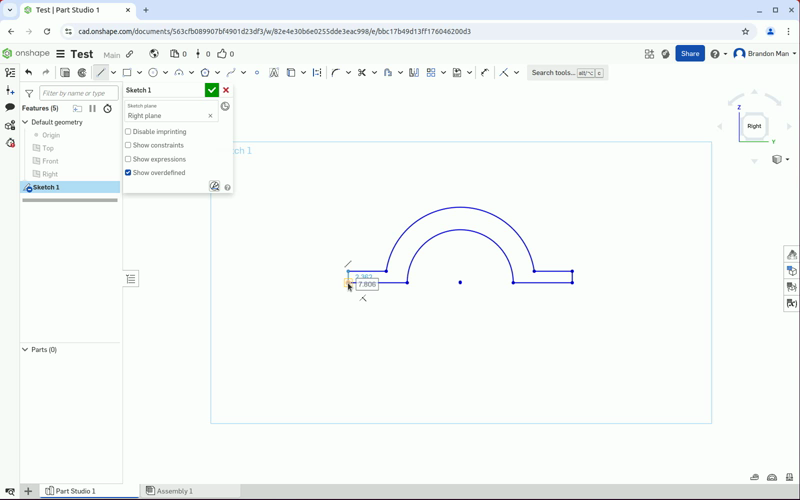
mouse_move(411, 247)
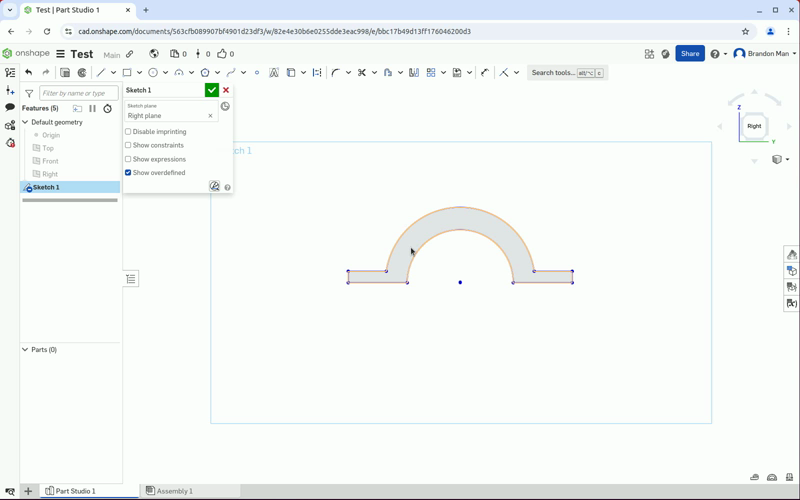
scroll(6)
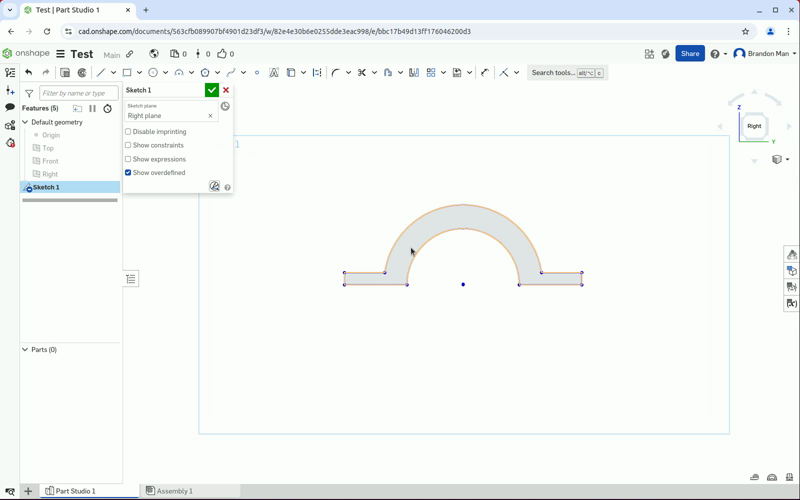
scroll(6)
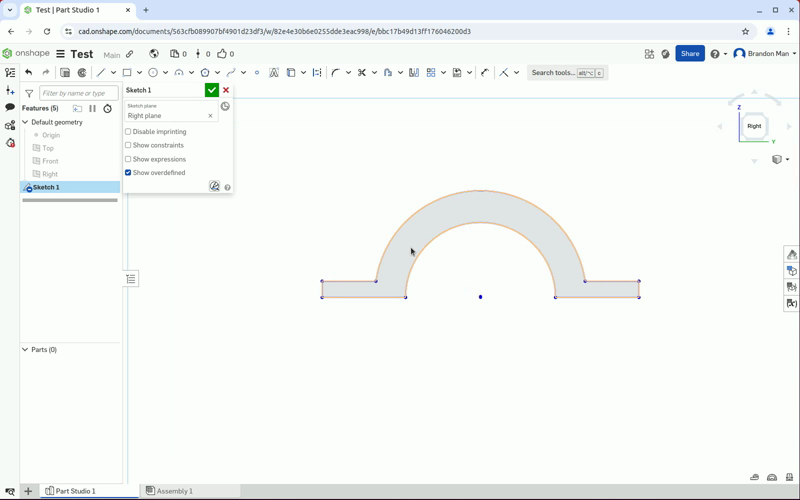
scroll(6)
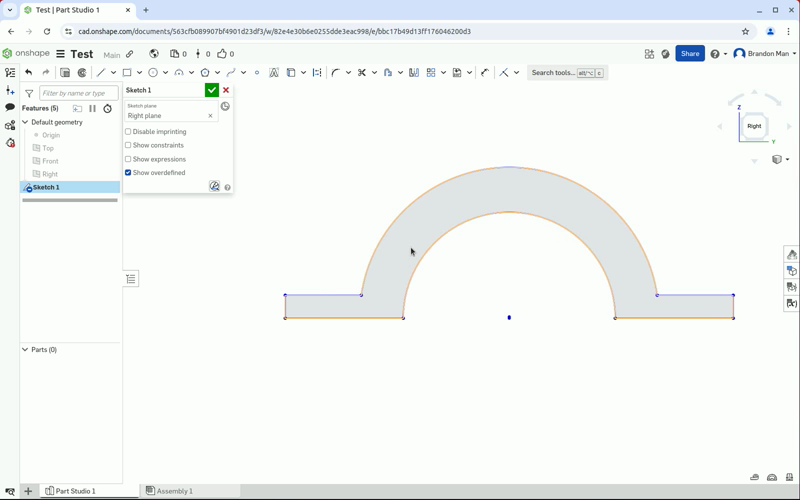
scroll(6)
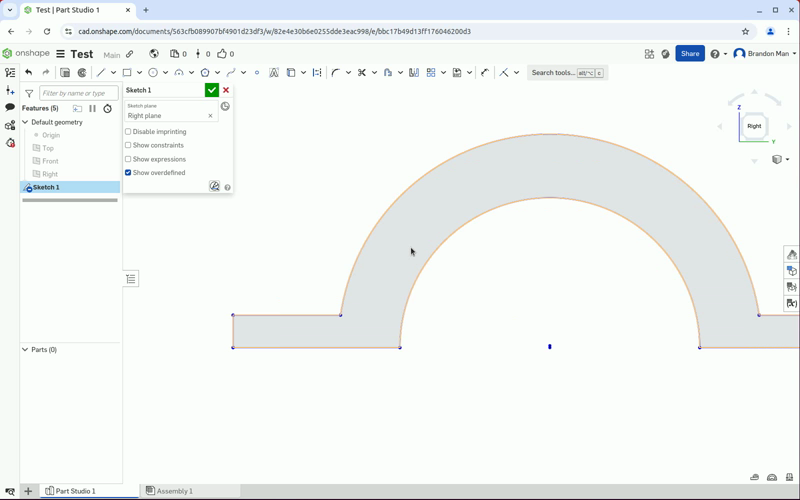
scroll(6)
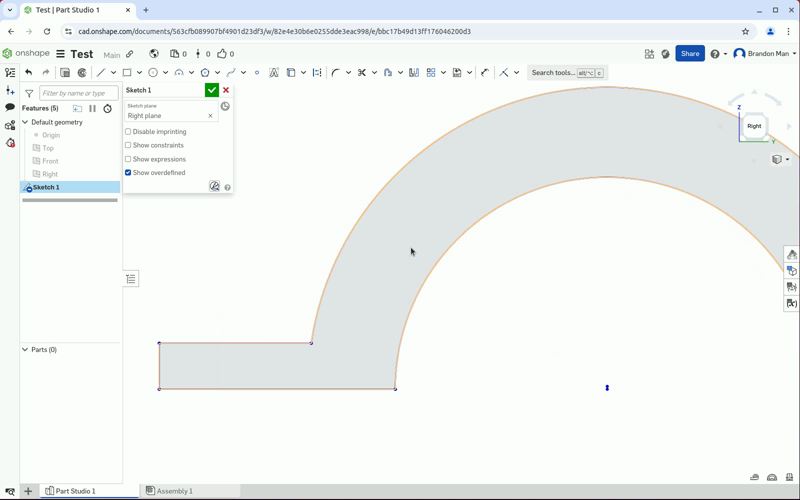
scroll(6)
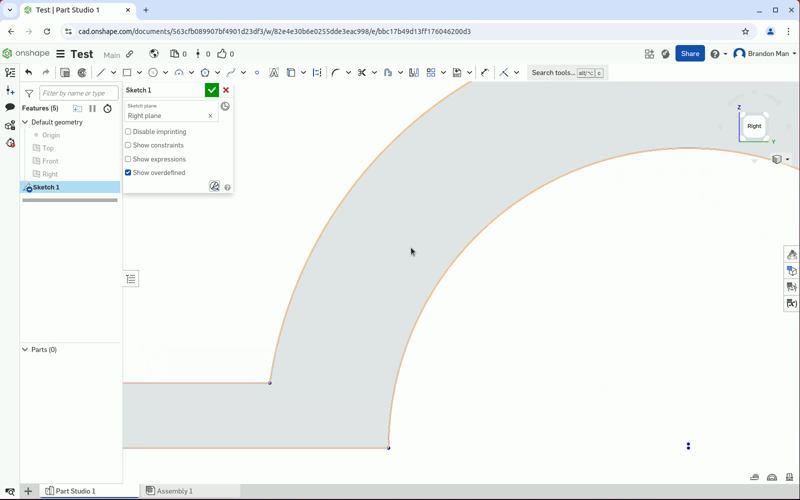
scroll(6)
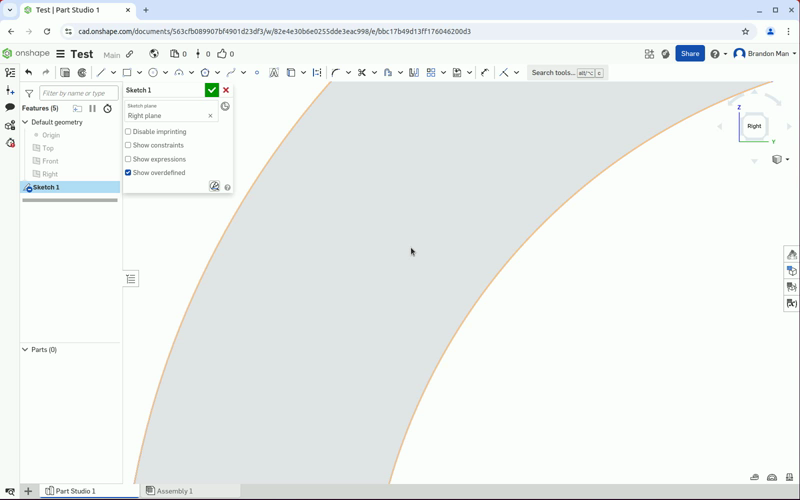
click(411, 247)
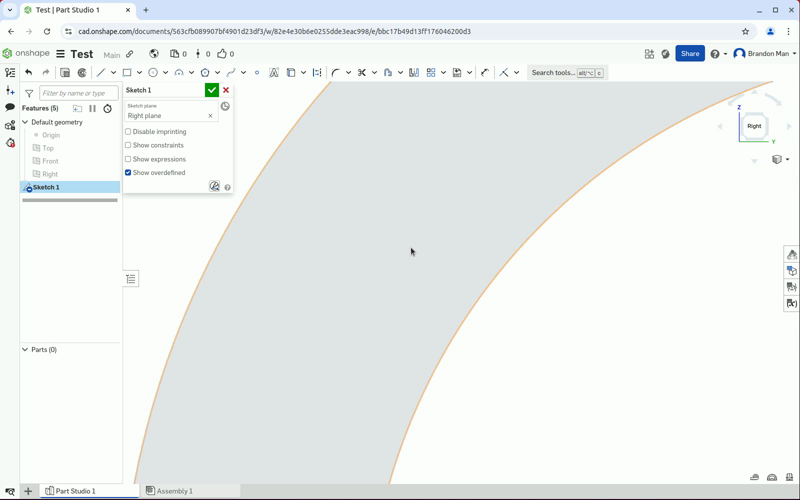
scroll(-6)
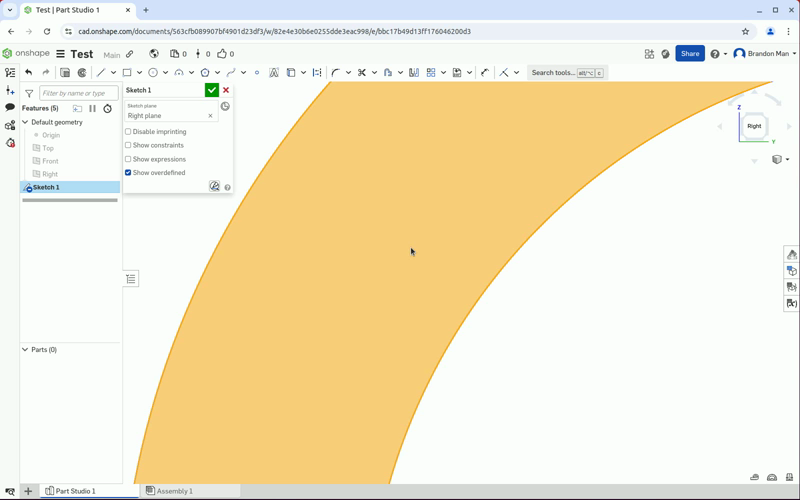
scroll(-6)
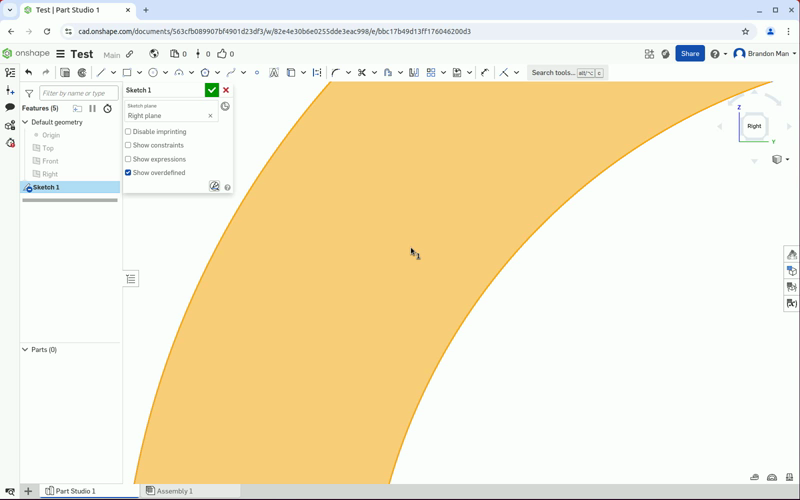
scroll(-6)
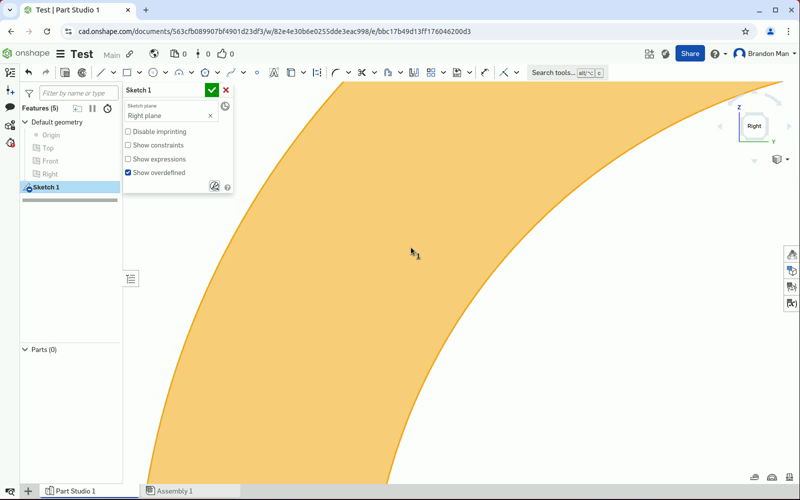
scroll(-6)
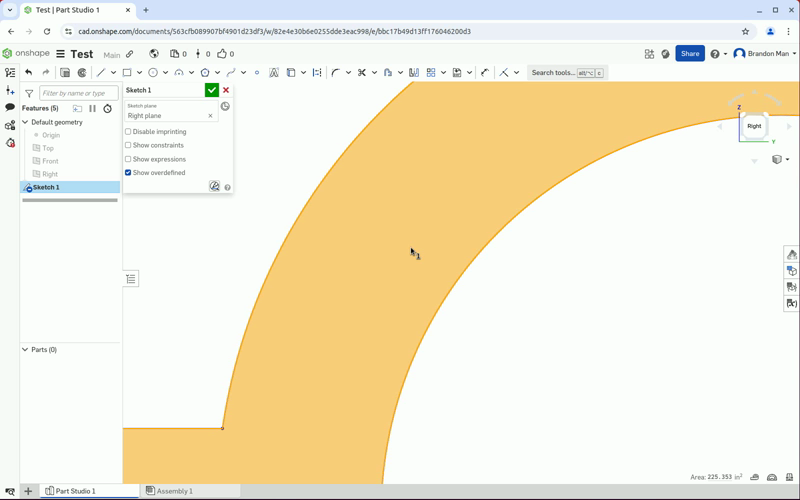
scroll(-6)
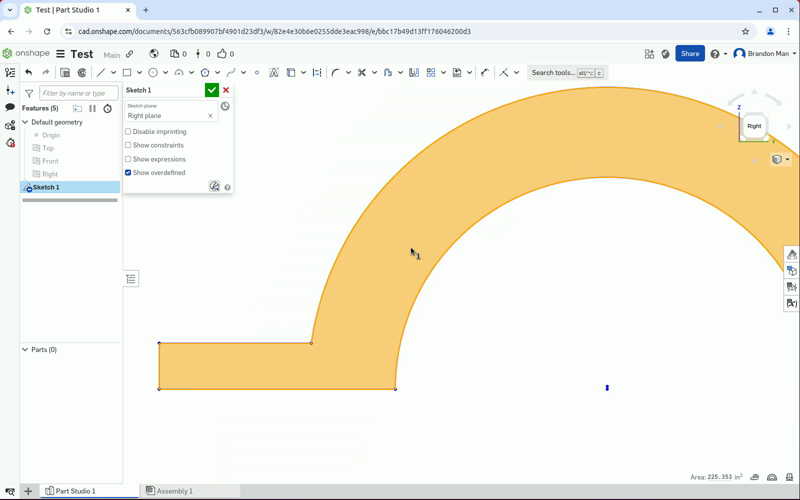
scroll(-6)
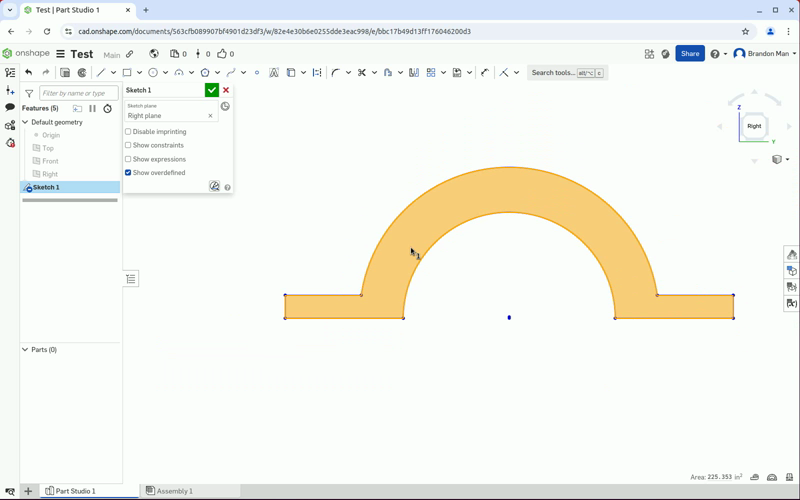
scroll(-6)
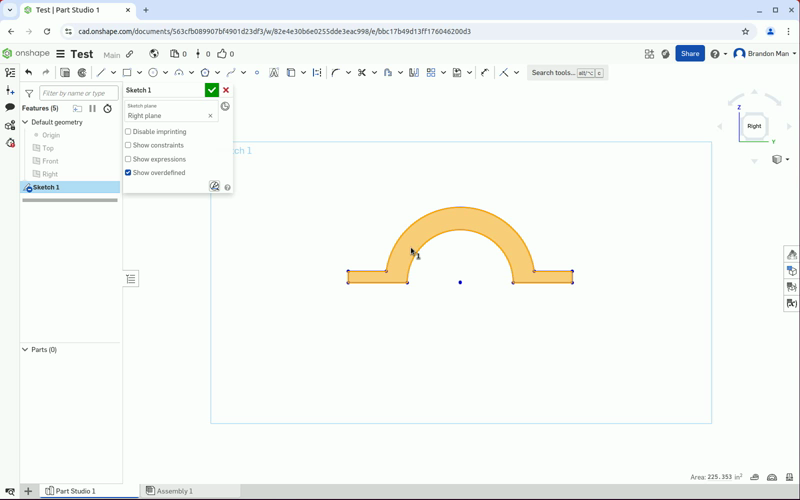
mouse_move(73, 352)
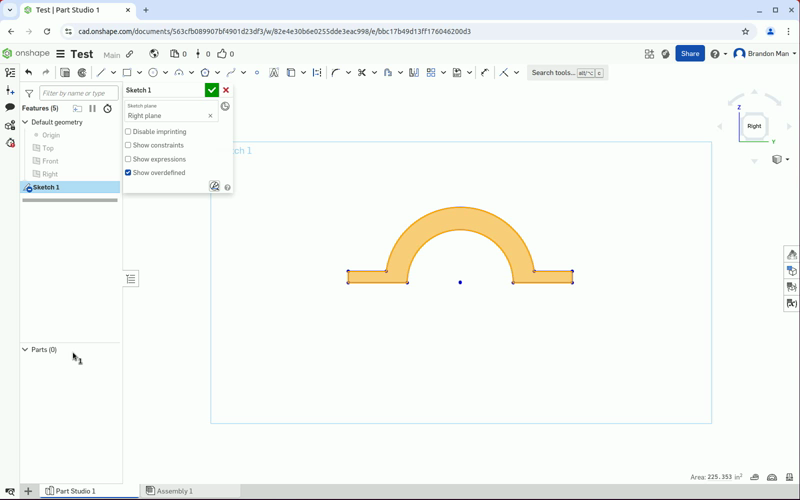
key(shift+y)
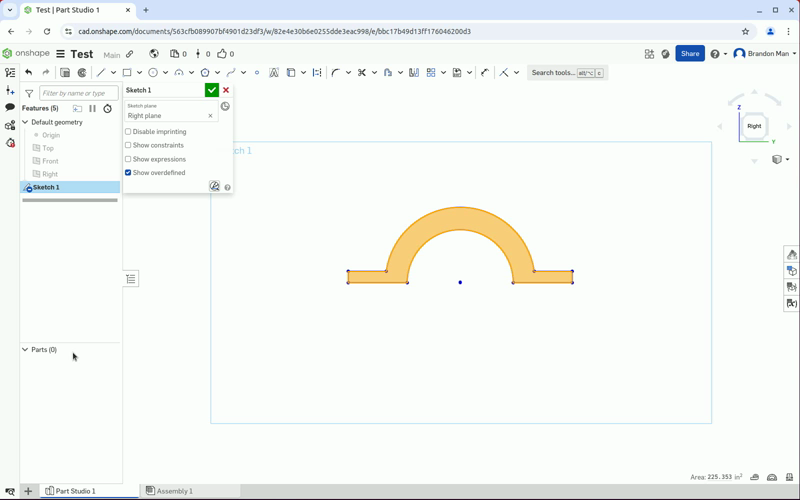
key(shift+e)
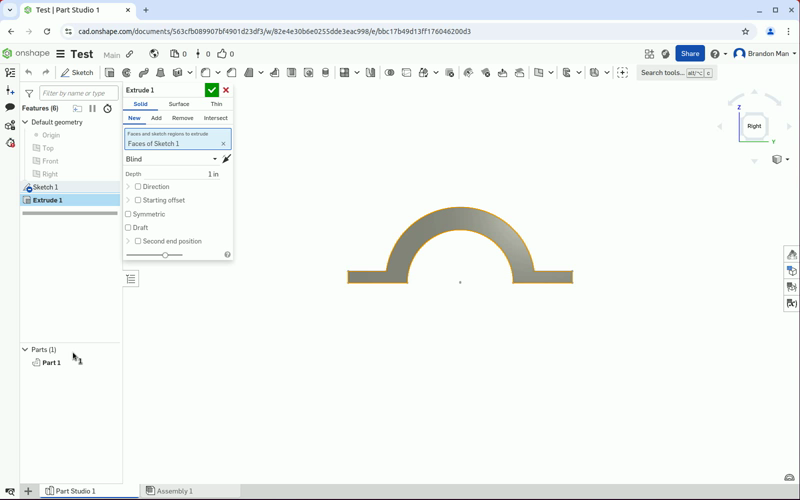
mouse_move(143, 106)
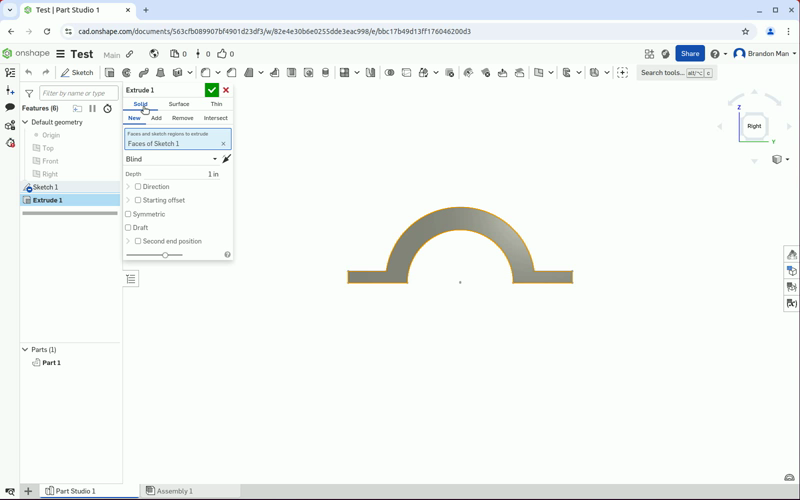
click(143, 106)
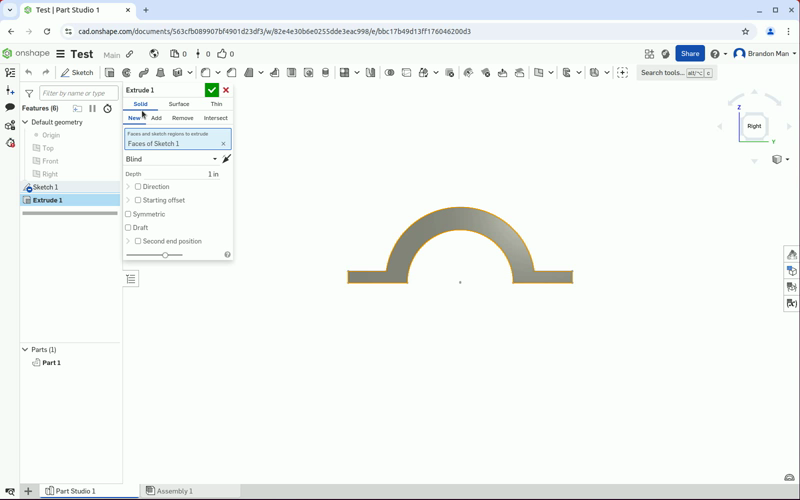
mouse_move(137, 120)
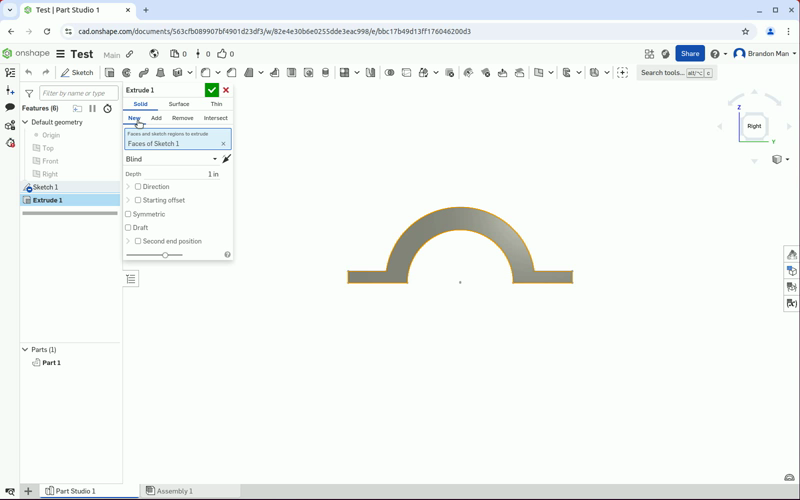
click(137, 120)
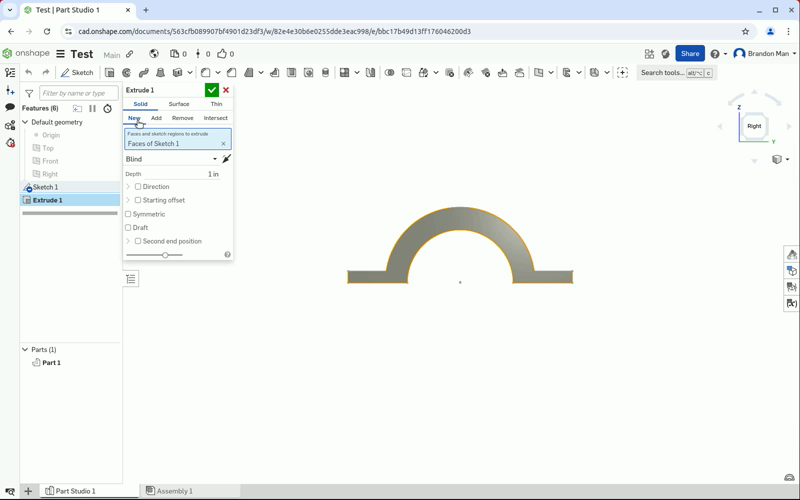
key(tab, 4)
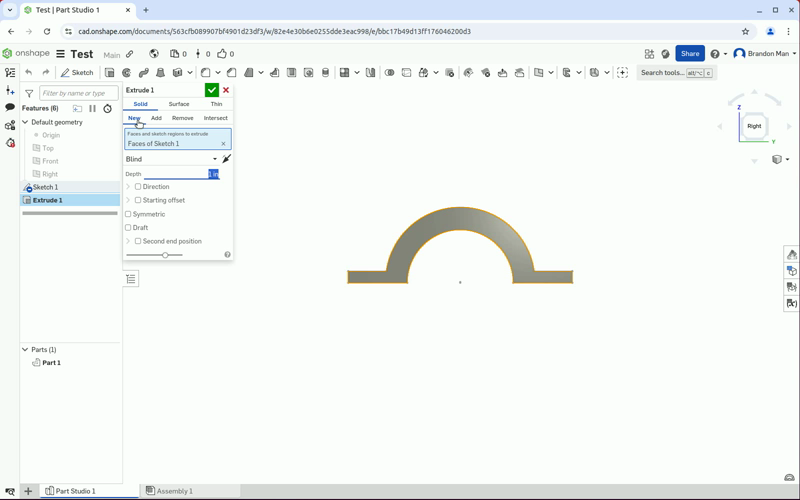
text(4.574)
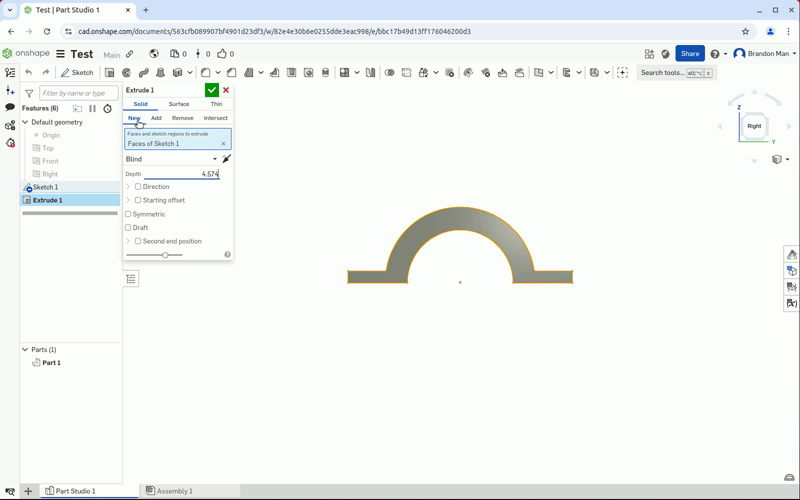
key(enter)
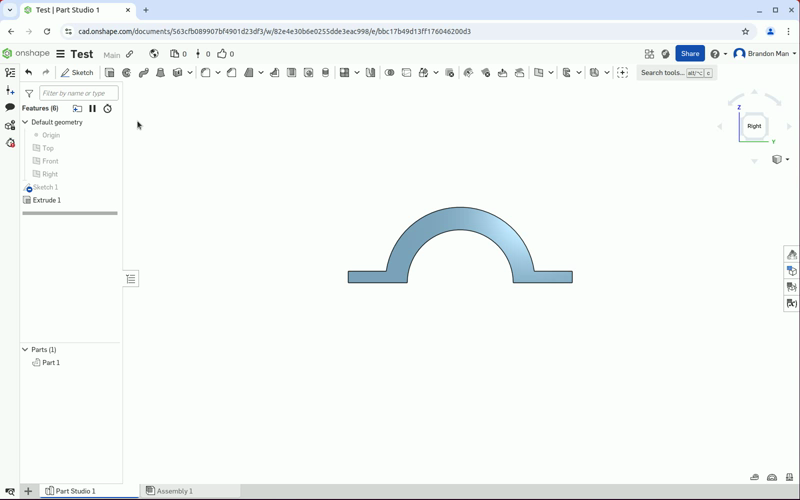
key(shift+h)
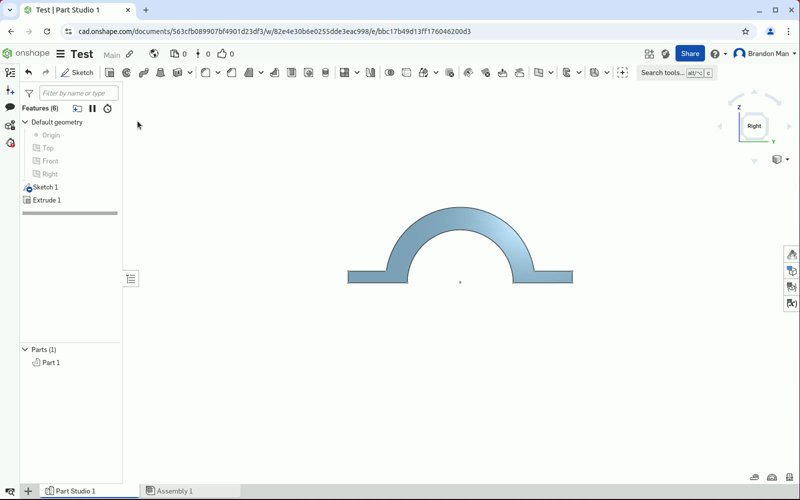
key(shift+h)
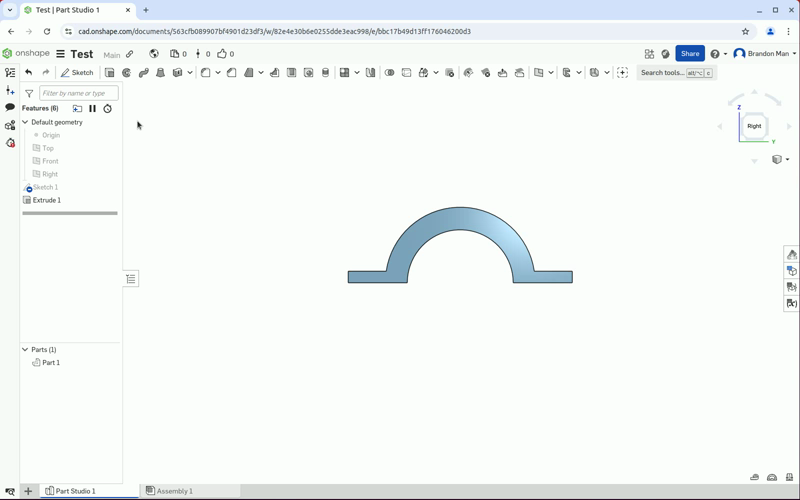
mouse_move(73, 189)
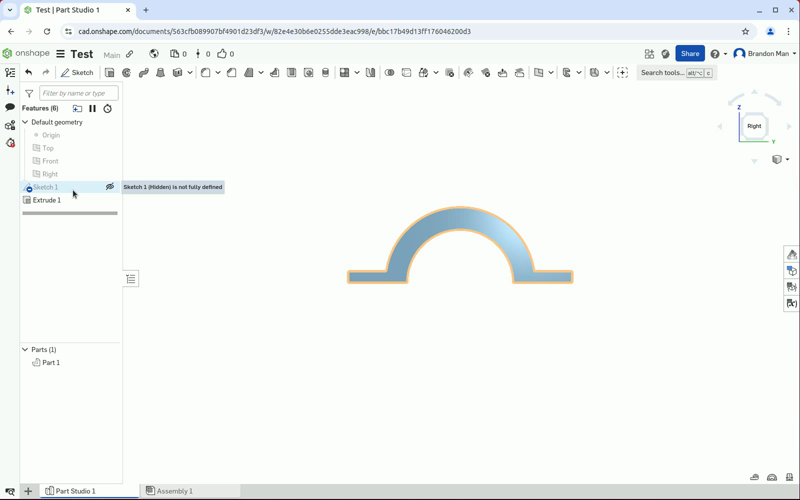
click(73, 189)
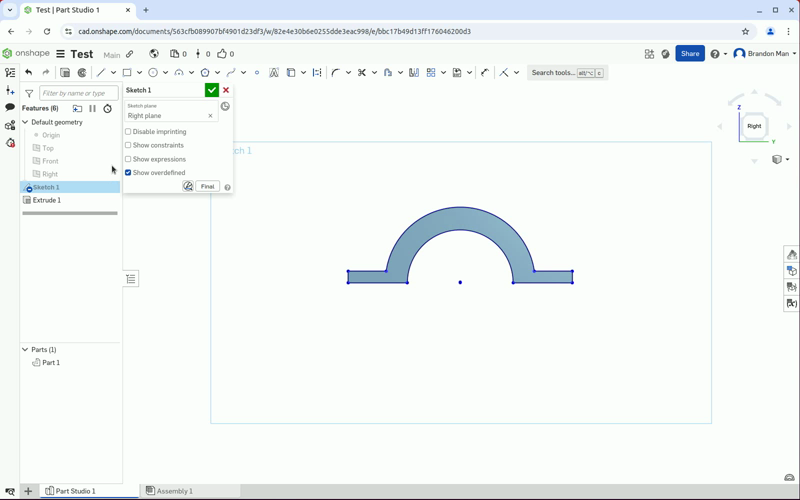
mouse_move(229, 92)
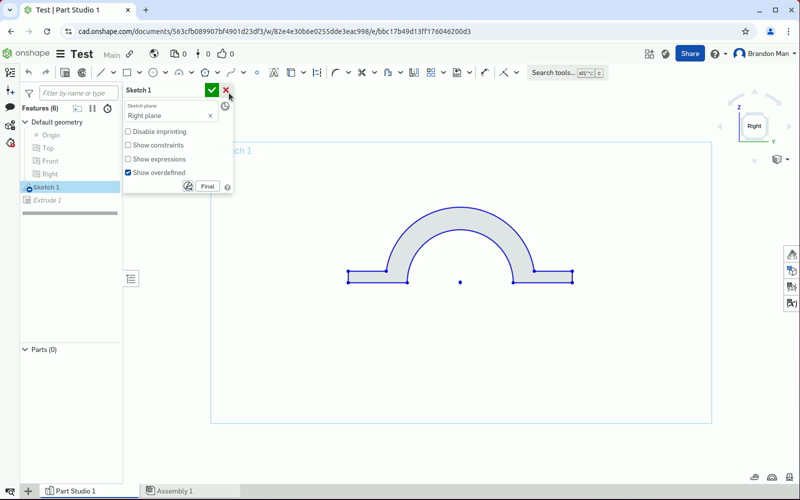
click(229, 92)
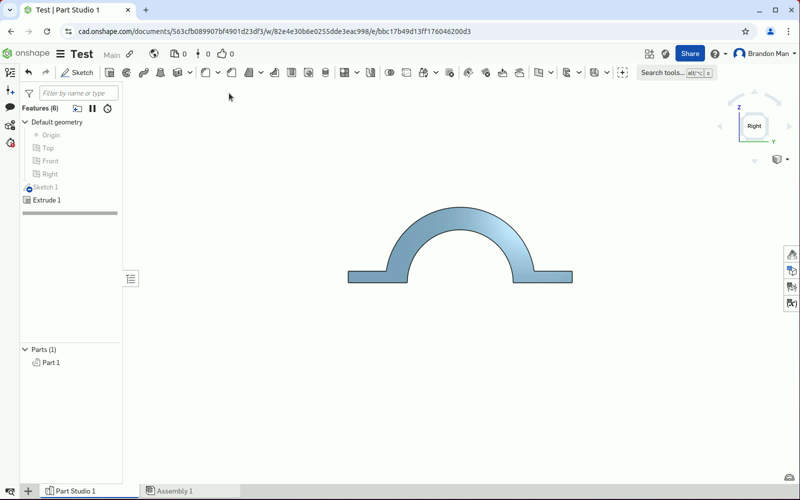
mouse_move(73, 352)
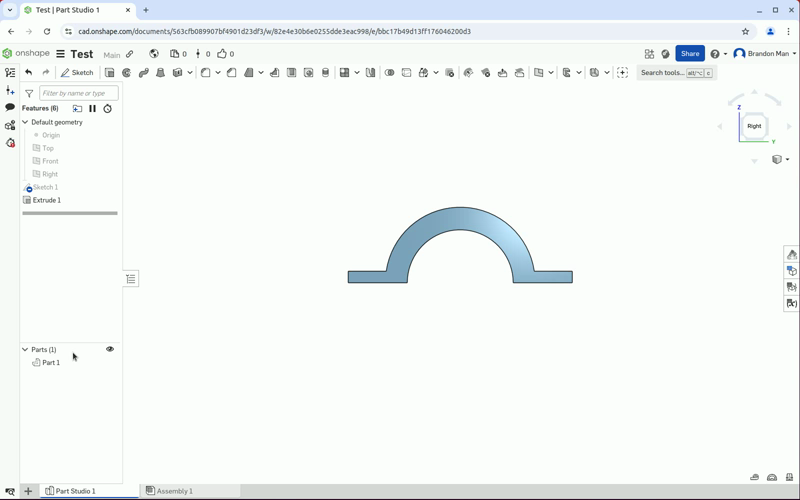
key(y)
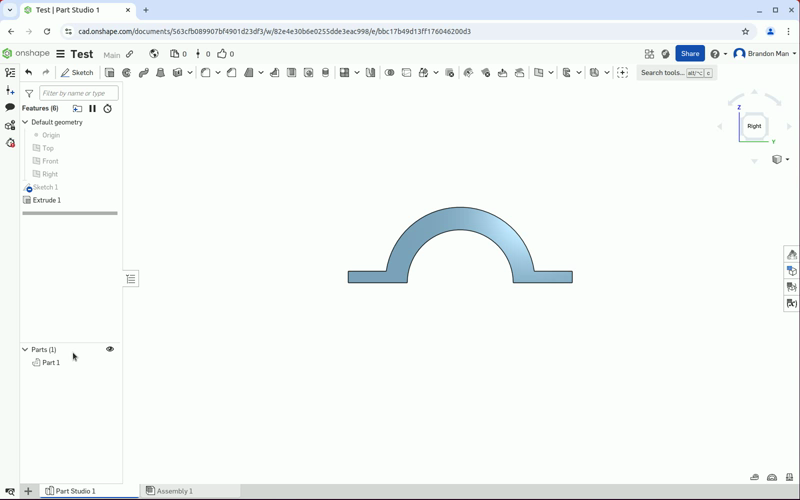
key(shift+p)
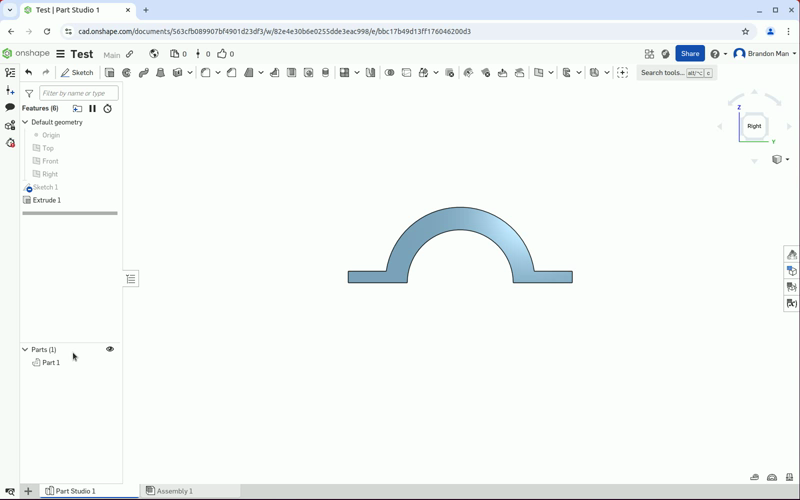
key(space)
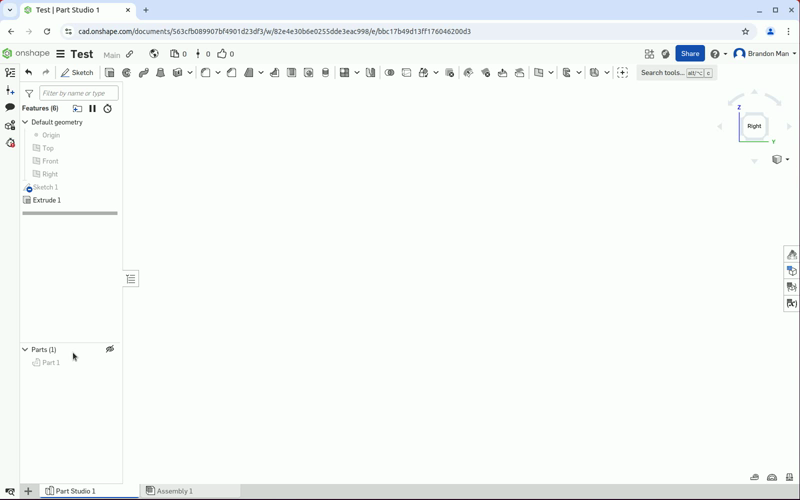
key_down(shift)
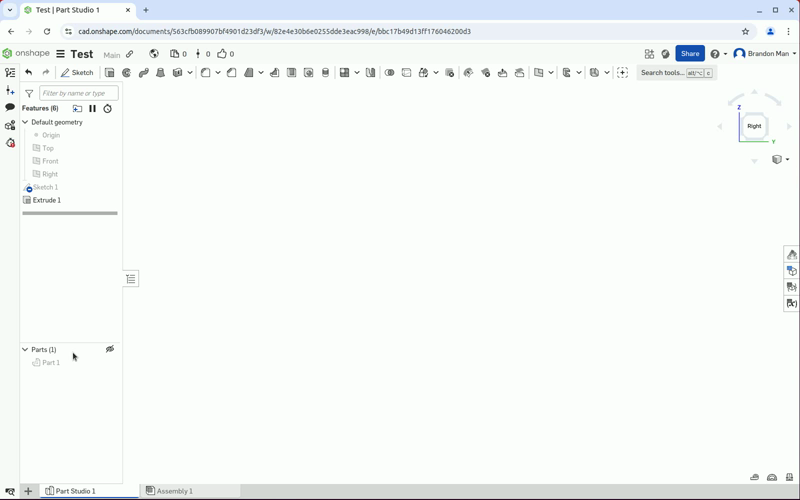
key(right)
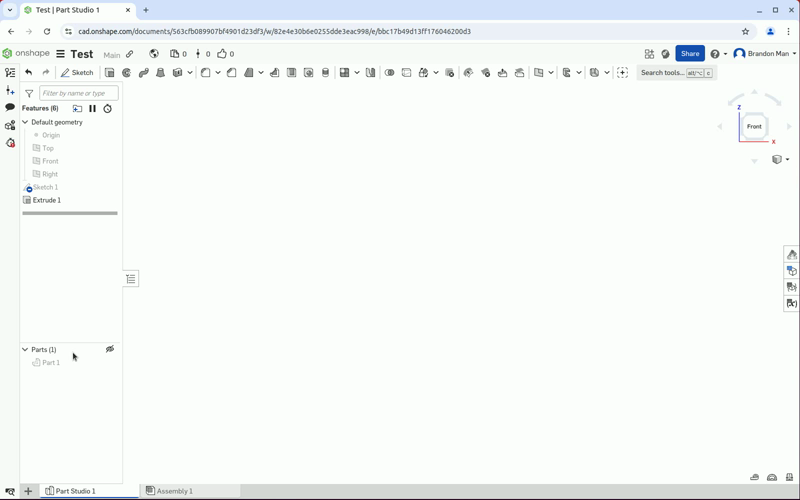
key_up(shift)
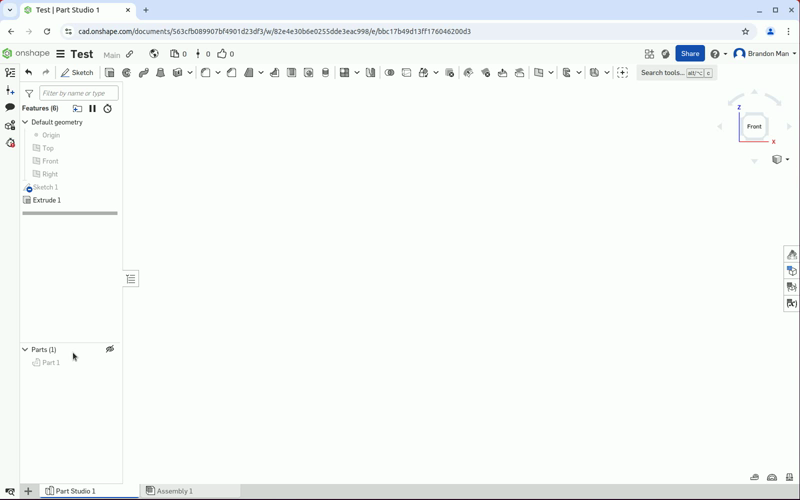
key(space)
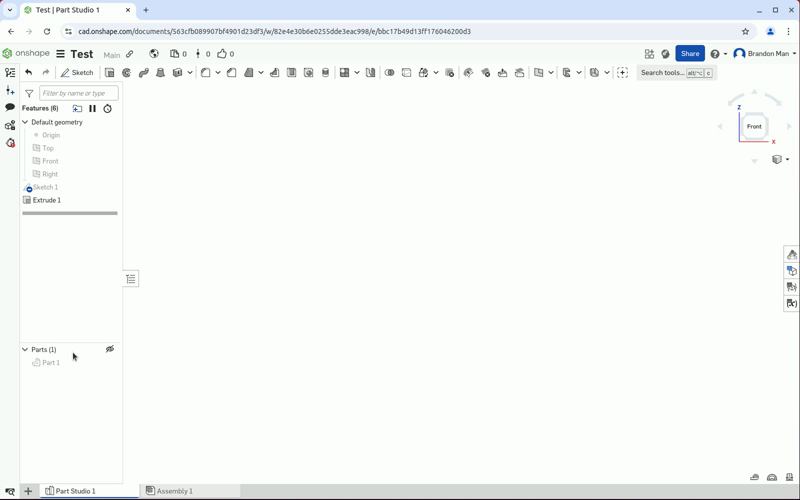
key_down(shift)
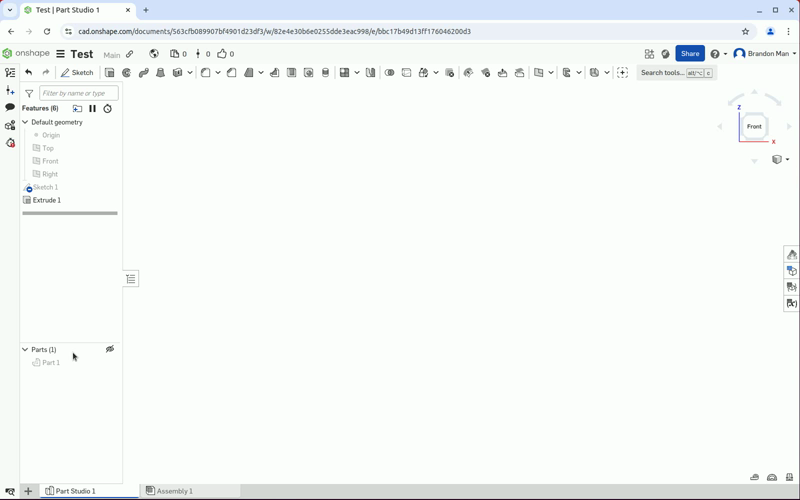
key(down)
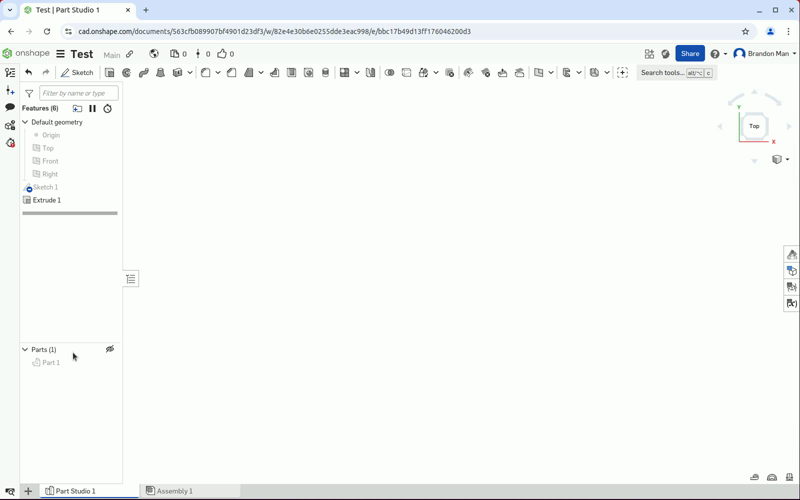
key_up(shift)
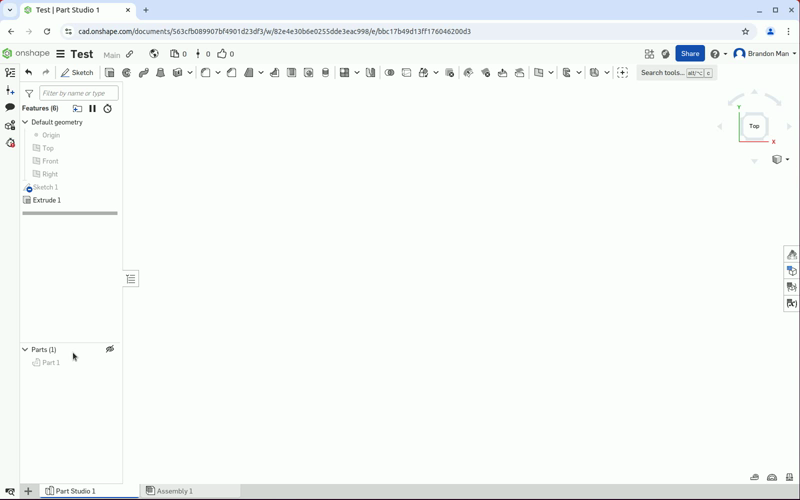
mouse_move(73, 352)
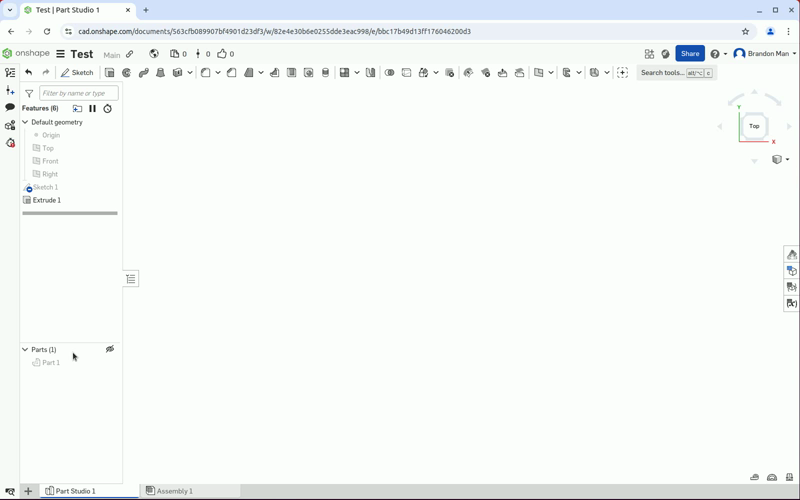
key(shift+y)
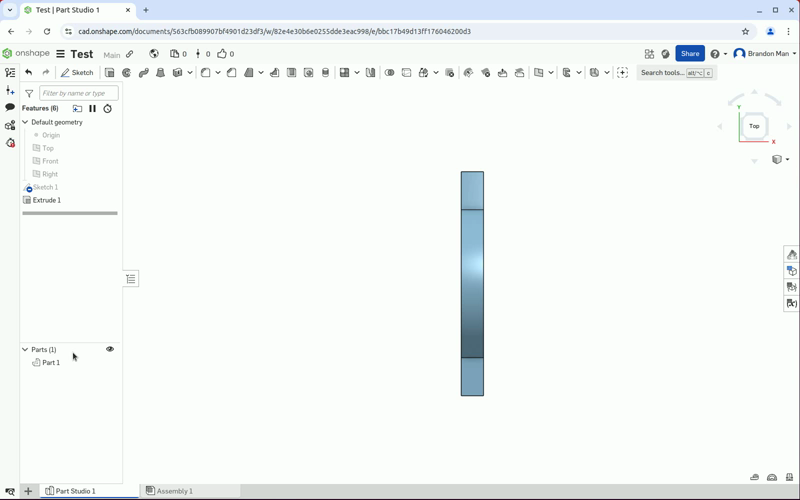
mouse_move(541, 75)
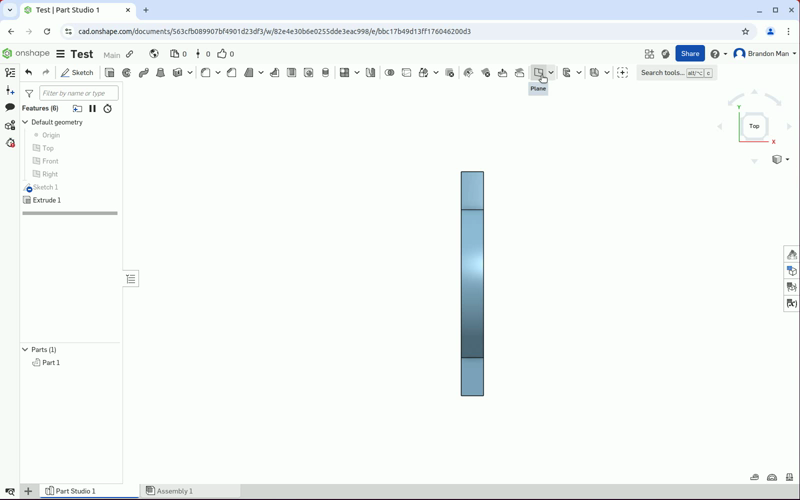
click(541, 75)
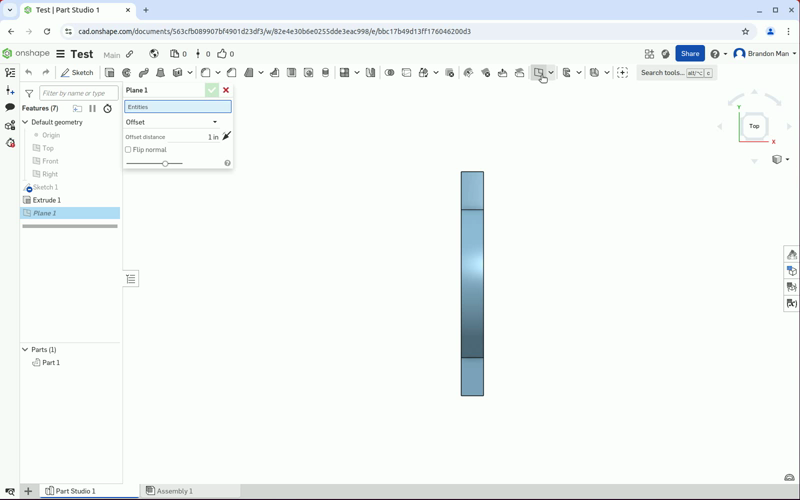
mouse_move(73, 150)
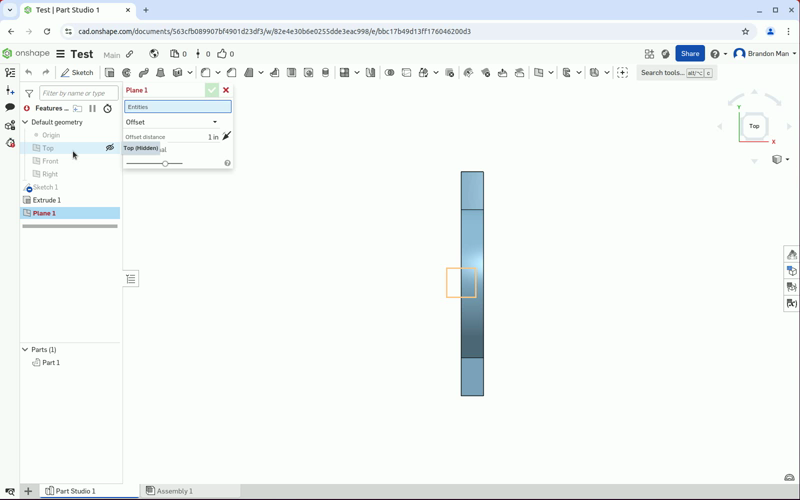
click(73, 150)
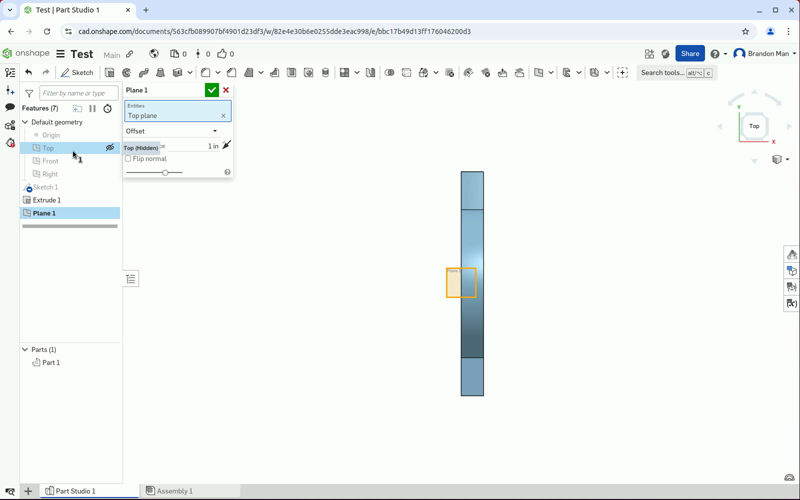
key(tab, 2)
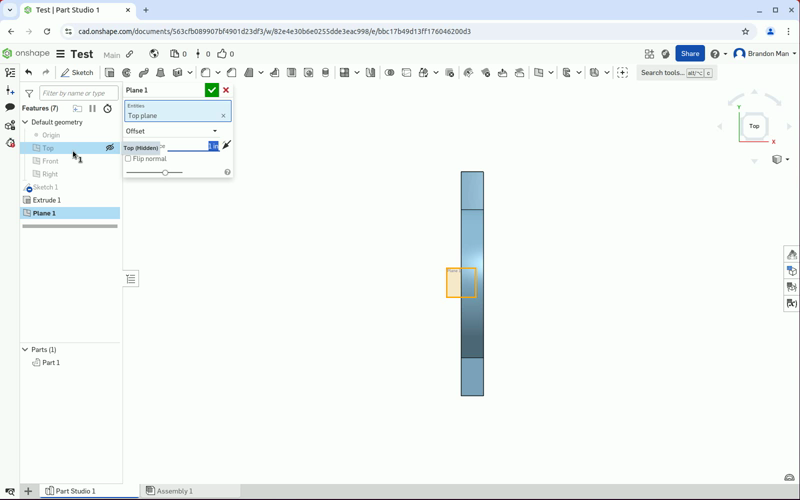
text(2.403)
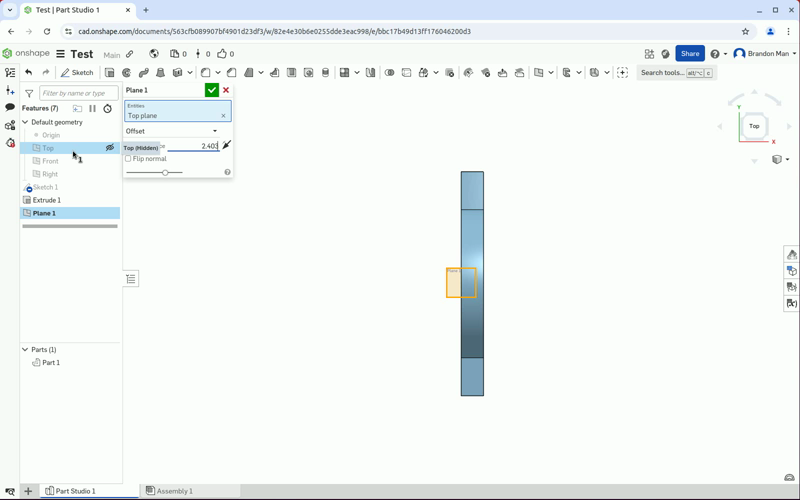
key(enter, 2)
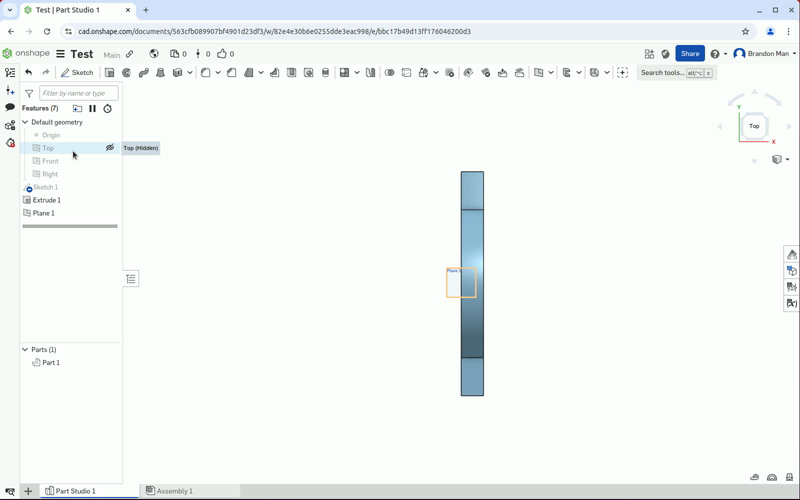
key(shift+s)
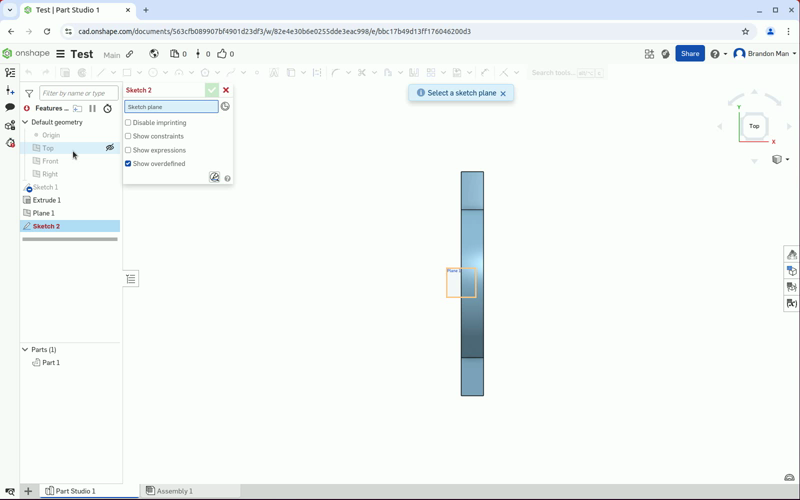
mouse_move(73, 215)
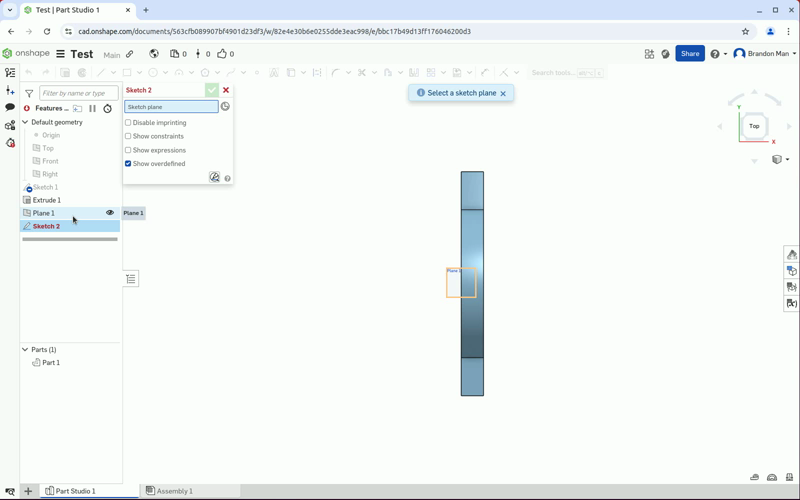
click(73, 215)
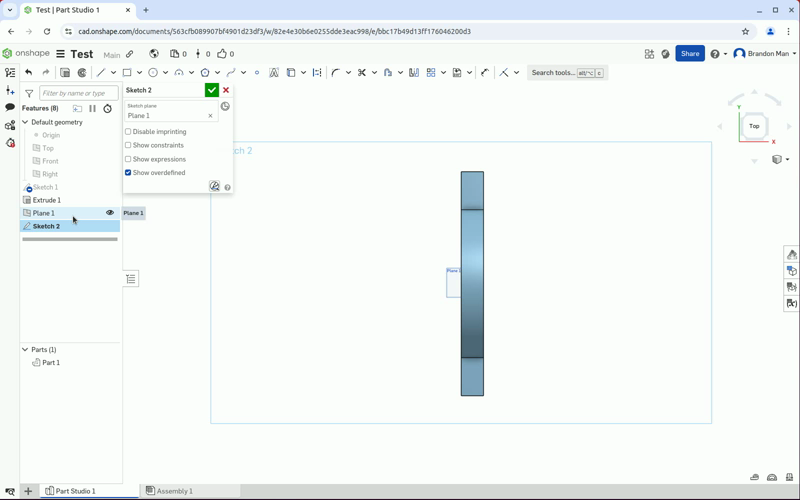
mouse_move(73, 352)
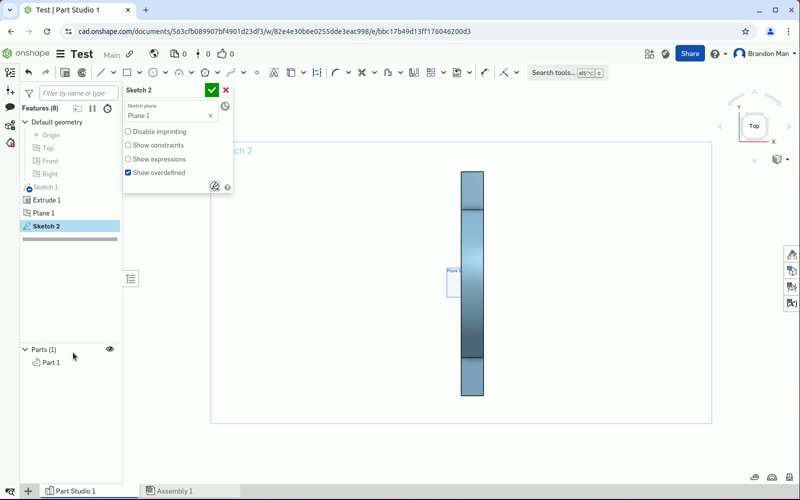
key(y)
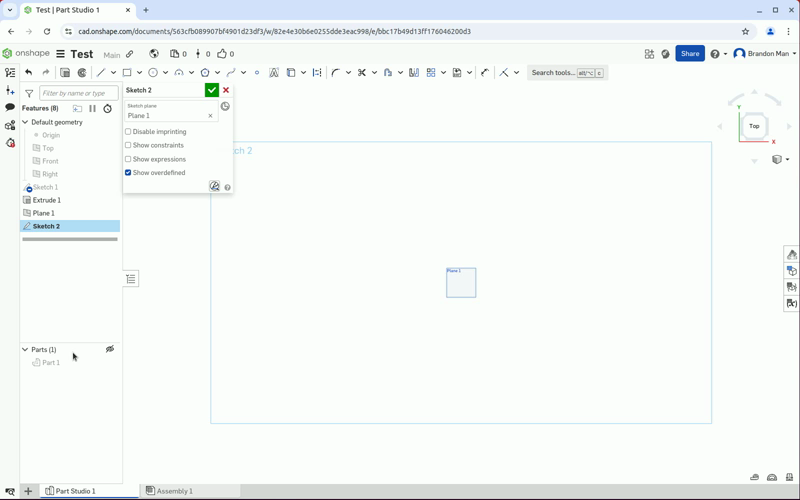
key(c)
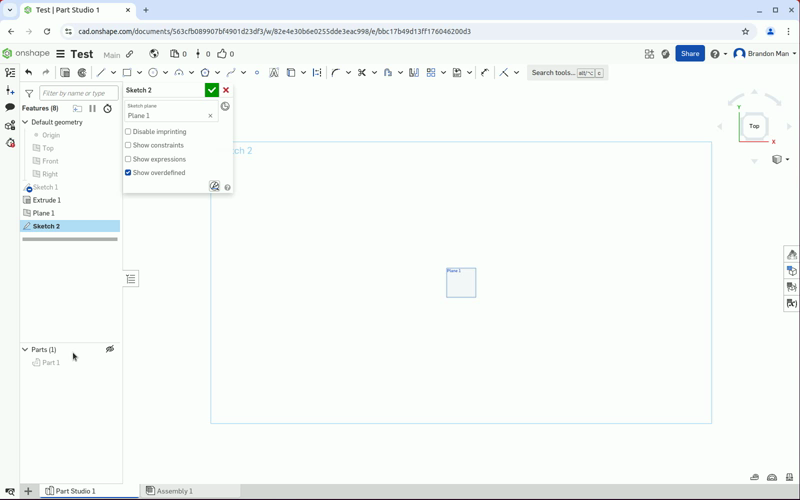
key_down(shift)
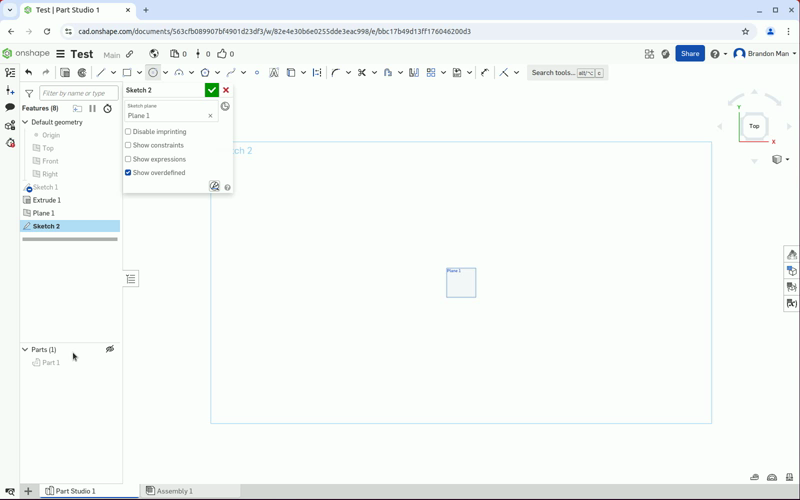
mouse_move(473, 192)
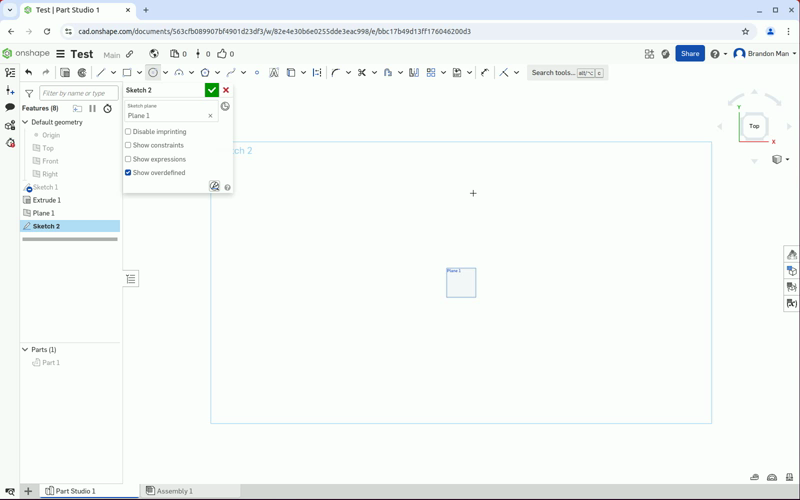
click(473, 192)
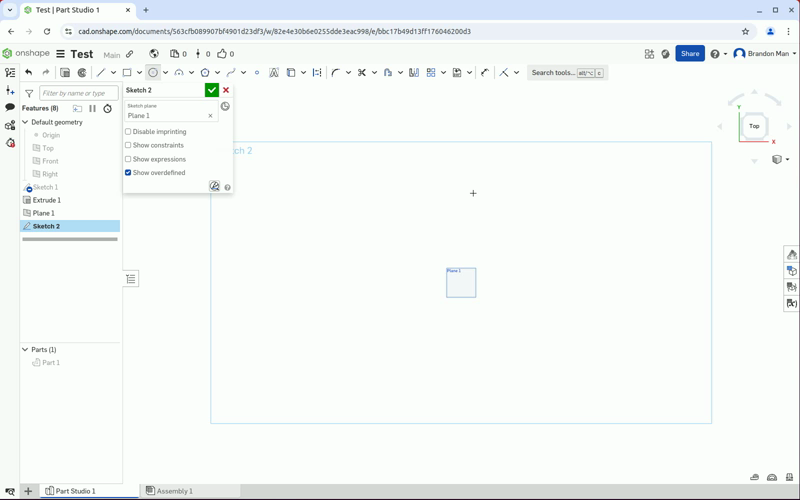
key_up(shift)
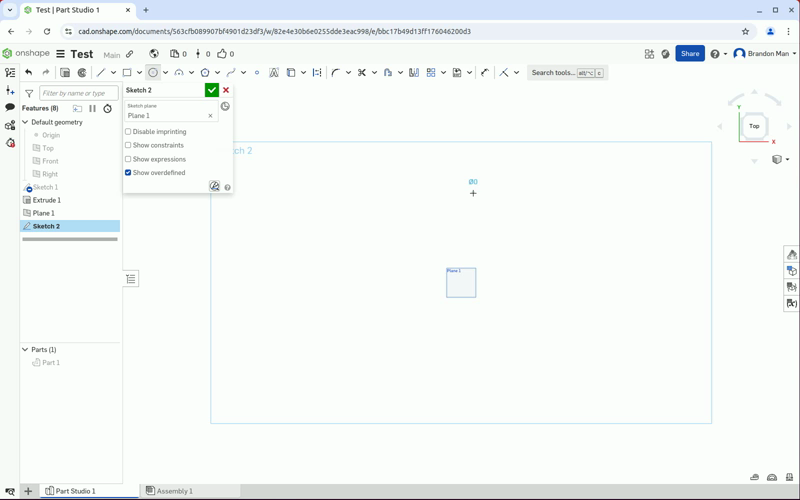
mouse_move(477, 192)
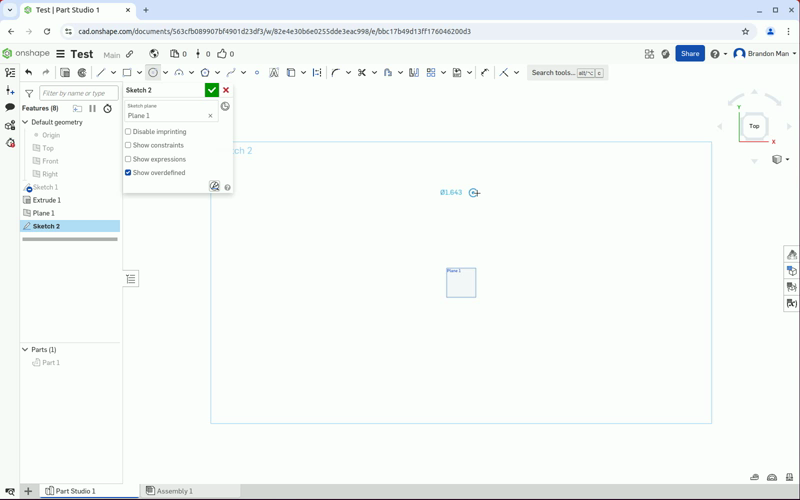
click(477, 192)
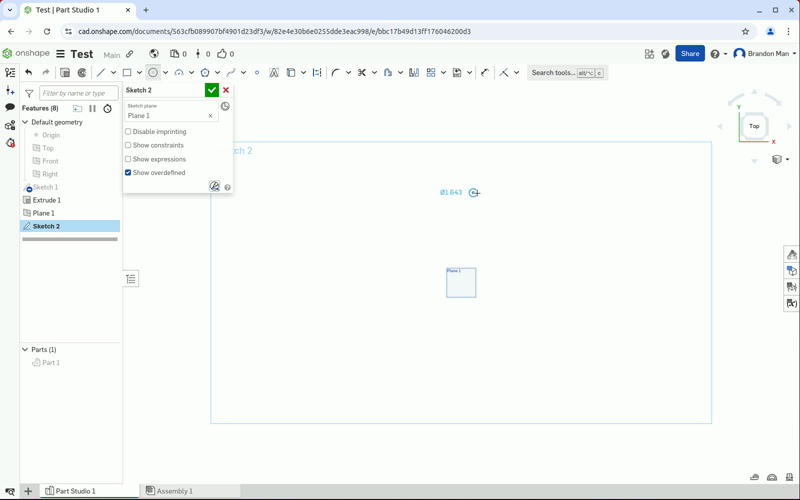
key(esc)
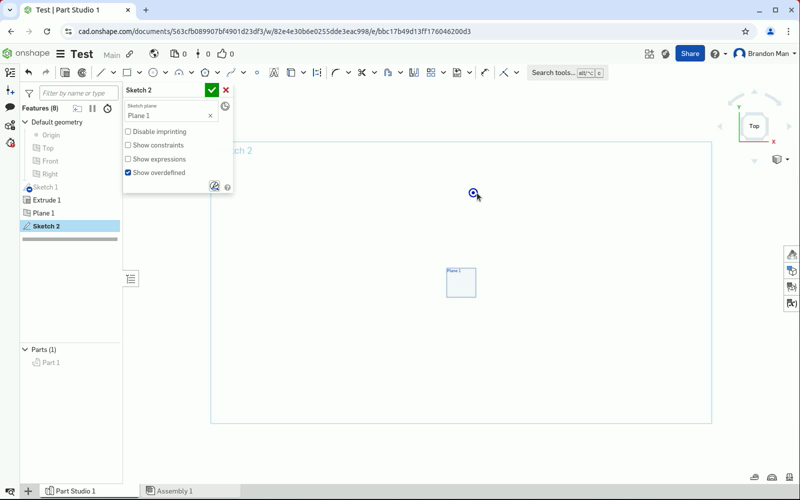
mouse_move(474, 191)
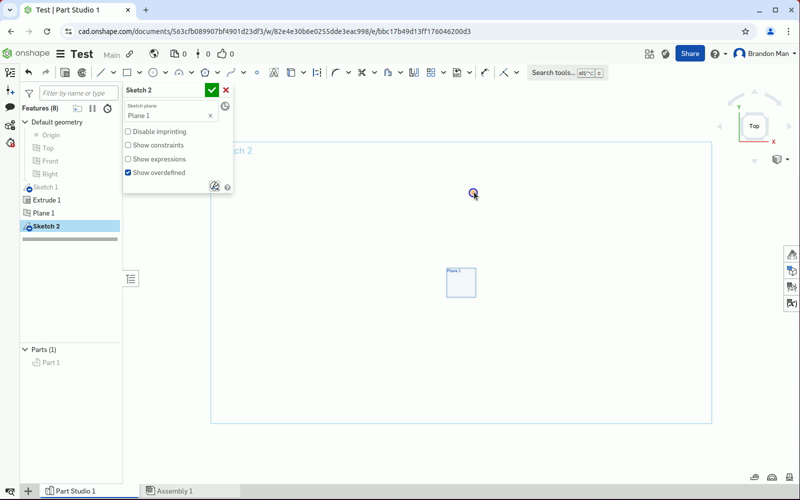
scroll(6)
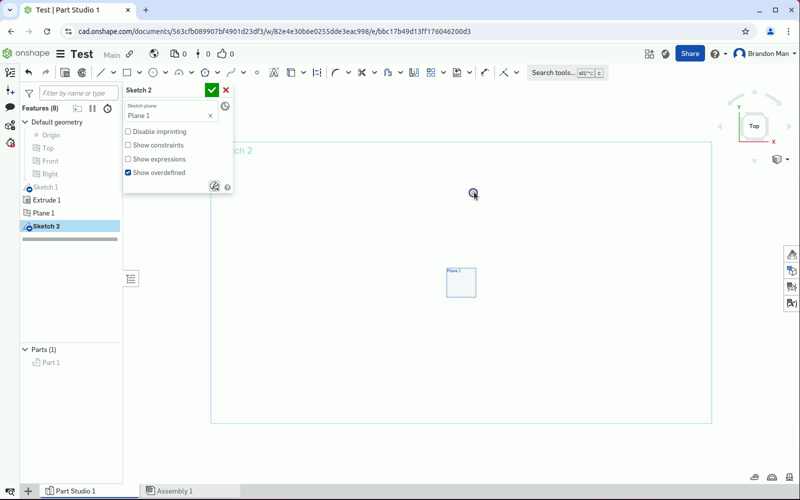
scroll(6)
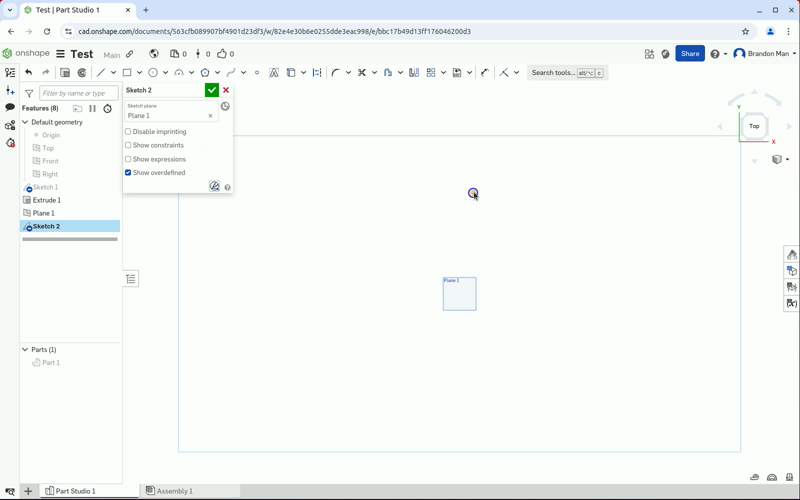
scroll(6)
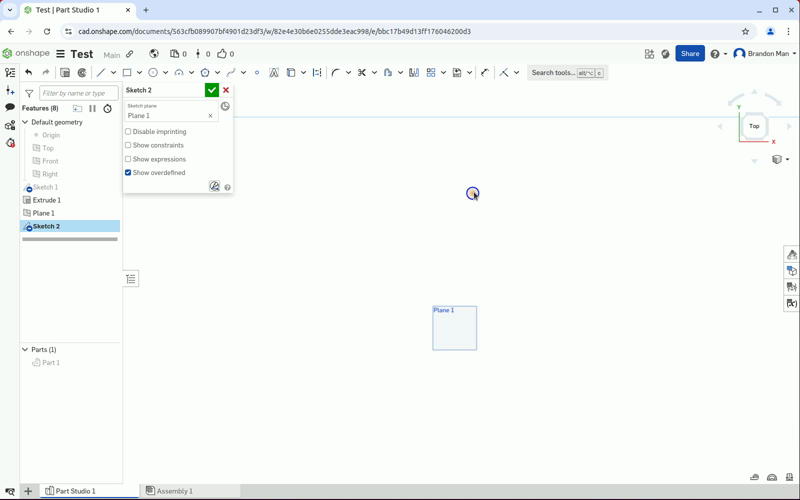
scroll(6)
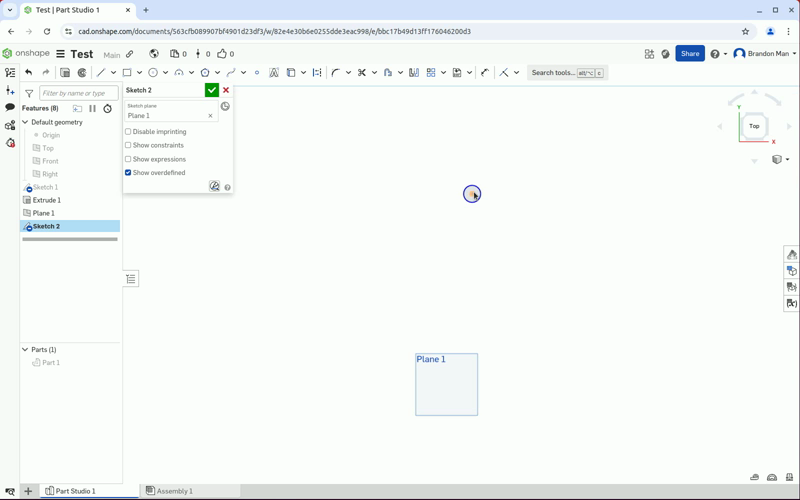
scroll(6)
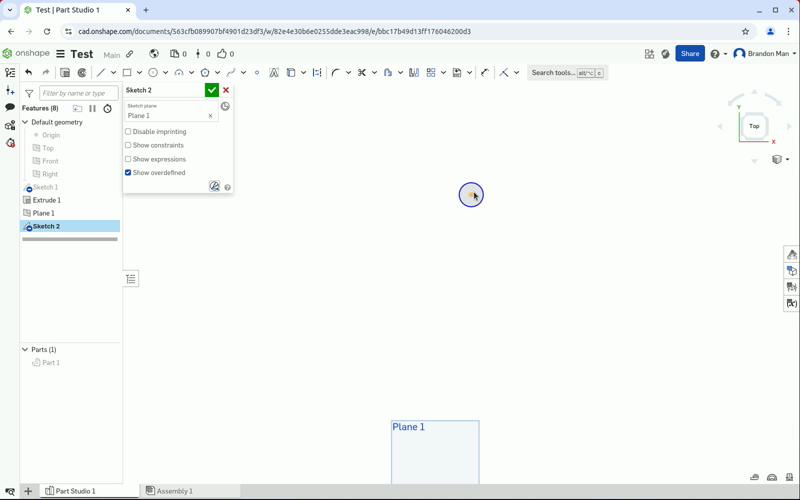
scroll(6)
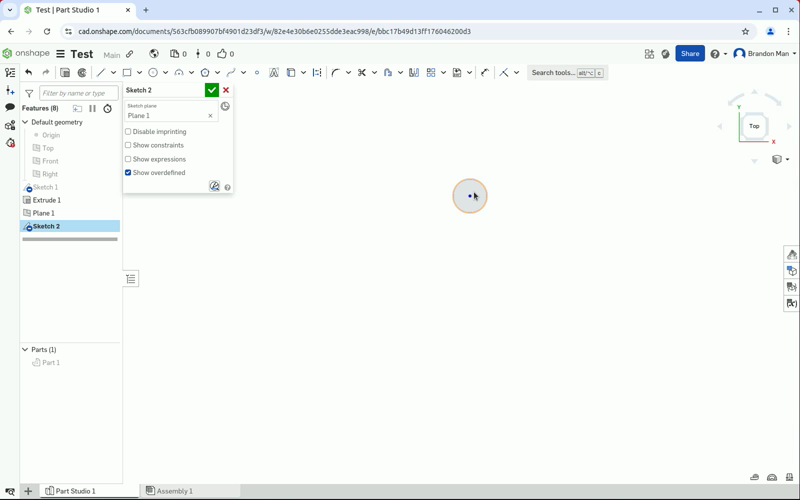
scroll(6)
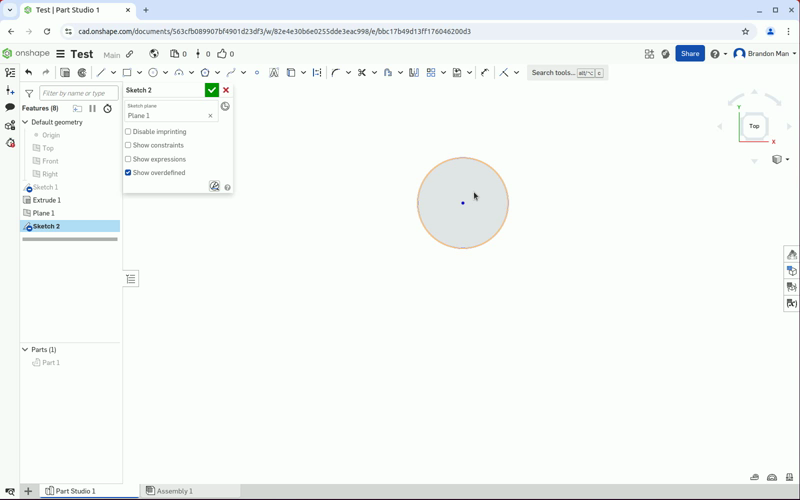
click(474, 191)
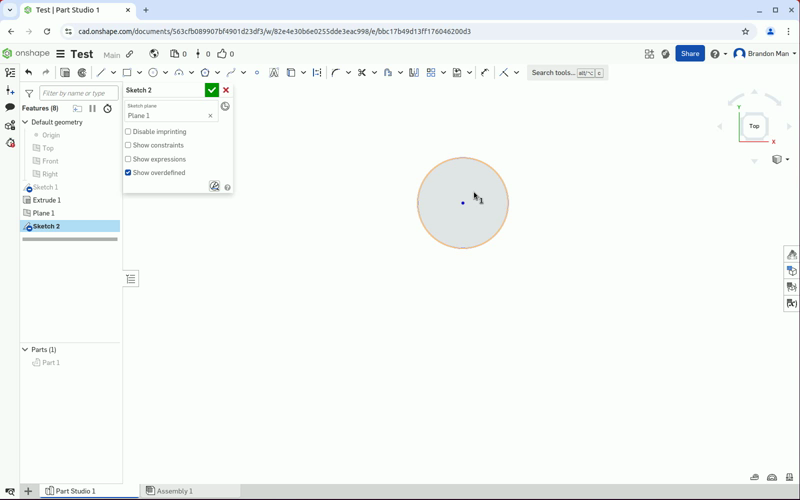
scroll(-6)
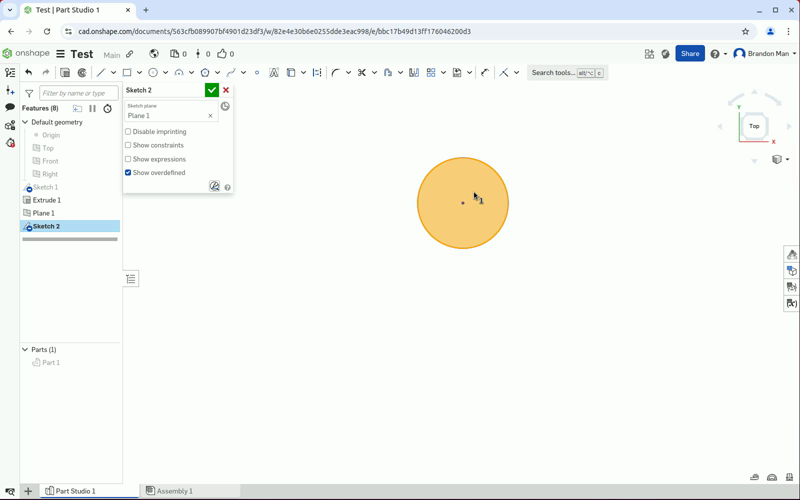
scroll(-6)
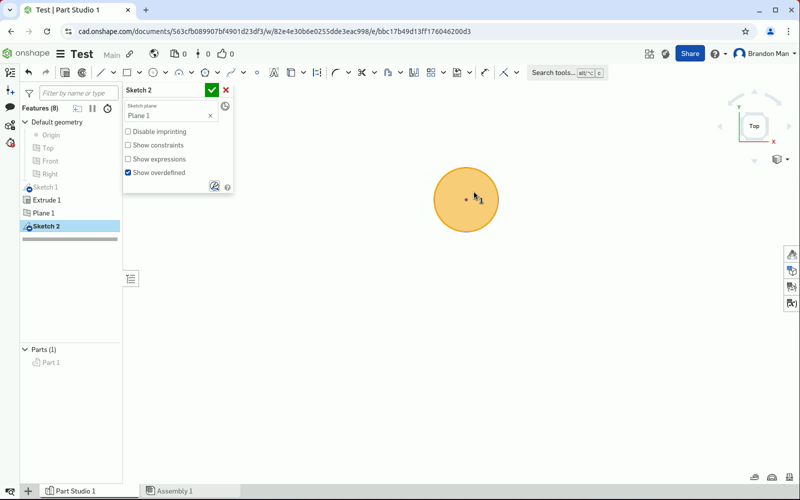
scroll(-6)
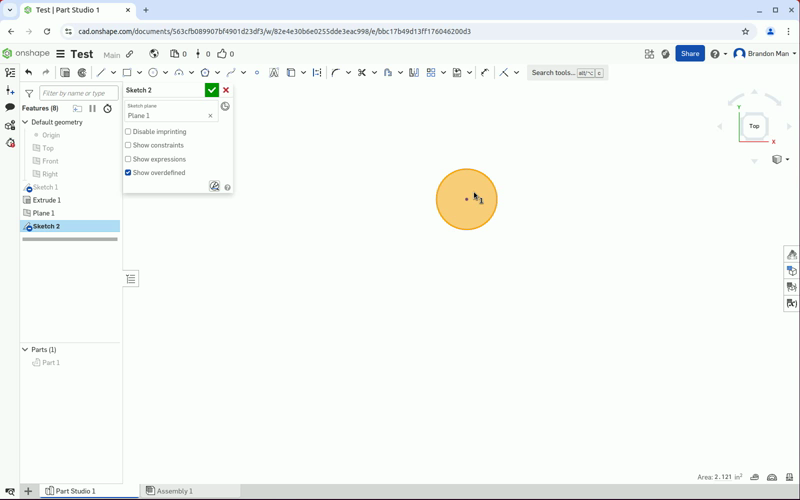
scroll(-6)
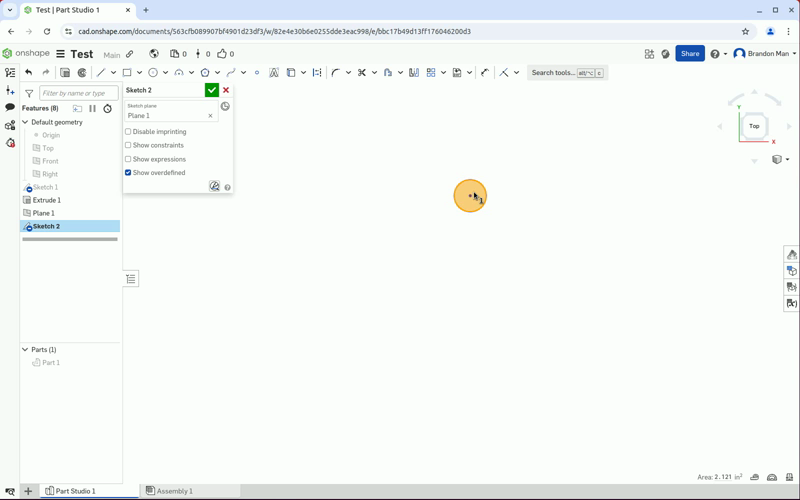
scroll(-6)
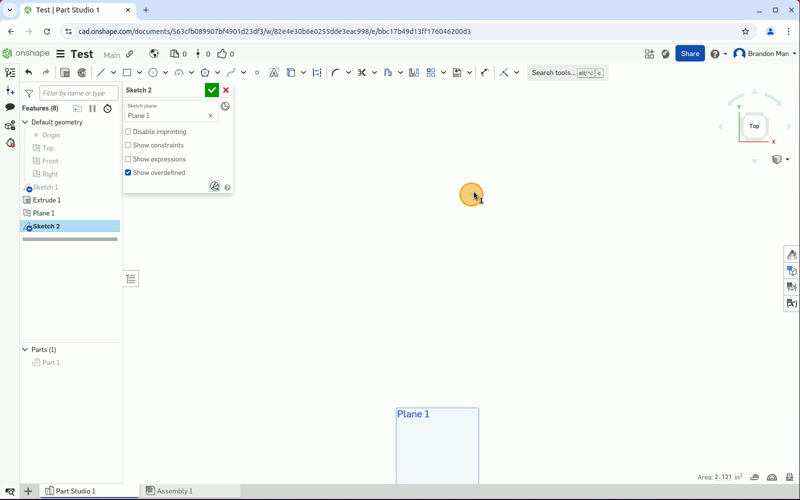
scroll(-6)
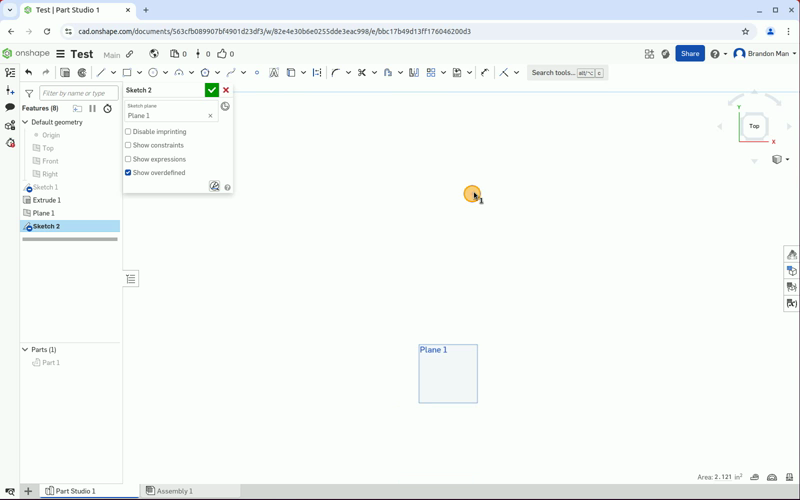
scroll(-6)
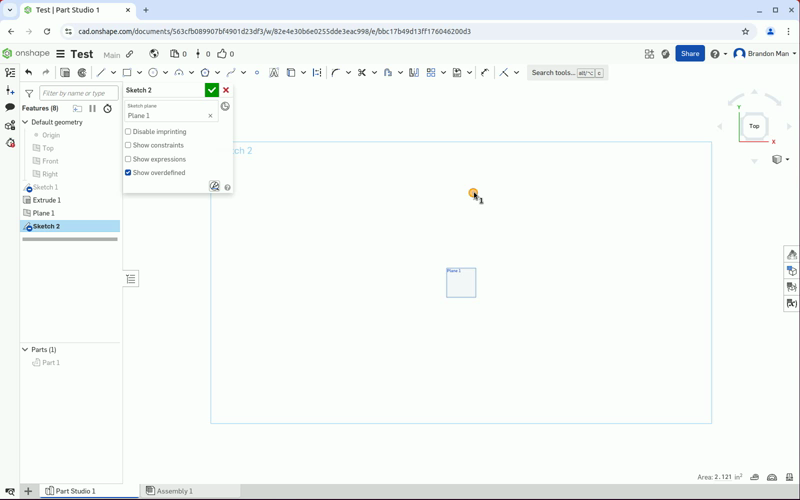
mouse_move(73, 352)
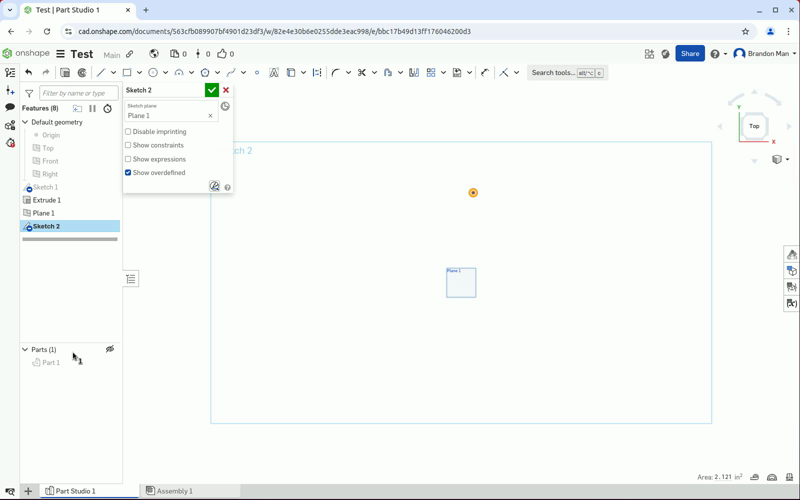
key(shift+y)
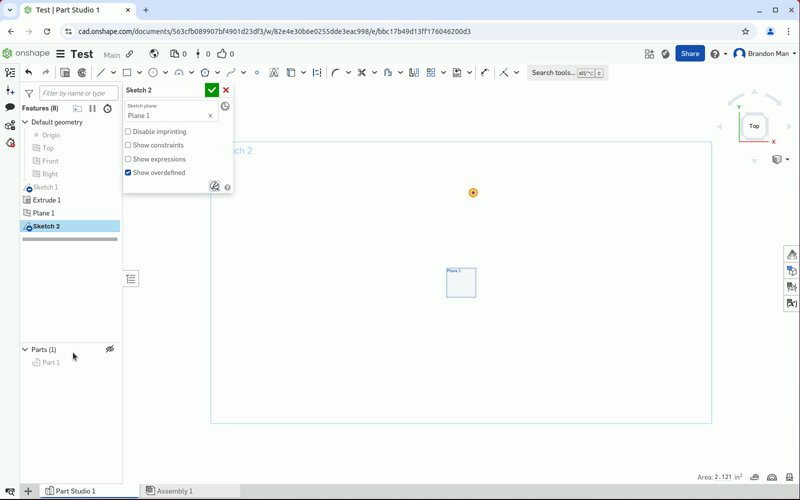
key(shift+e)
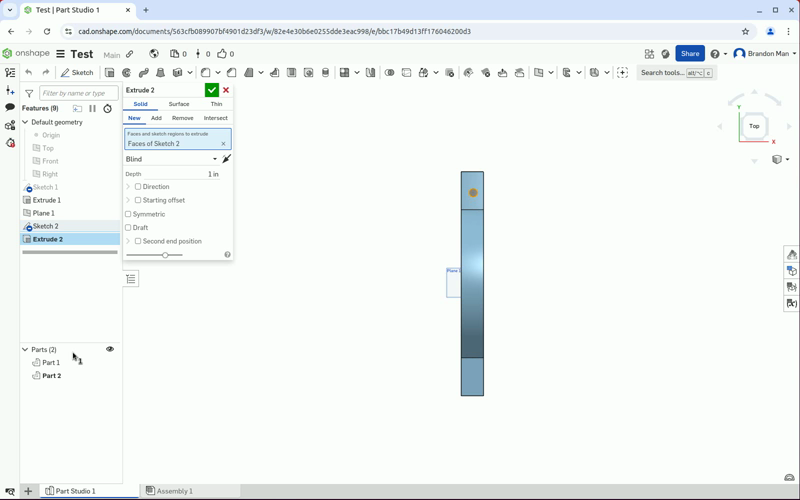
mouse_move(143, 106)
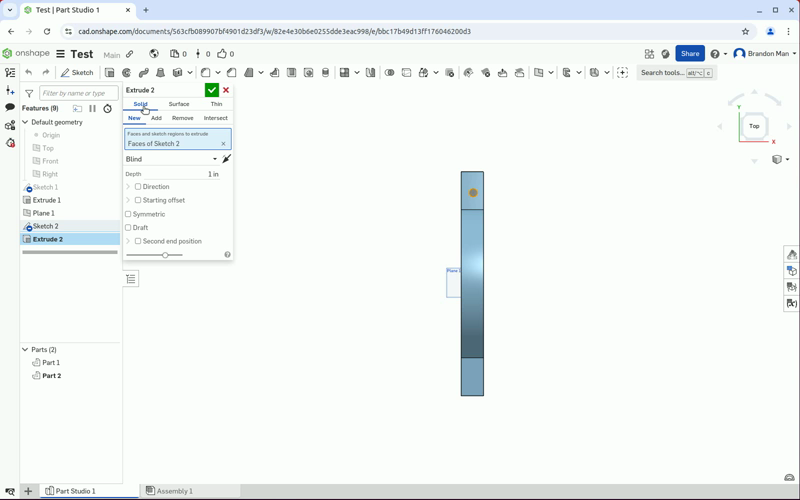
click(143, 106)
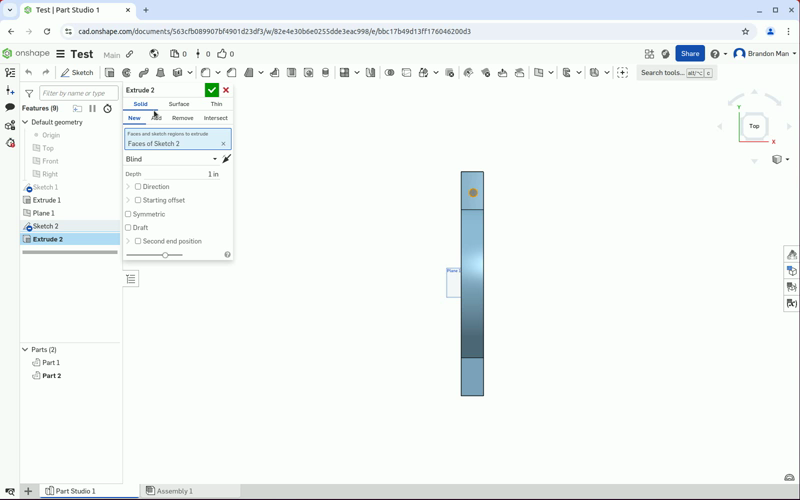
mouse_move(186, 120)
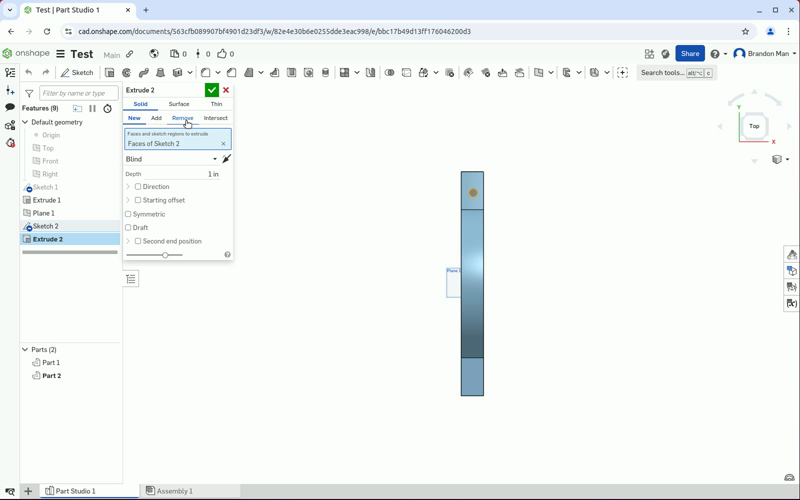
click(186, 120)
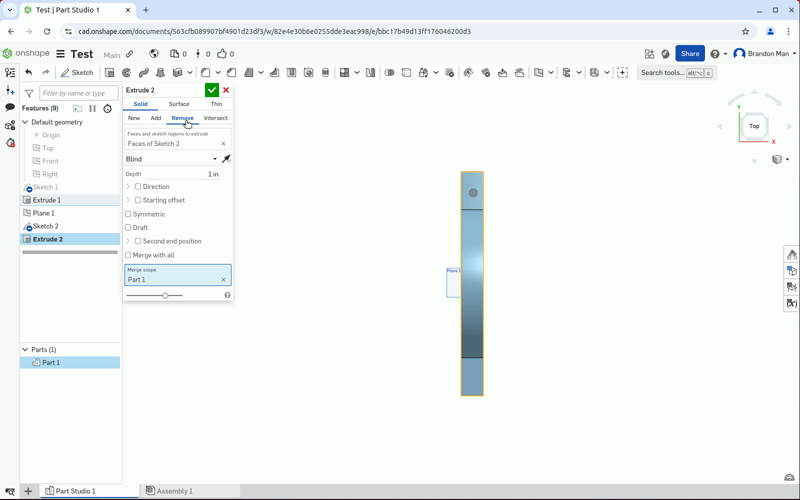
key(tab, 4)
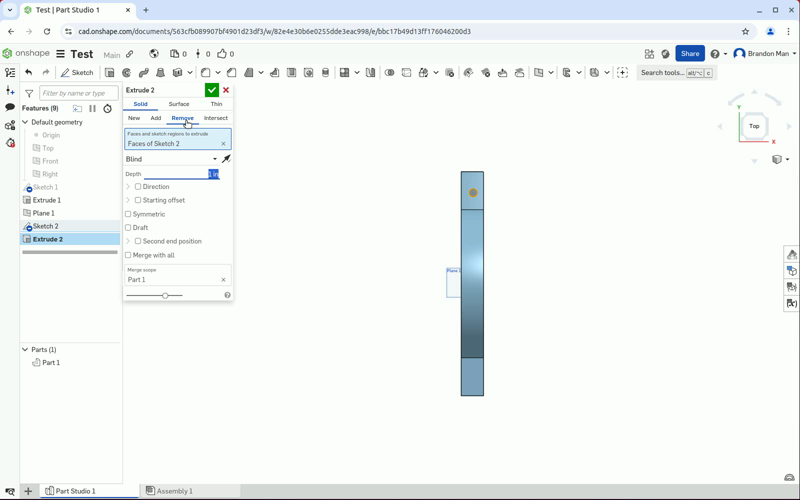
text(11.554)
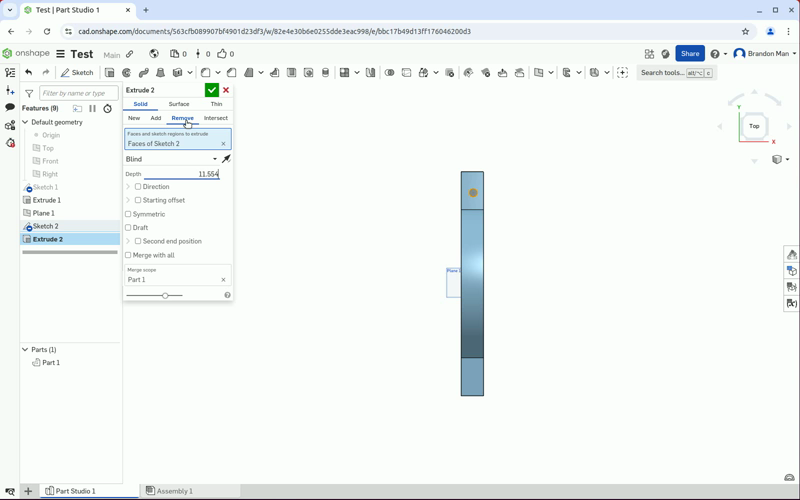
key(tab, 6)
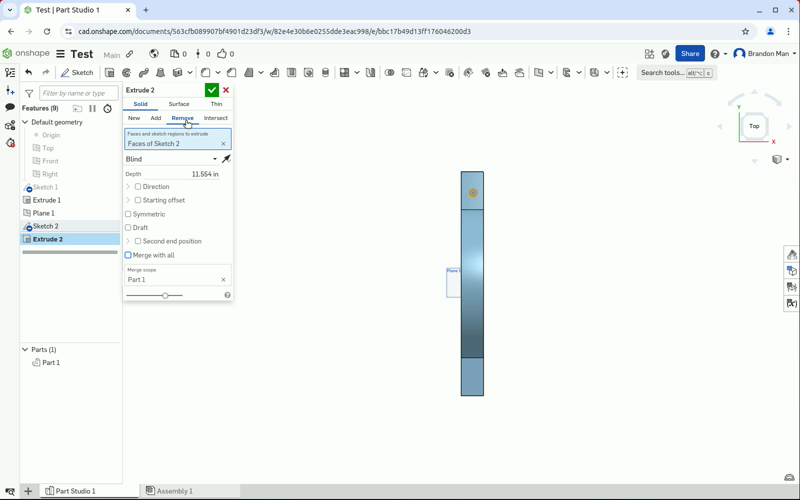
key(space)
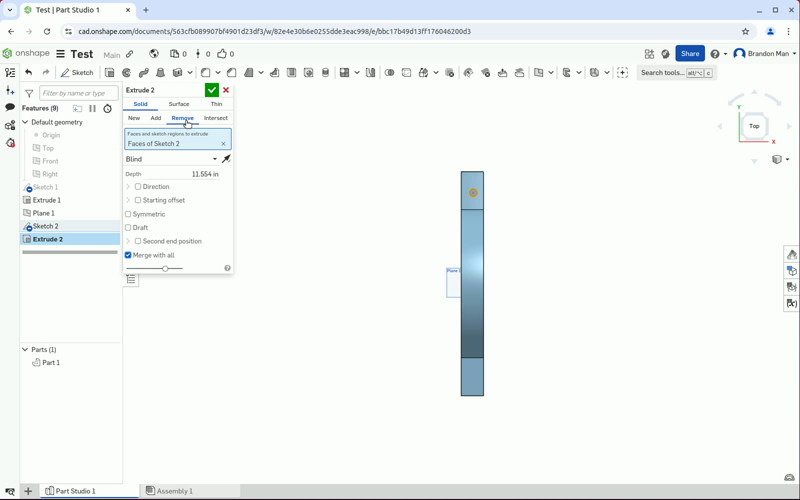
key(enter)
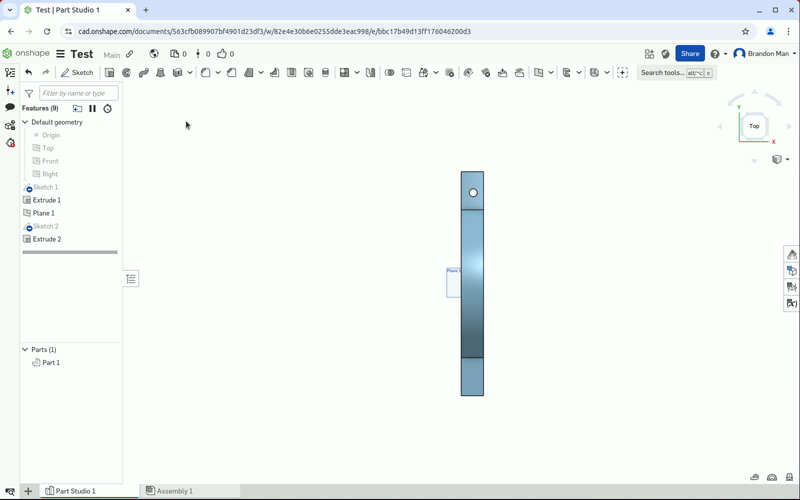
key(shift+h)
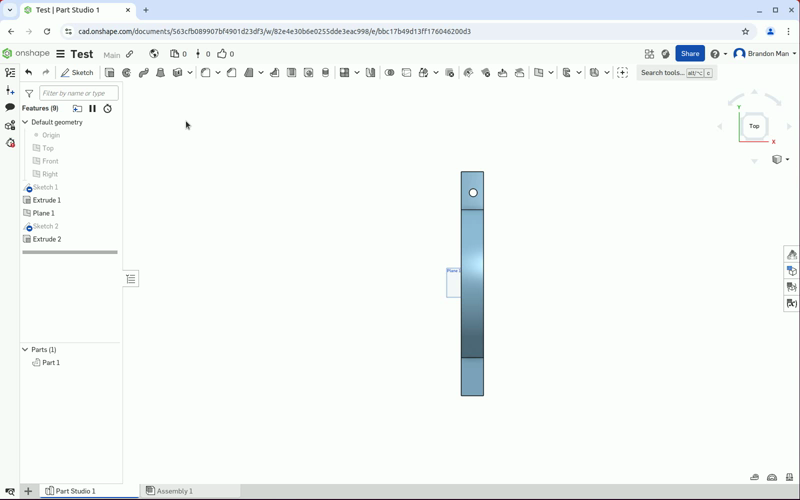
key(shift+h)
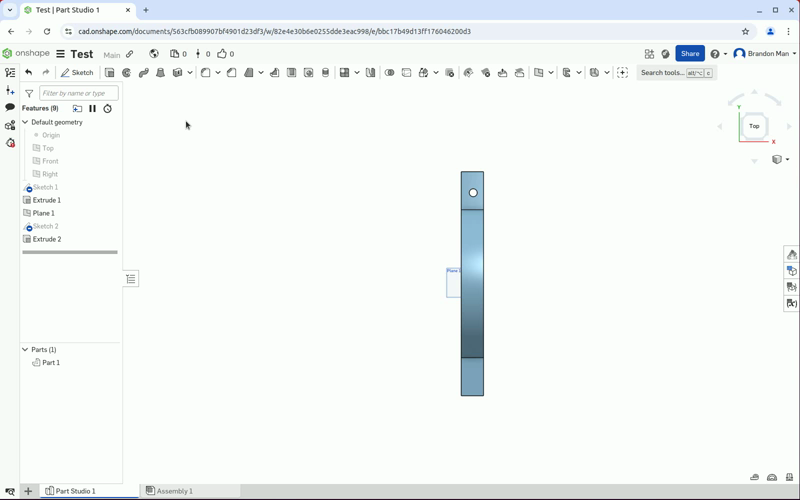
mouse_move(73, 189)
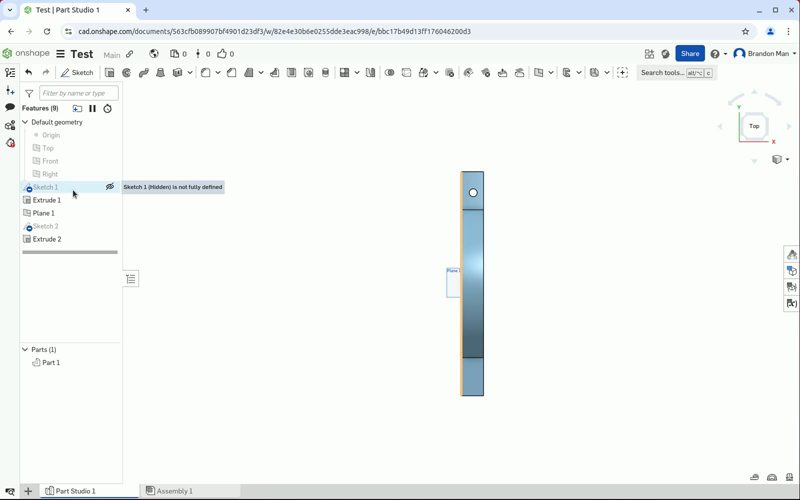
click(73, 189)
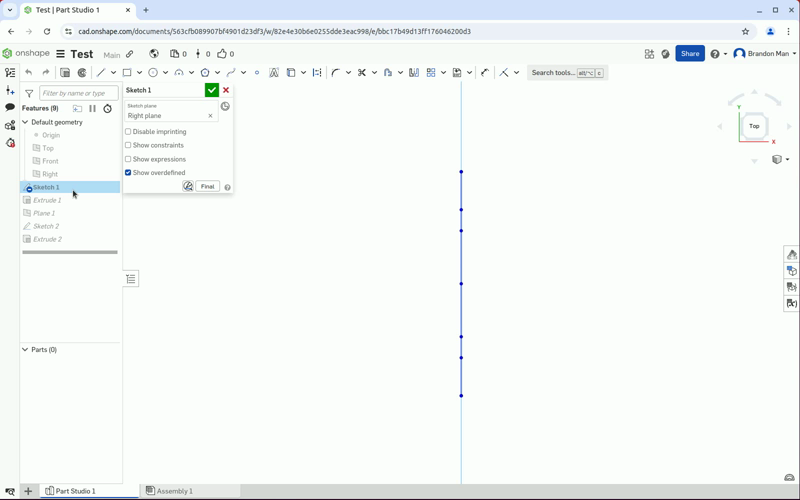
mouse_move(229, 92)
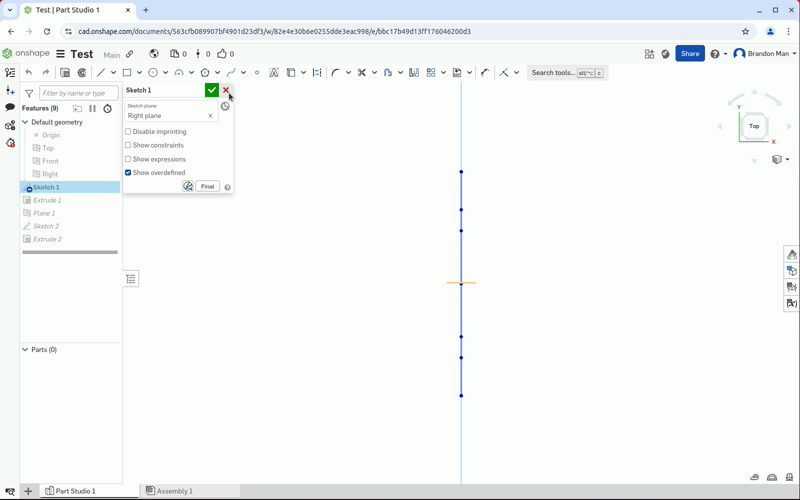
click(229, 92)
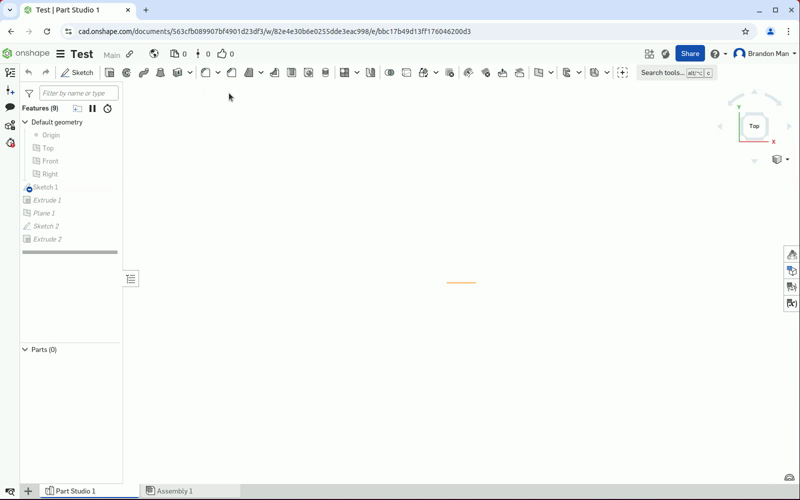
key(shift+s)
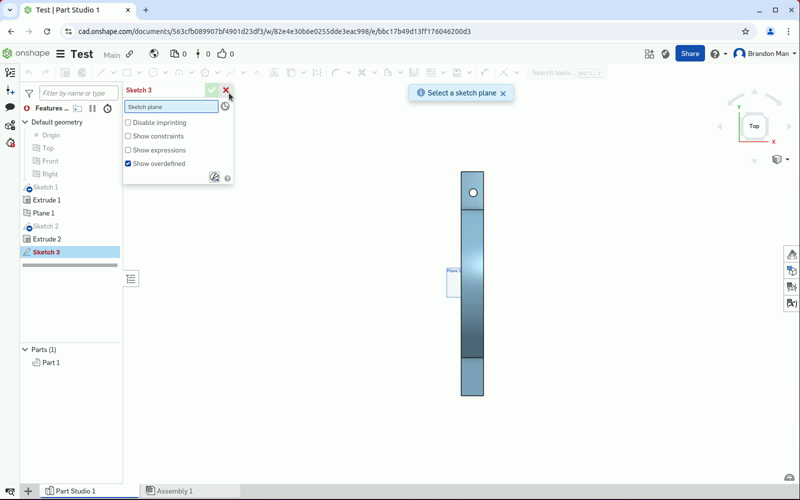
mouse_move(73, 215)
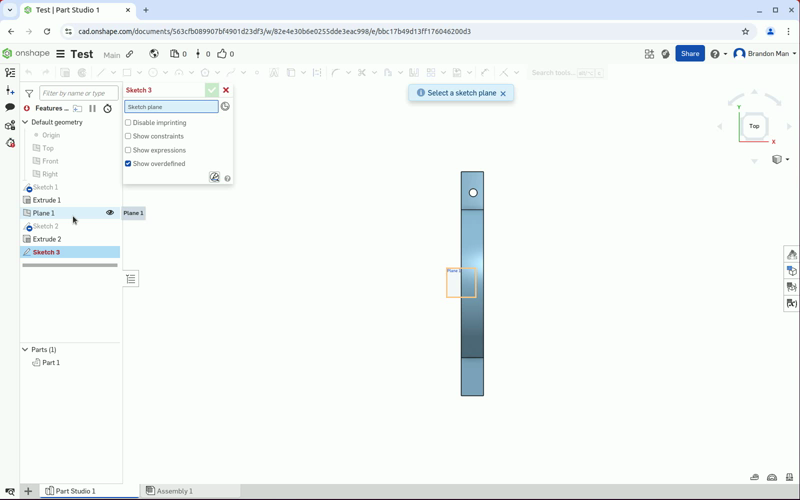
click(73, 215)
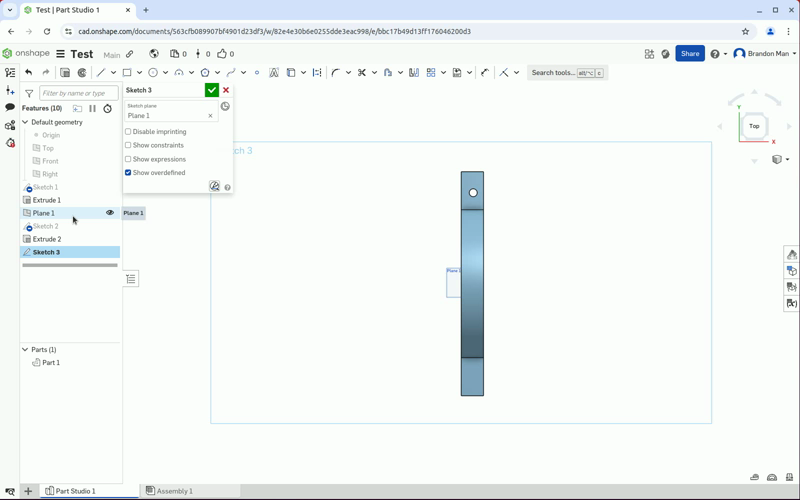
mouse_move(73, 352)
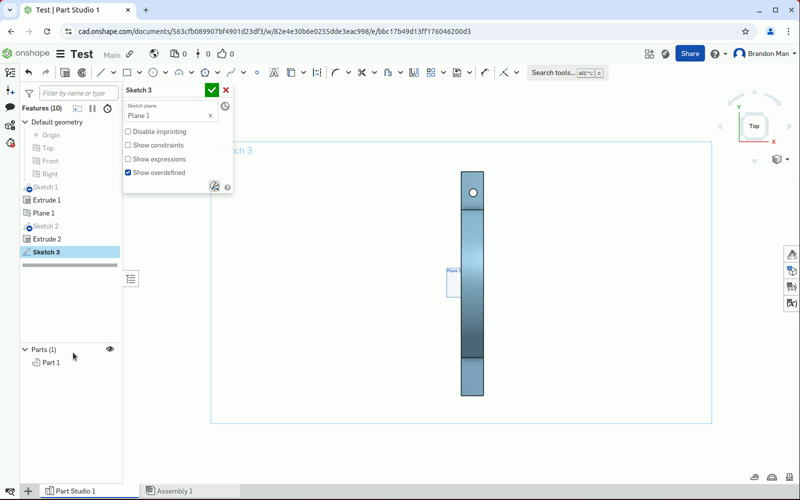
key(y)
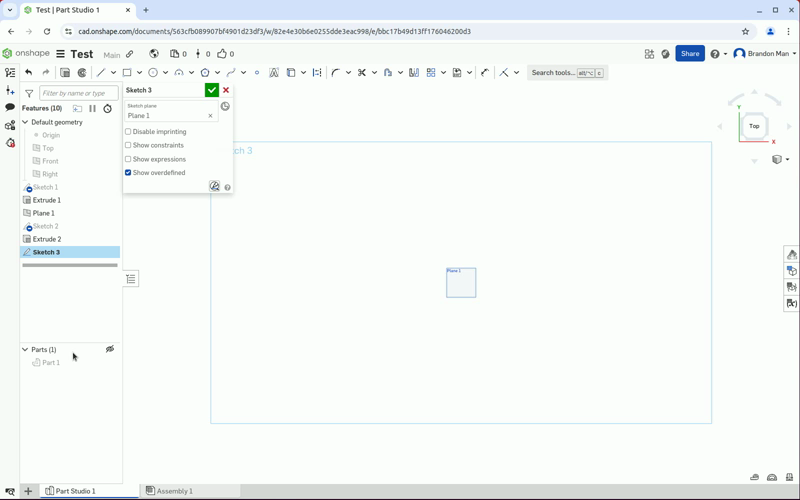
key(c)
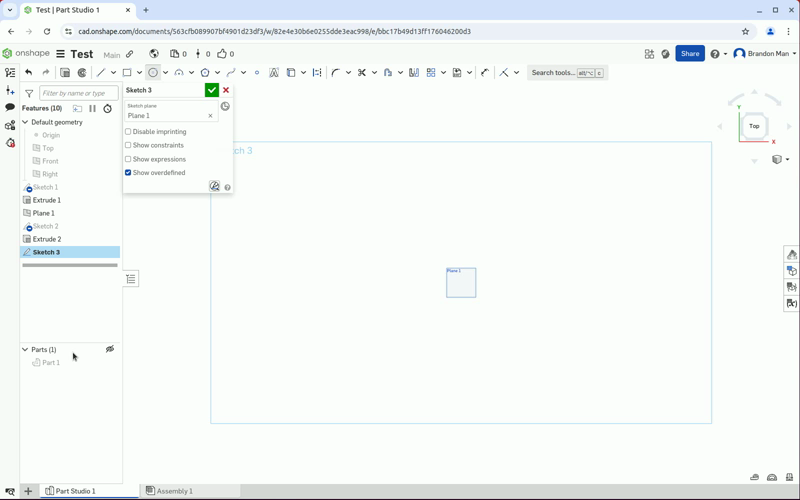
key_down(shift)
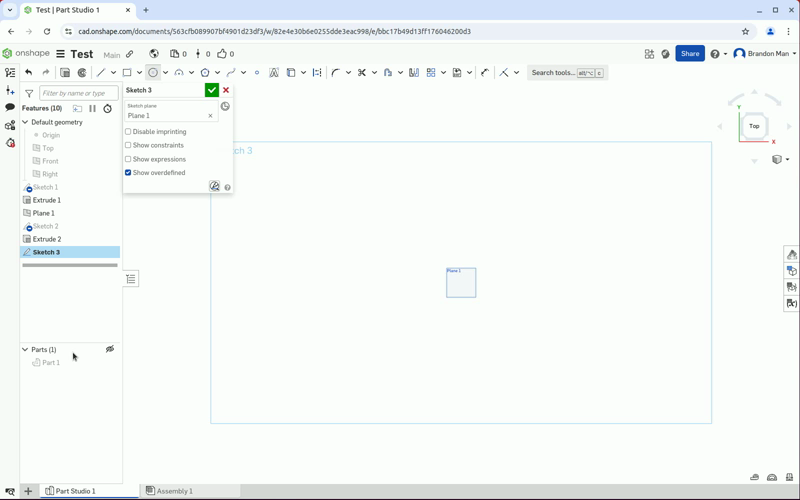
mouse_move(473, 373)
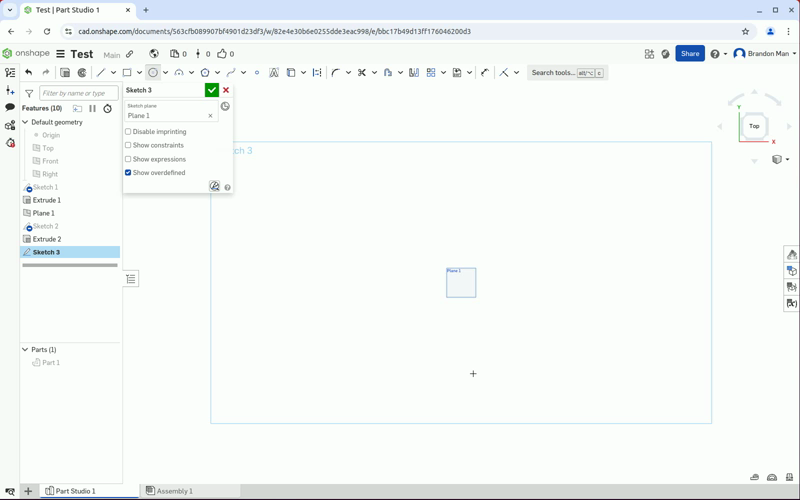
click(473, 373)
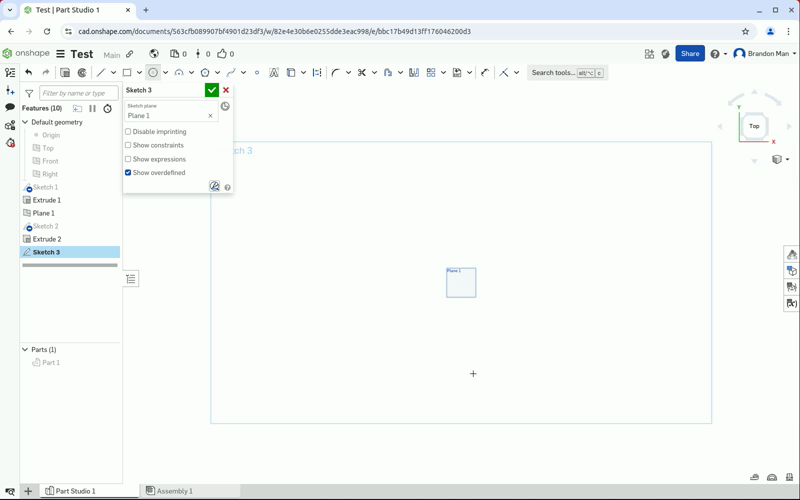
key_up(shift)
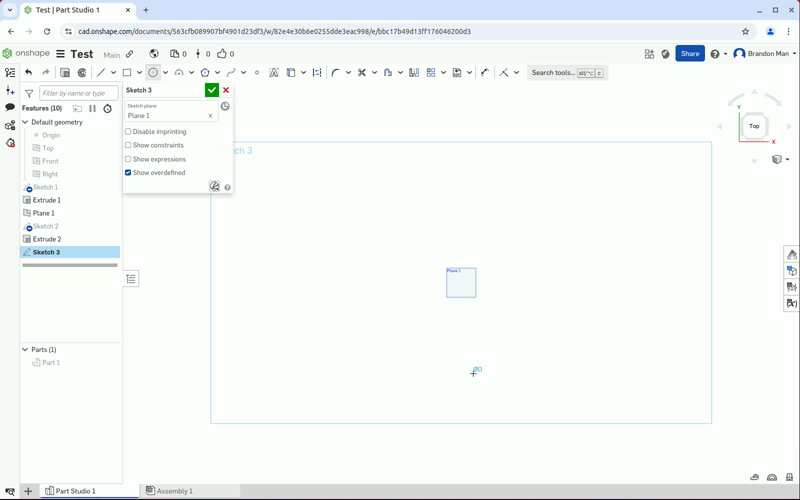
mouse_move(477, 373)
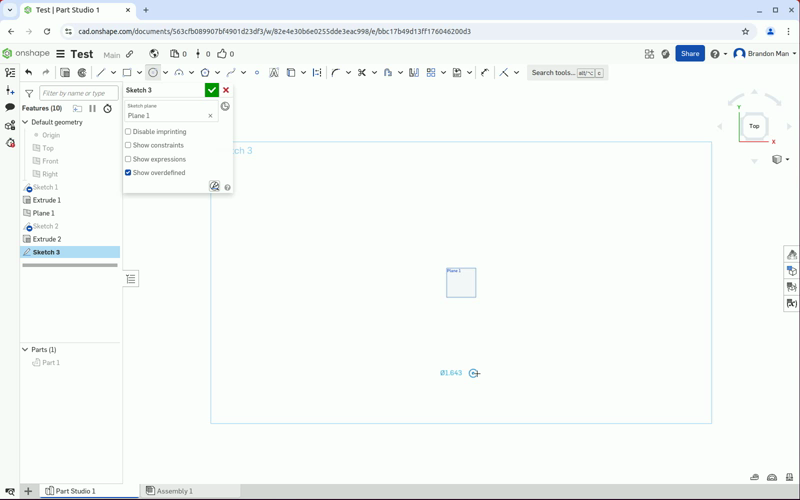
click(477, 373)
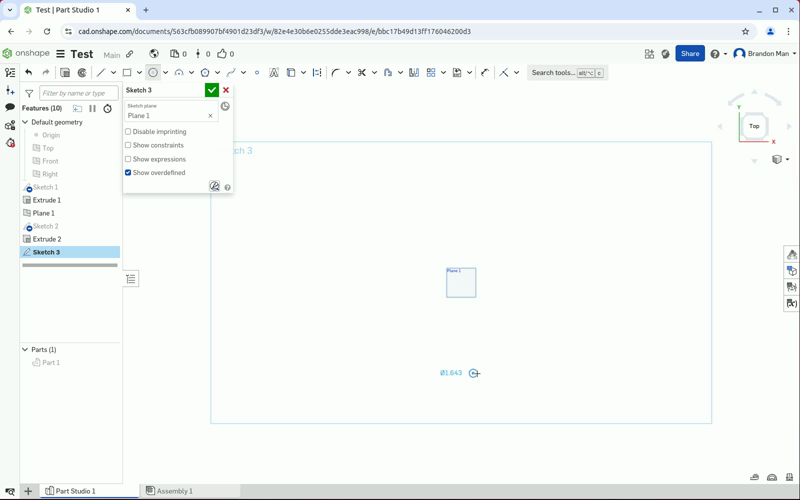
key(esc)
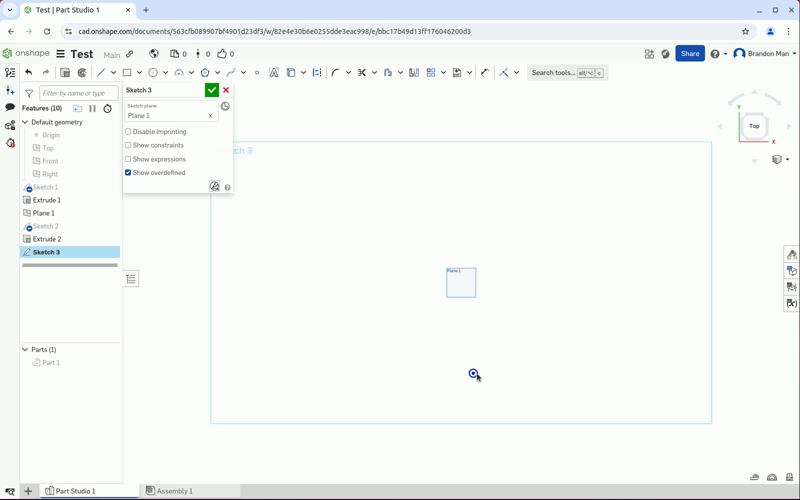
mouse_move(475, 370)
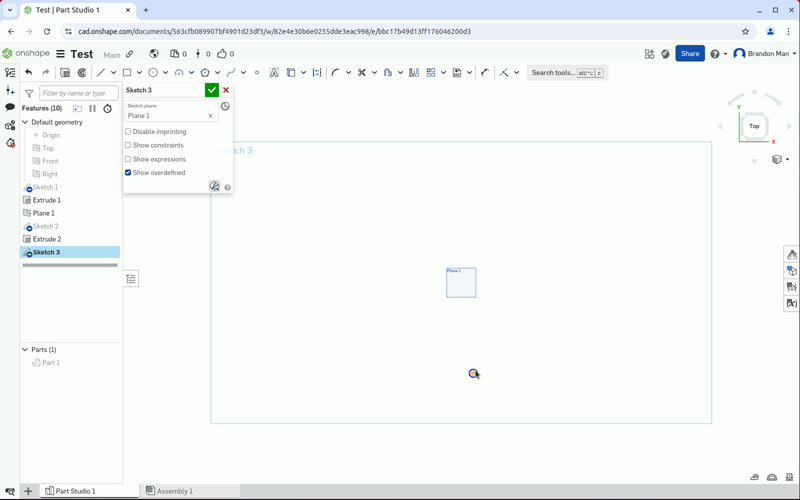
scroll(6)
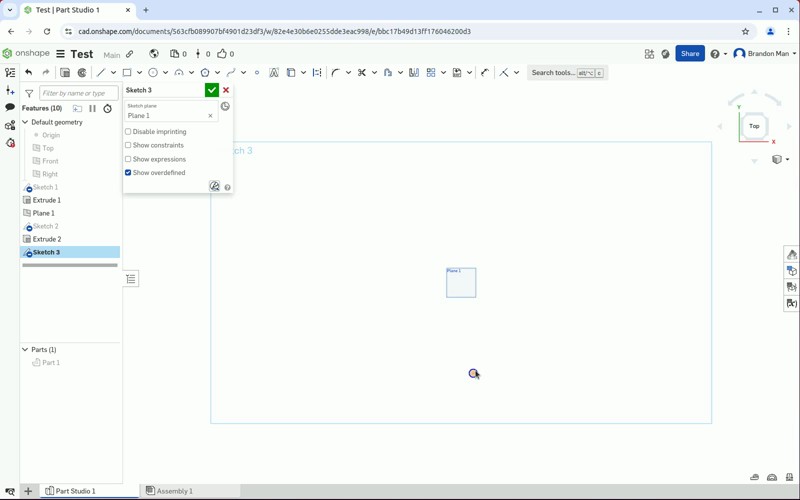
scroll(6)
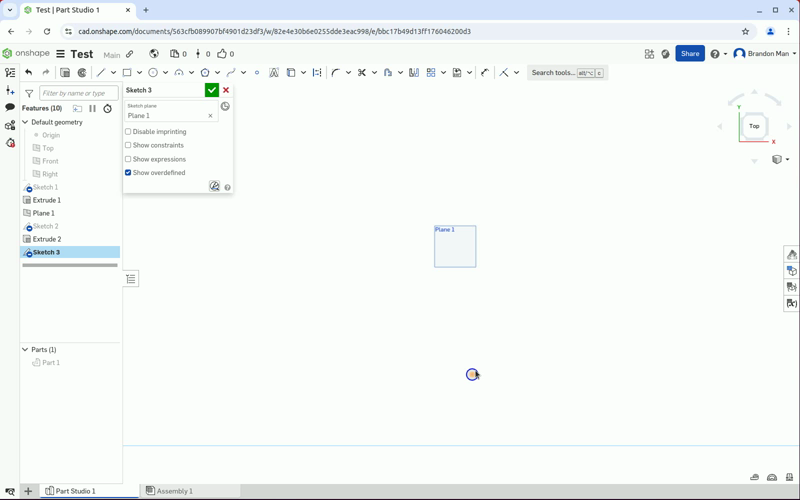
scroll(6)
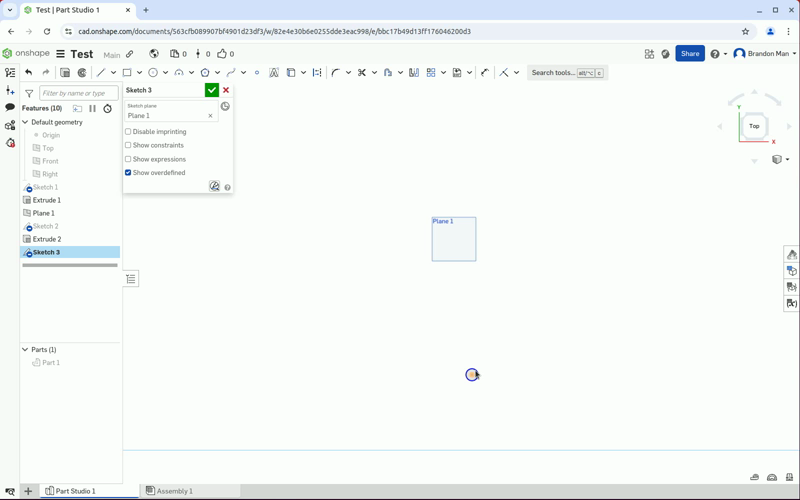
scroll(6)
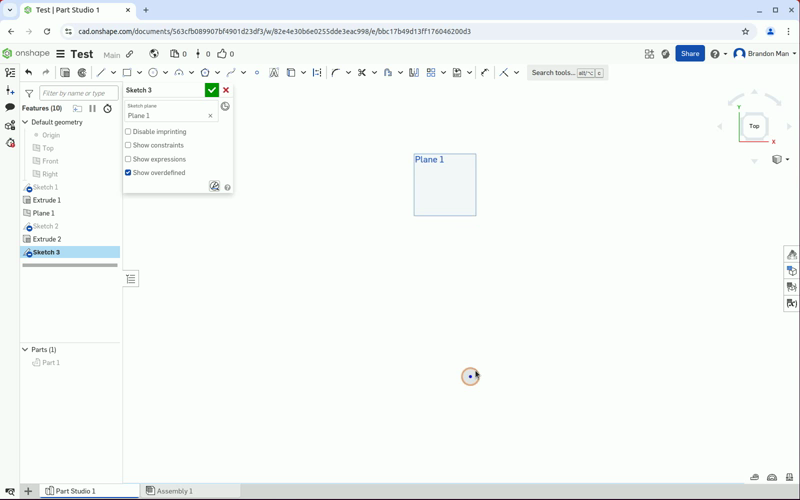
scroll(6)
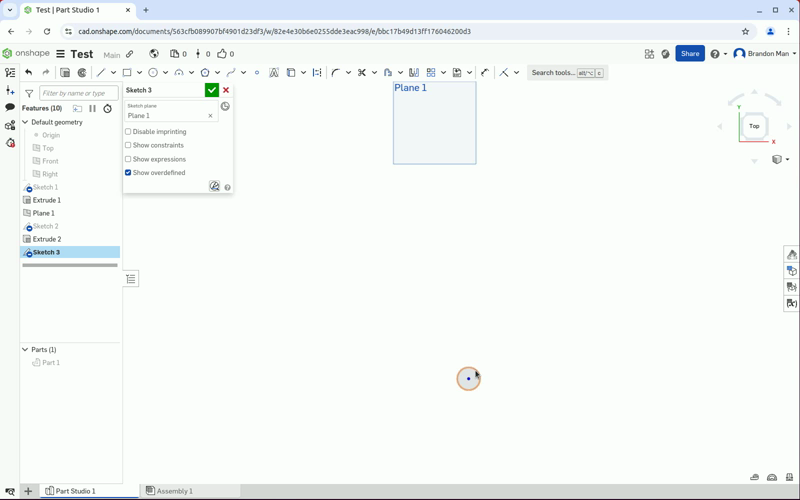
scroll(6)
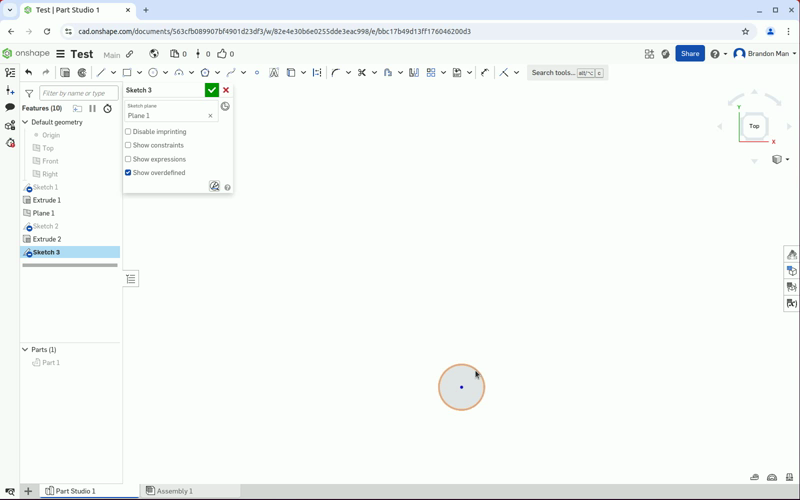
scroll(6)
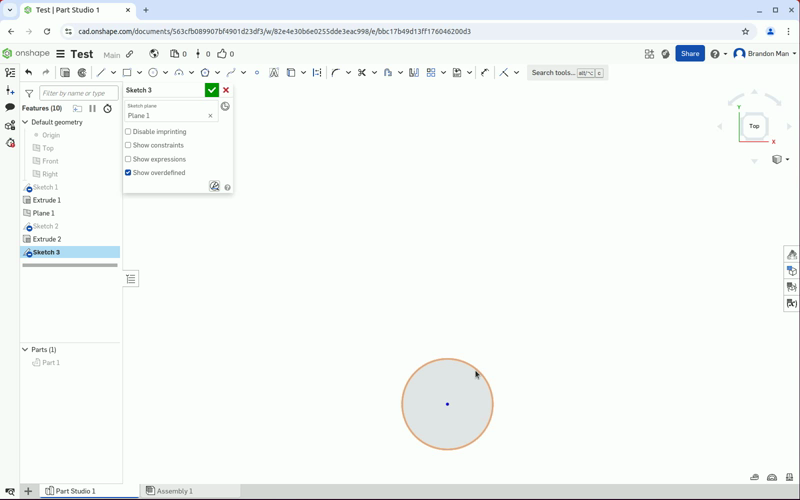
click(475, 370)
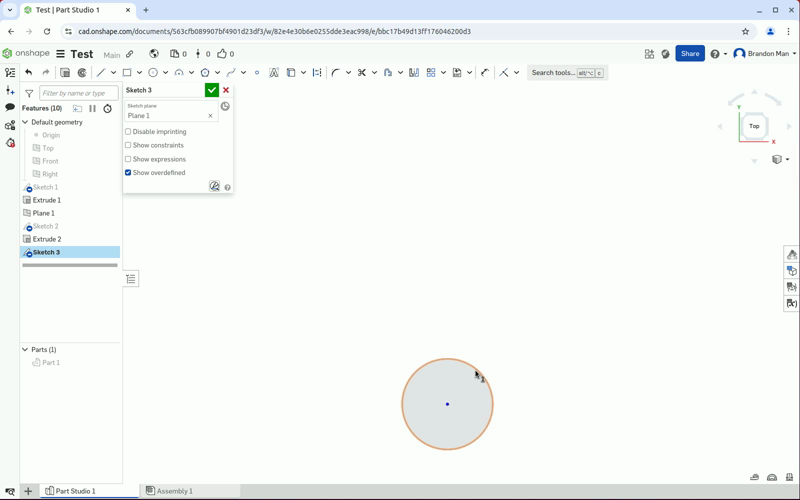
scroll(-6)
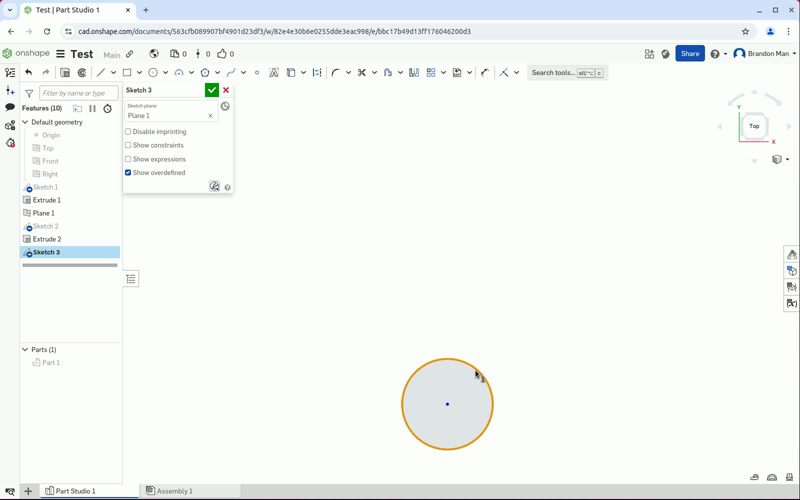
scroll(-6)
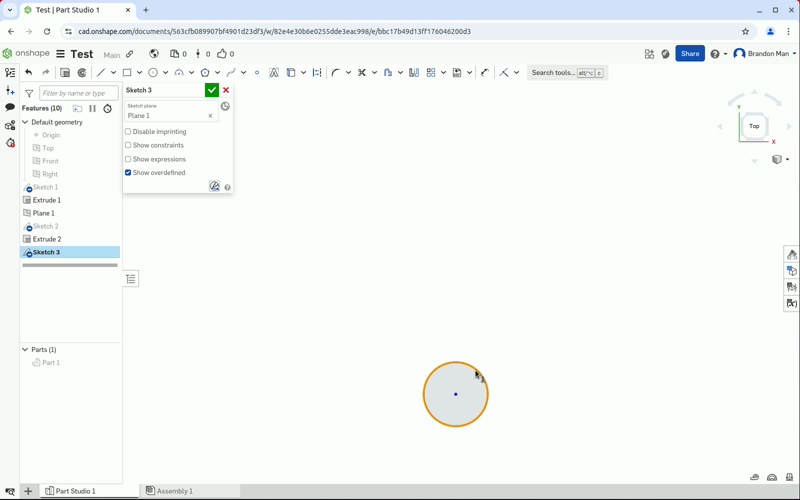
scroll(-6)
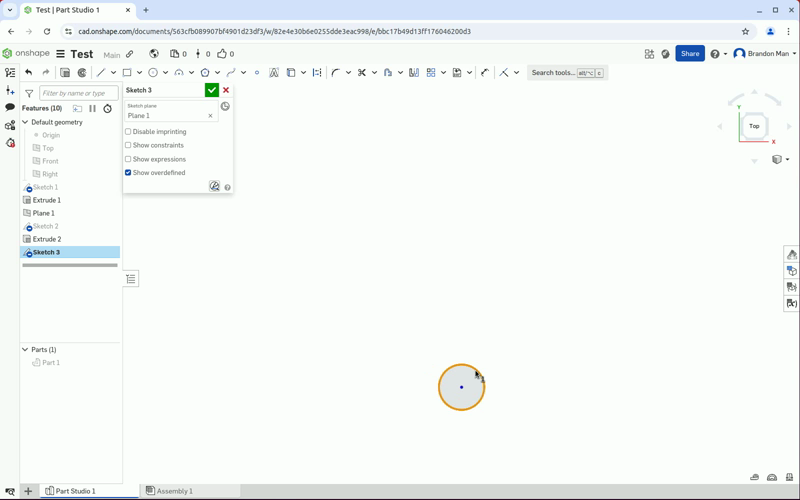
scroll(-6)
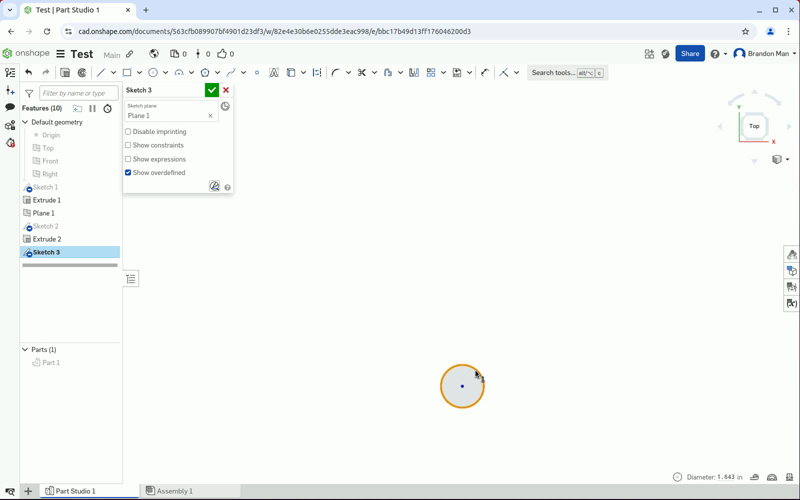
scroll(-6)
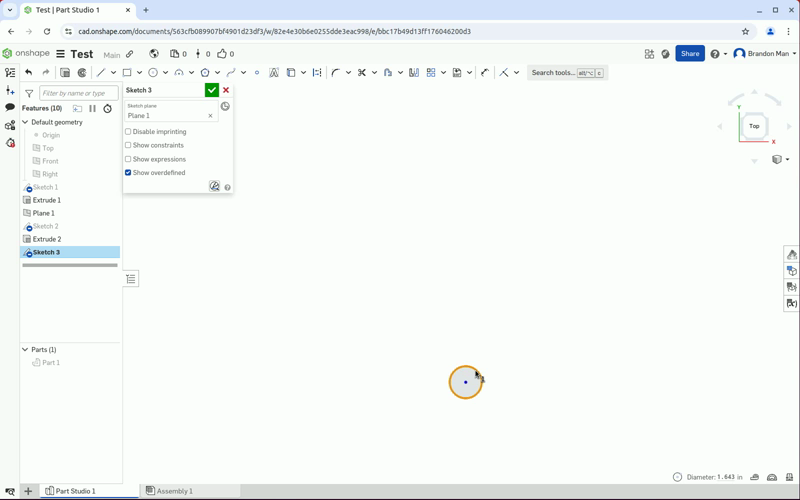
scroll(-6)
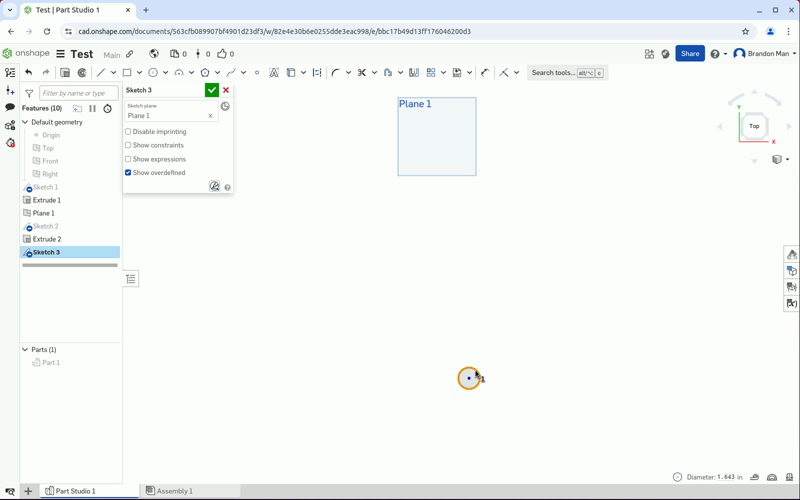
scroll(-6)
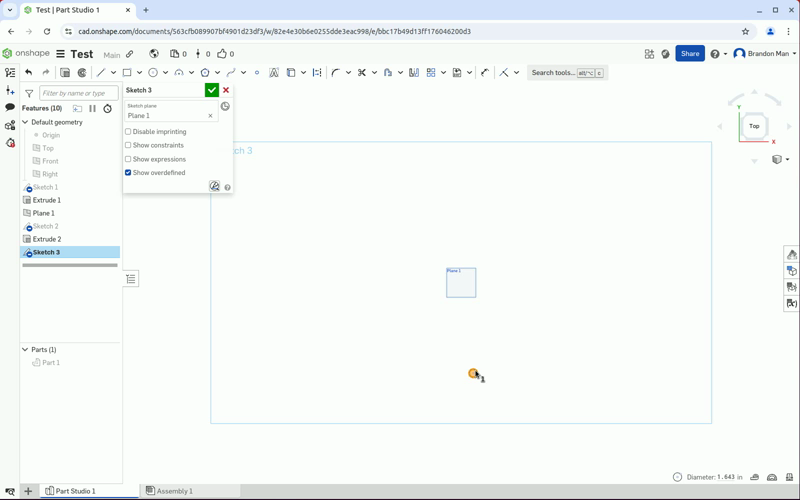
mouse_move(73, 352)
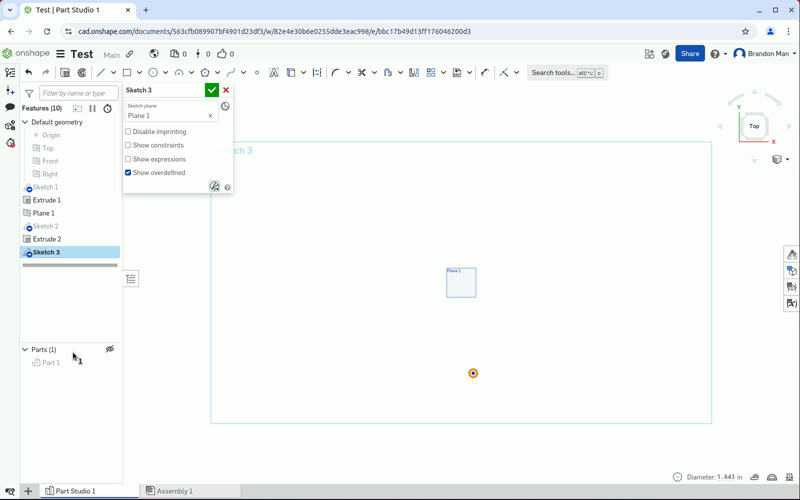
key(shift+y)
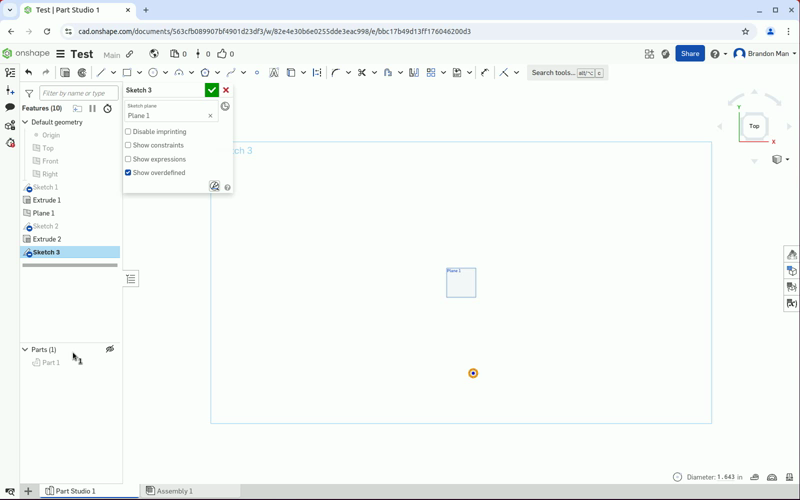
key(shift+e)
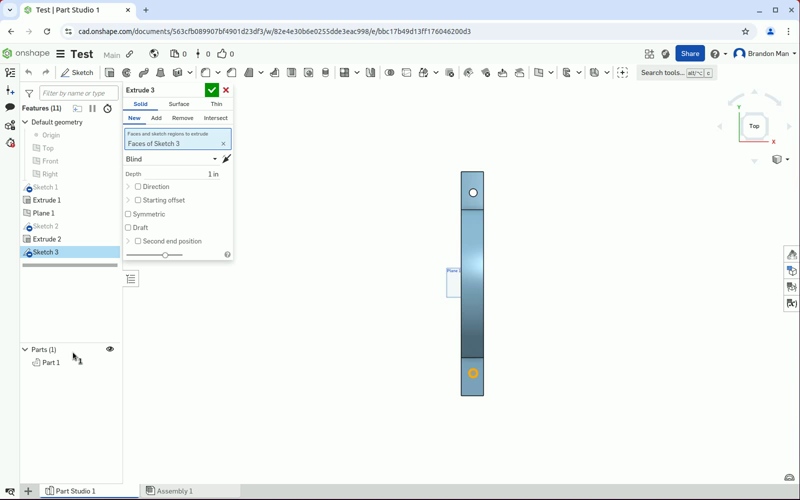
mouse_move(143, 106)
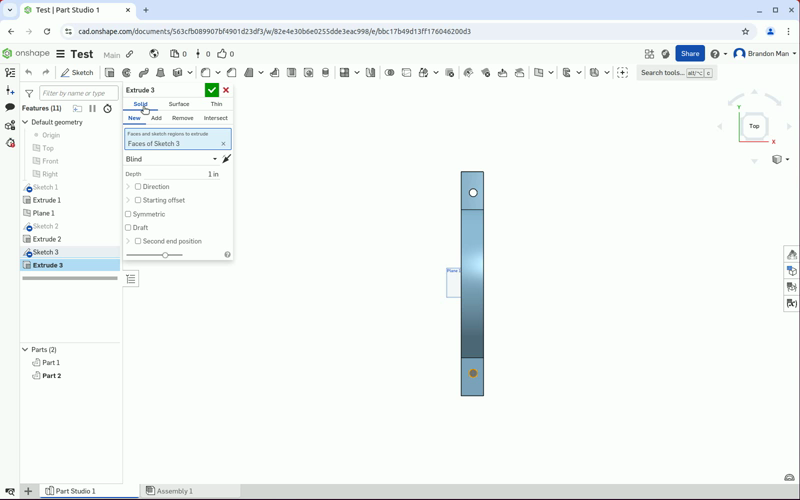
click(143, 106)
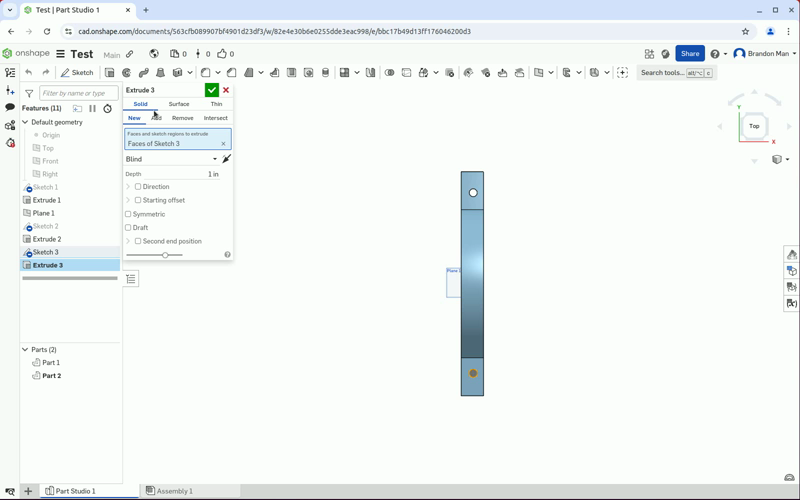
mouse_move(186, 120)
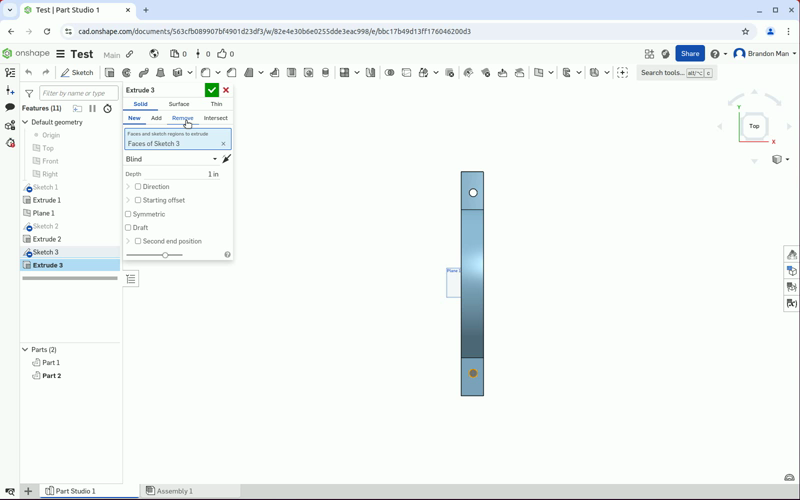
click(186, 120)
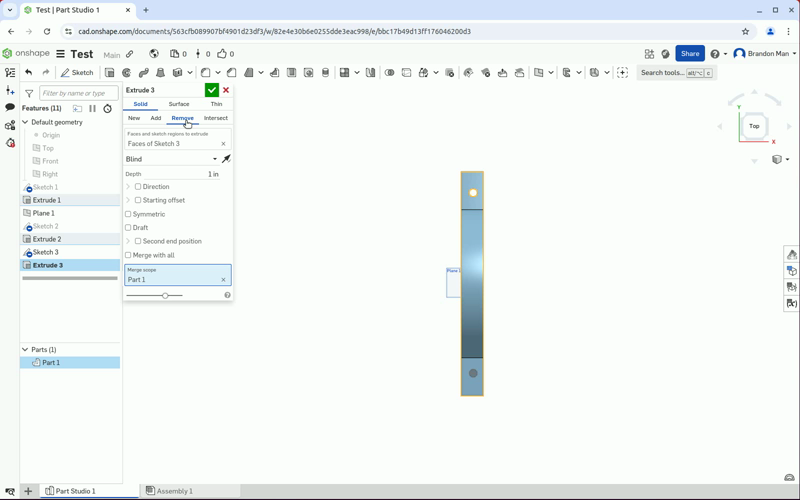
key(tab, 4)
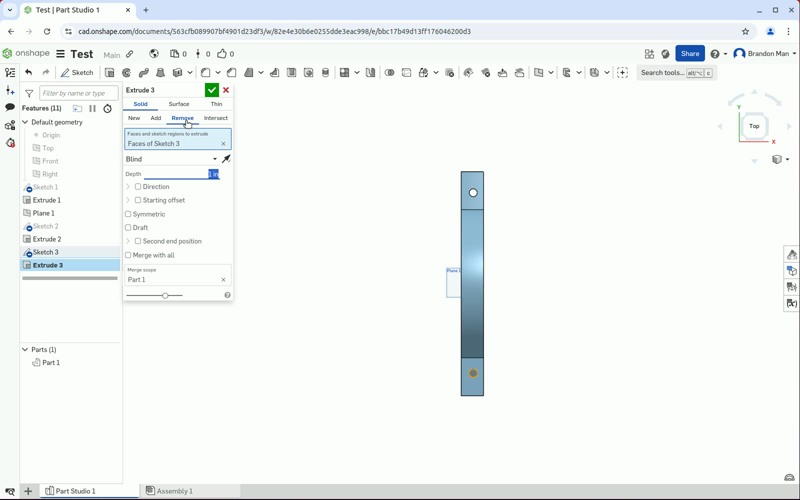
text(11.554)
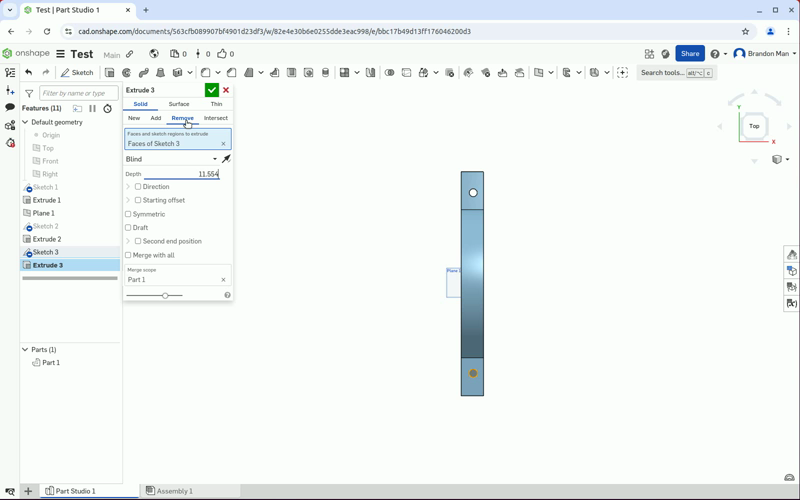
key(tab, 6)
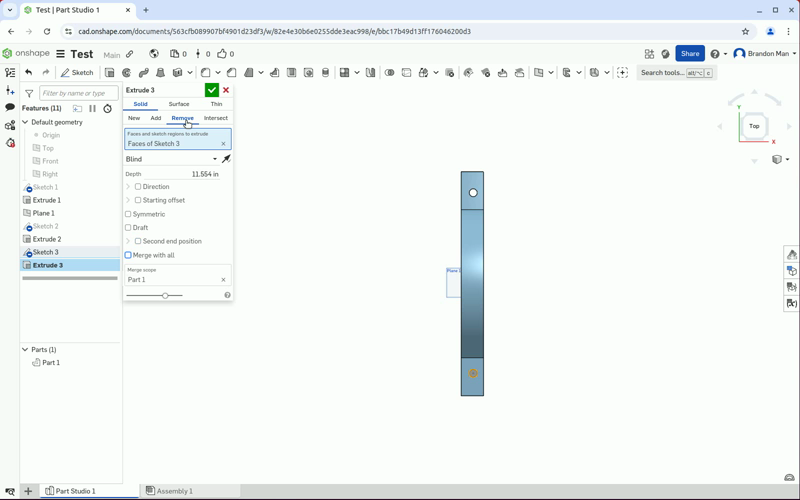
key(space)
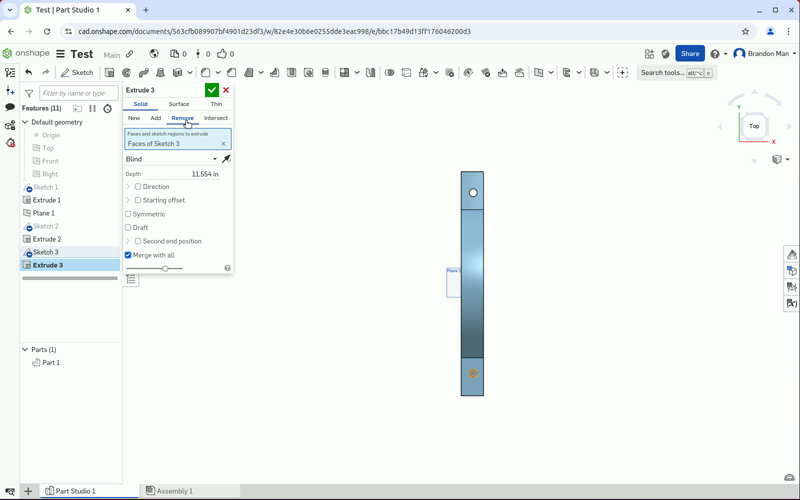
key(enter)
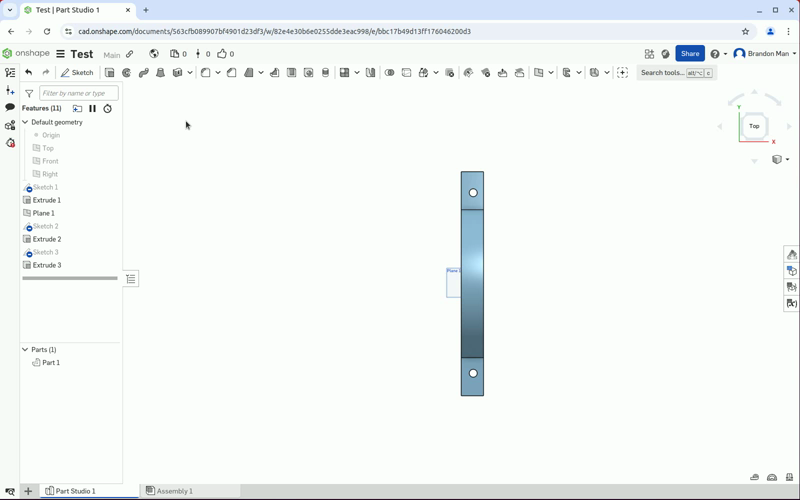
key(shift+h)
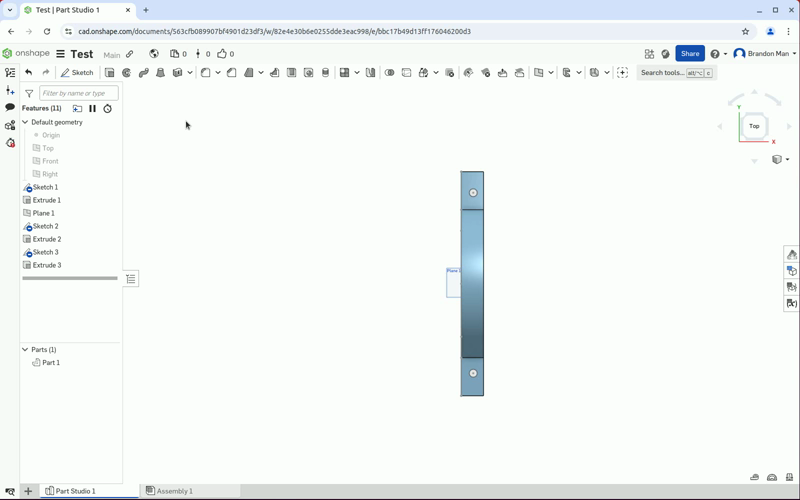
key(shift+h)
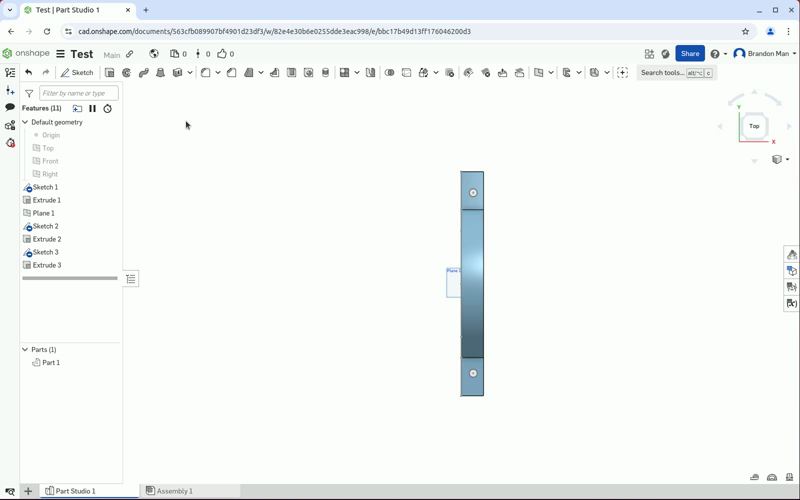
key(shift+7)
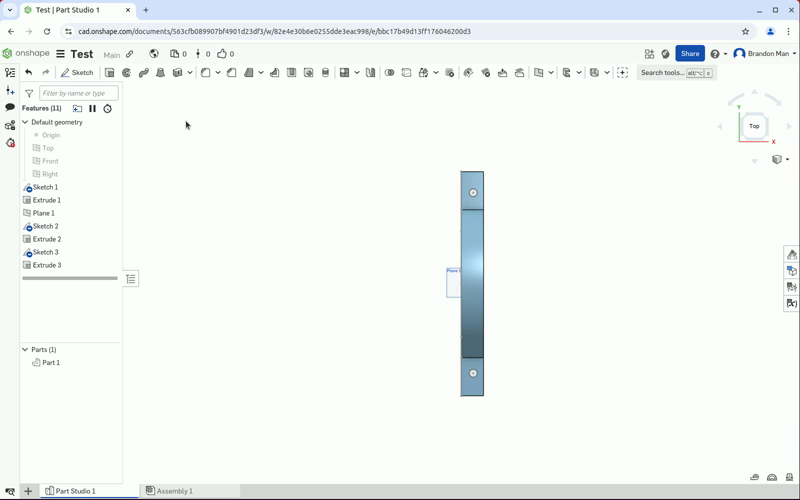
key(up, 3)
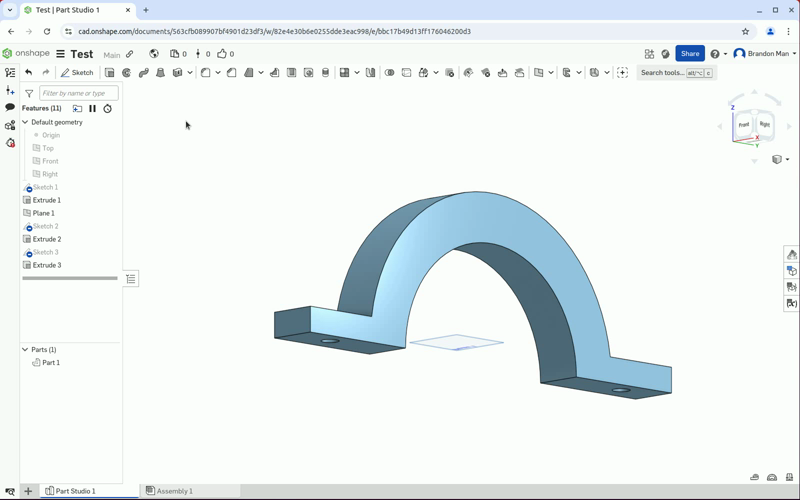
key(left, 3)
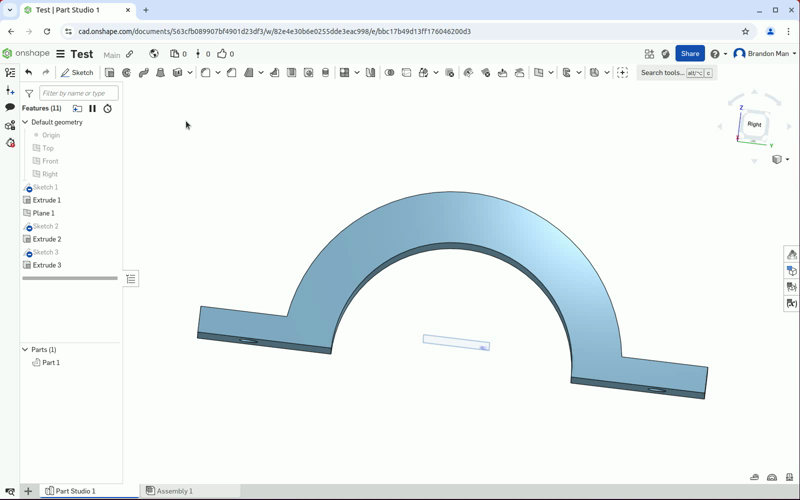
key(right, 3)
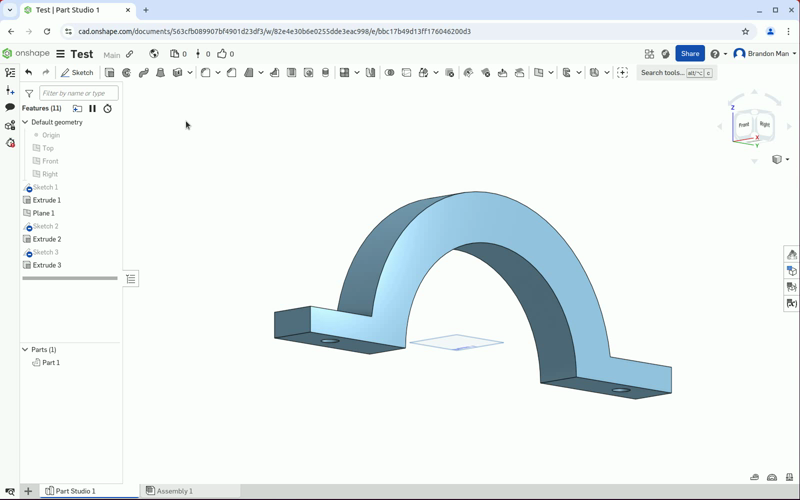
key(down, 3)
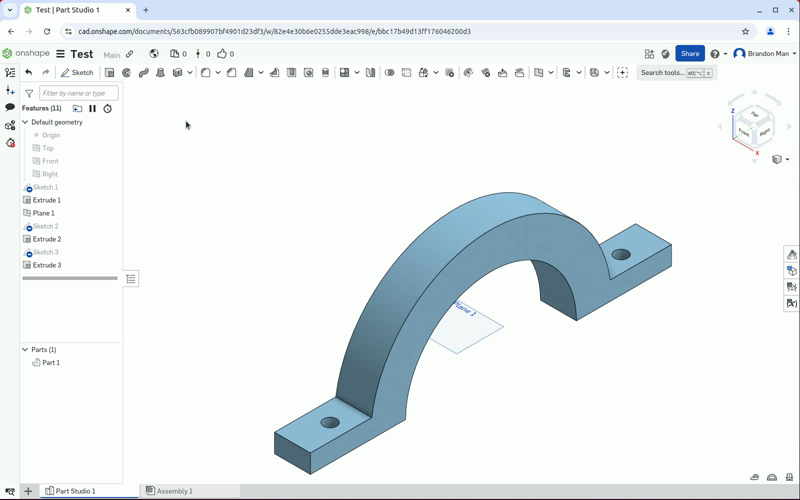
mouse_move(73, 189)
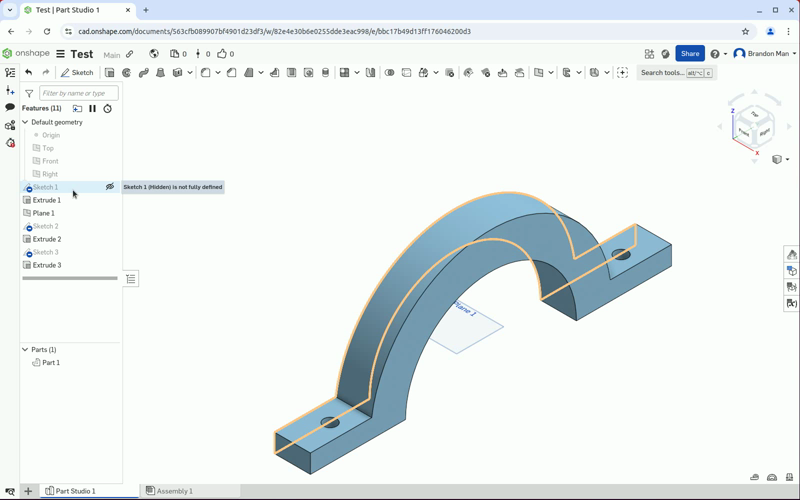
click(73, 189)